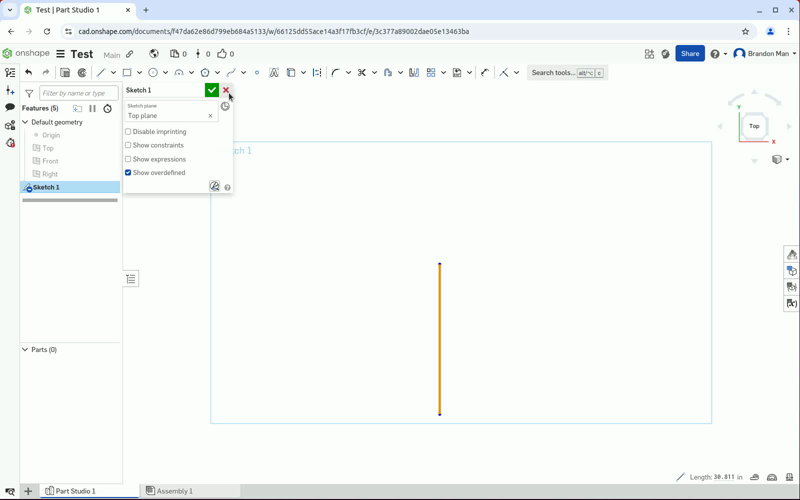
key(shift+h)
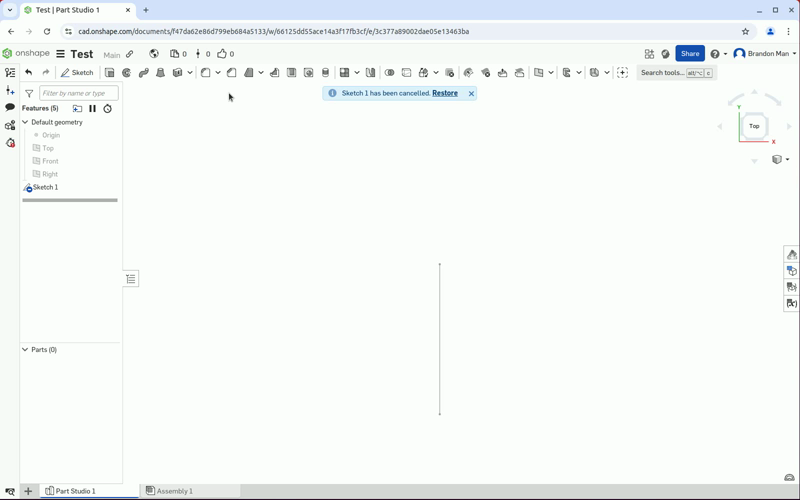
mouse_move(73, 352)
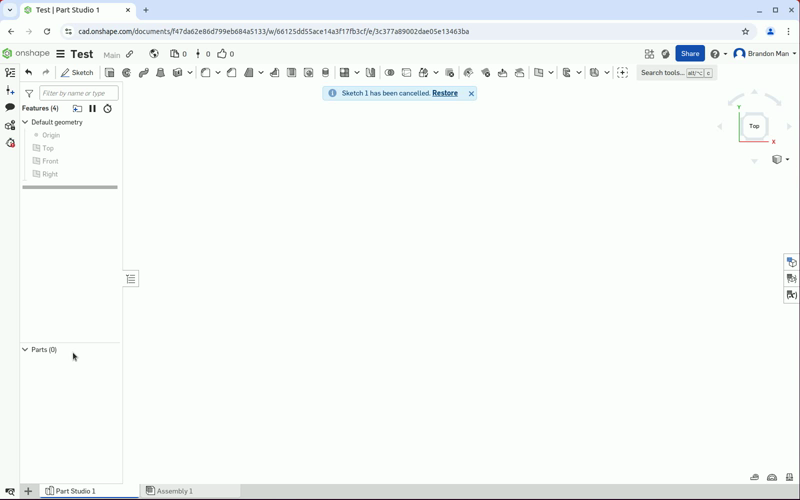
key(y)
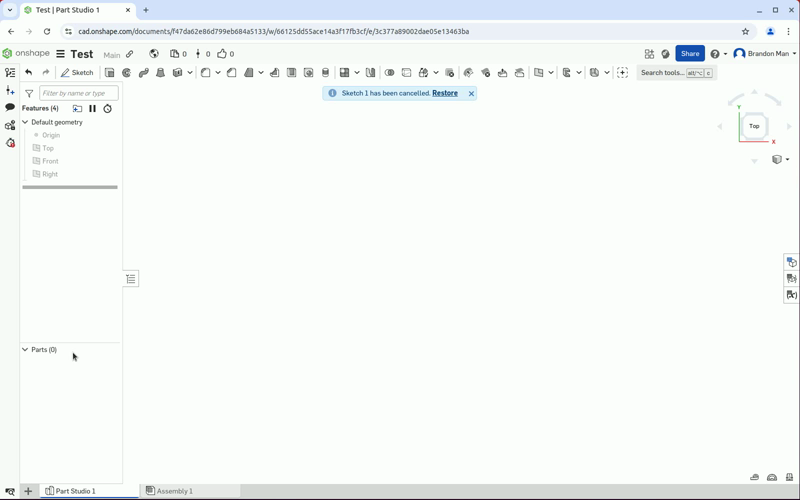
key(shift+p)
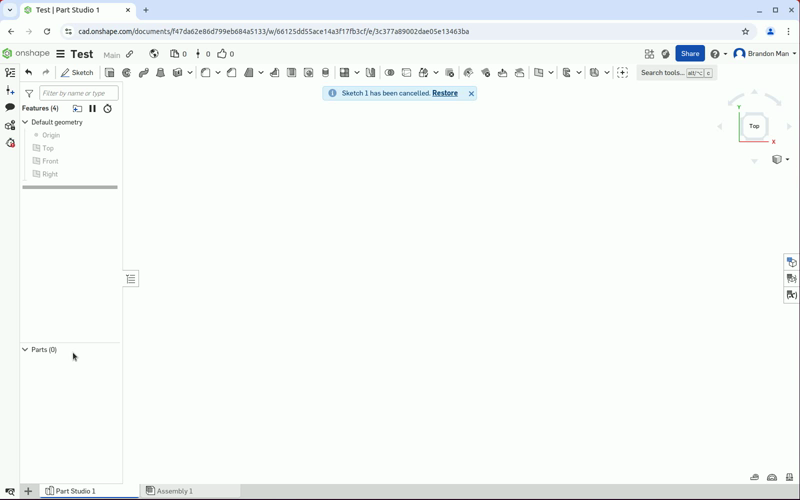
key(space)
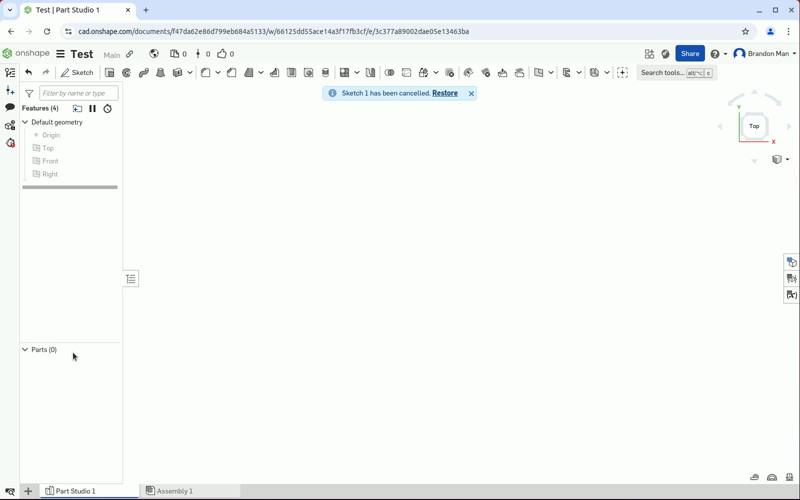
key_down(shift)
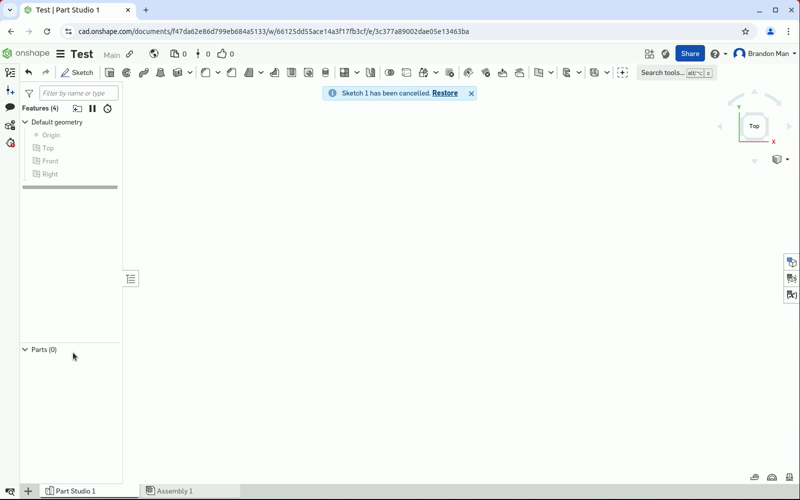
key(up)
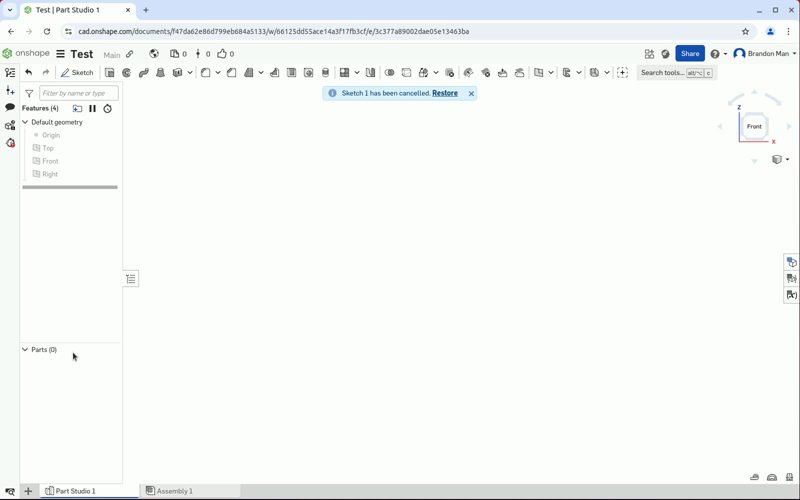
key_up(shift)
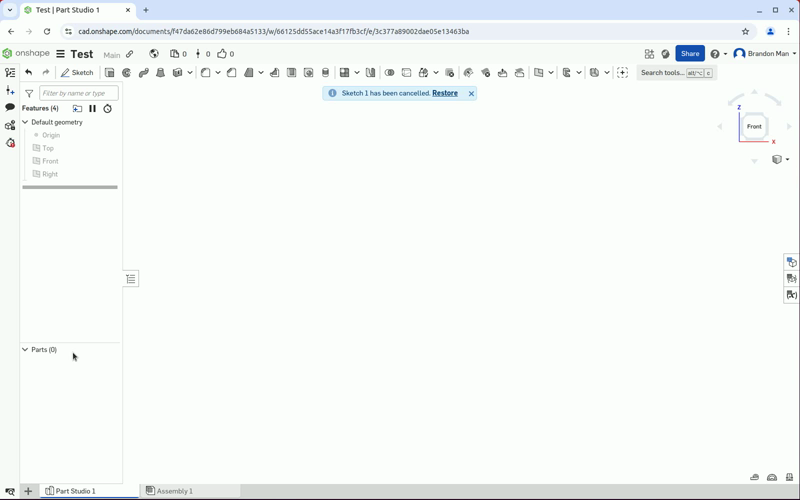
mouse_move(73, 352)
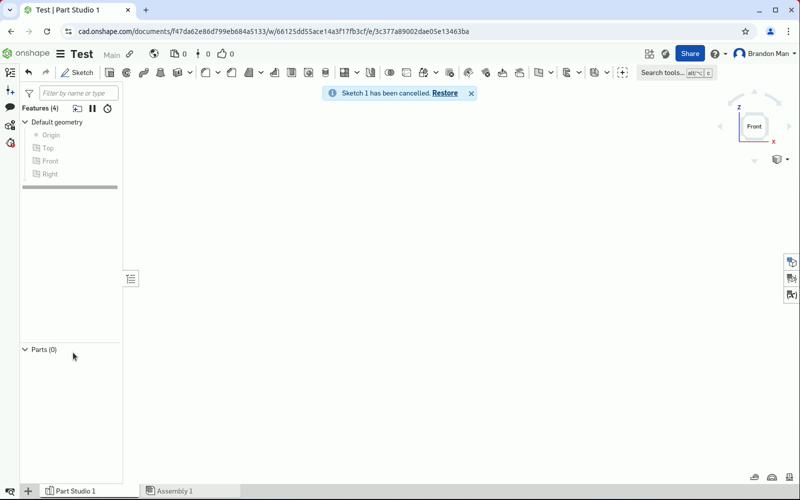
key(shift+y)
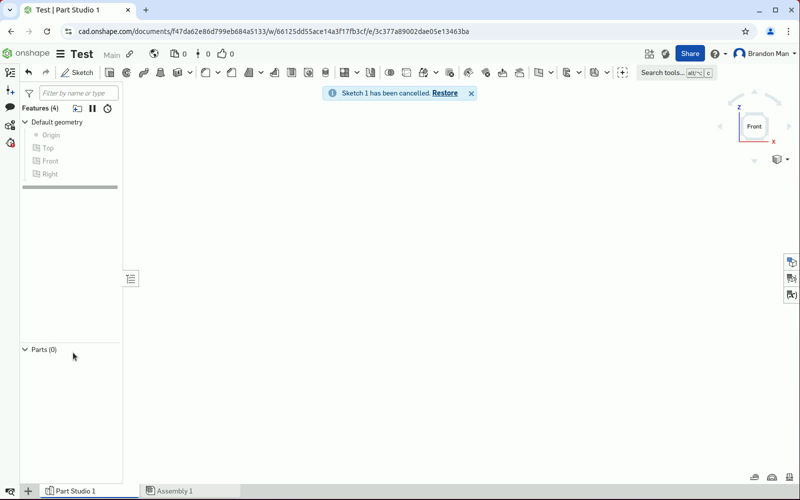
key(shift+s)
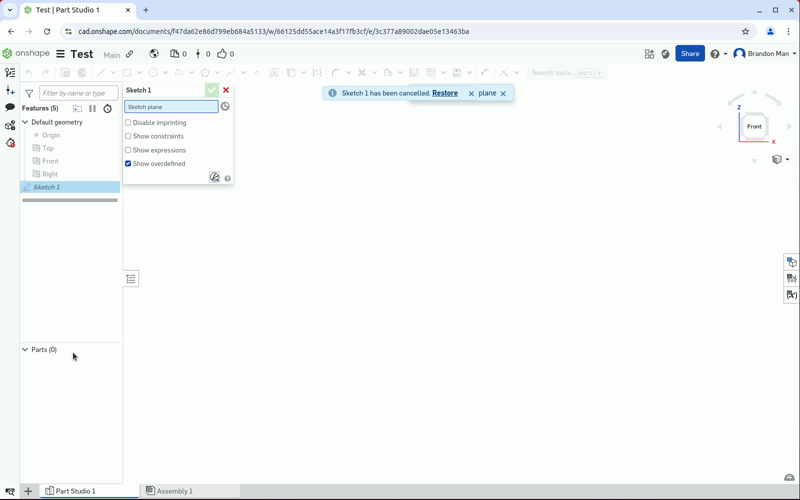
mouse_move(73, 163)
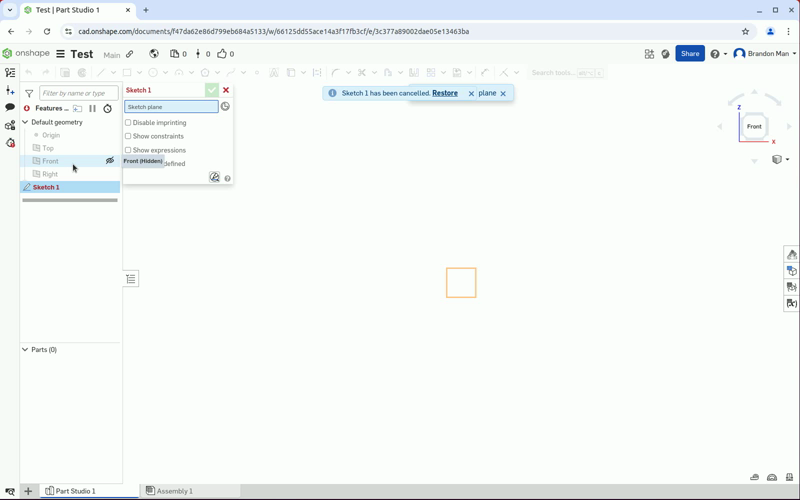
click(73, 163)
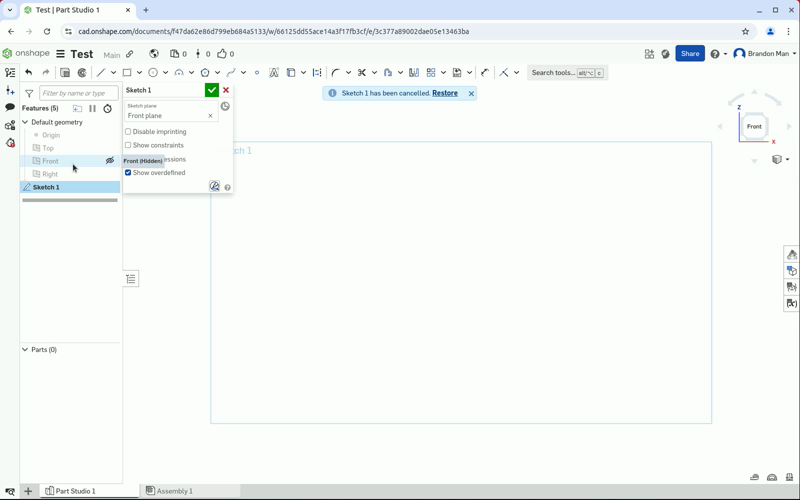
mouse_move(73, 352)
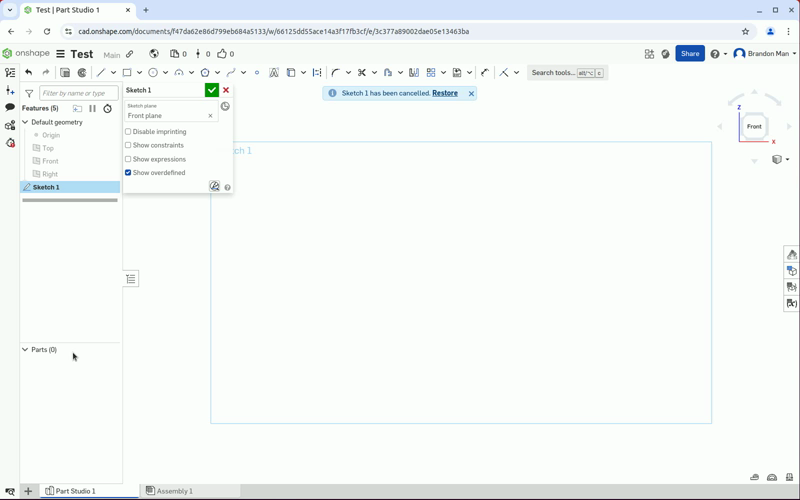
key(y)
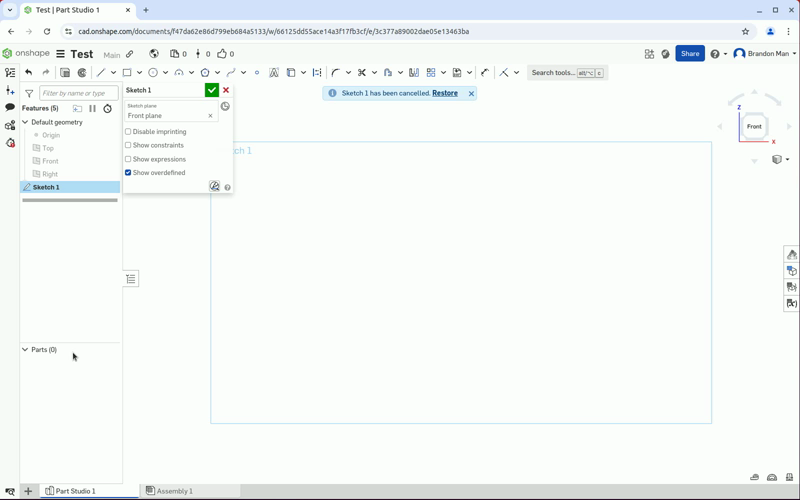
key(l)
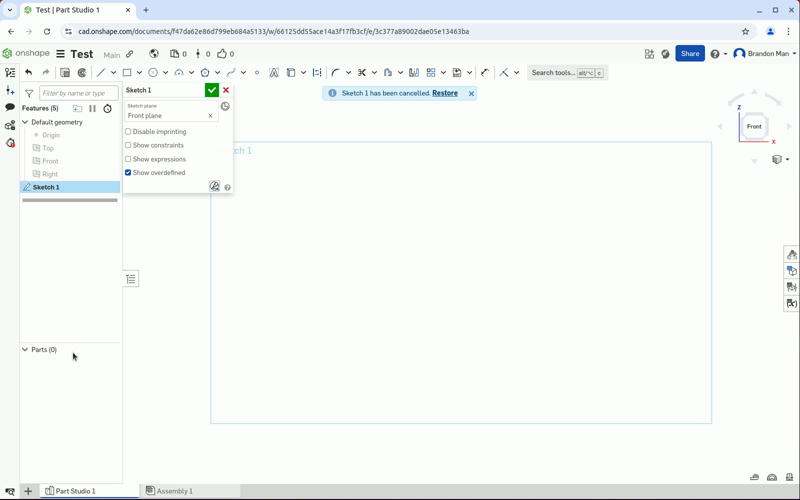
key_down(shift)
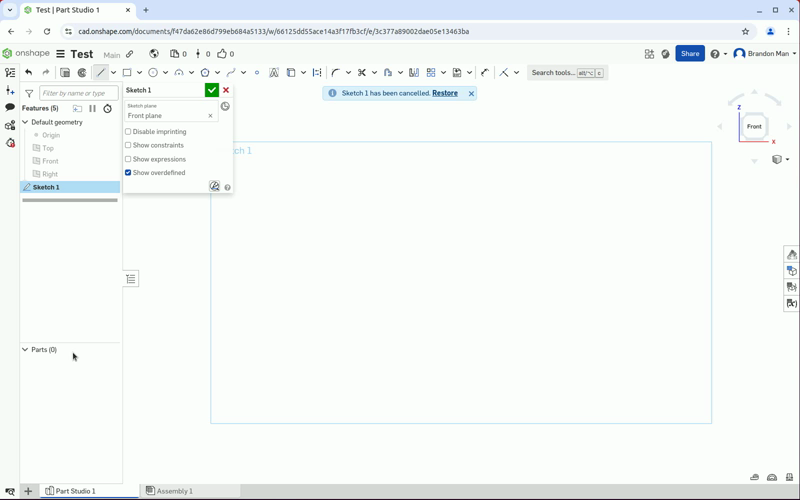
mouse_move(348, 330)
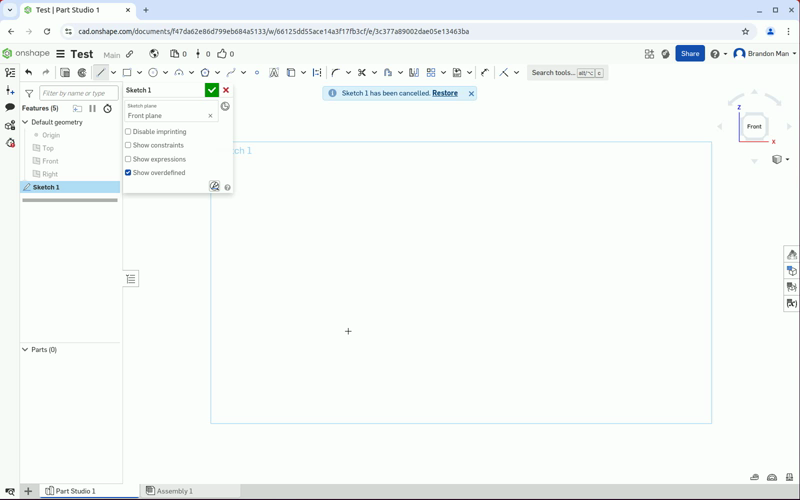
click(348, 330)
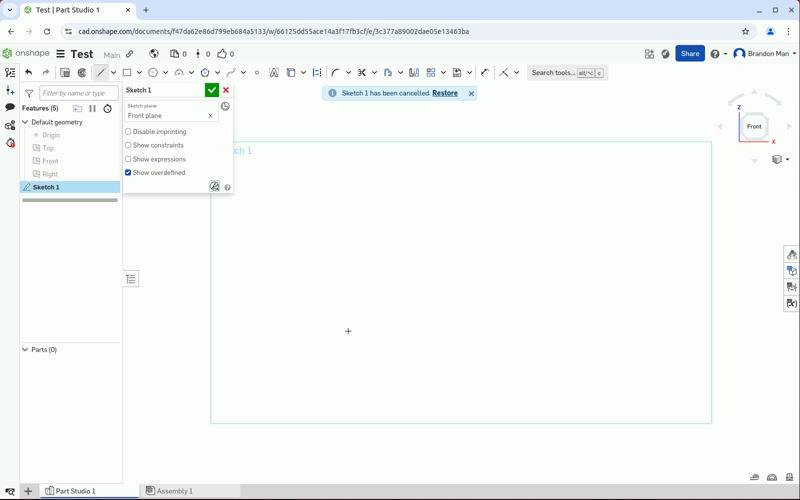
key_up(shift)
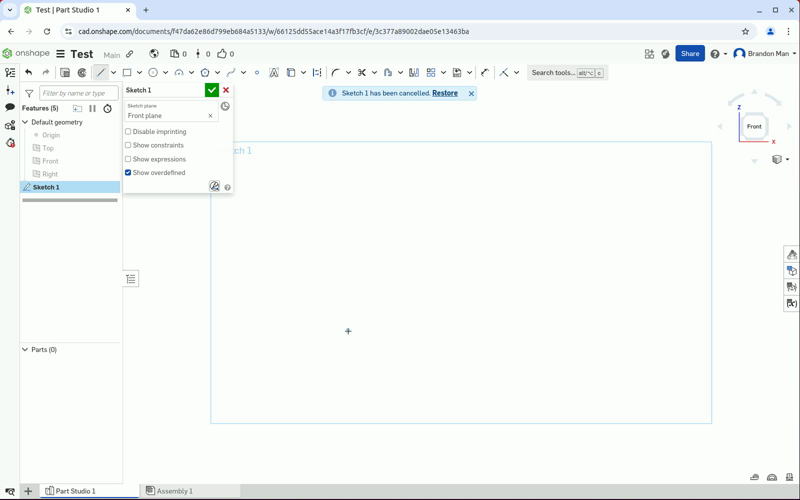
key_down(shift)
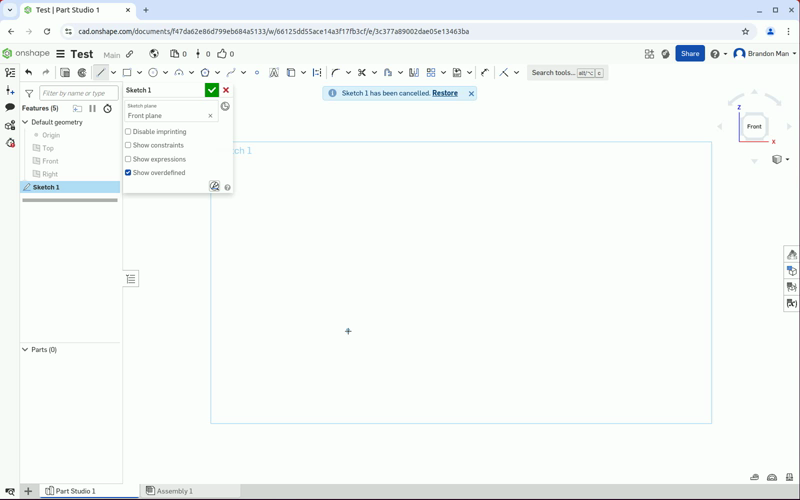
mouse_move(572, 330)
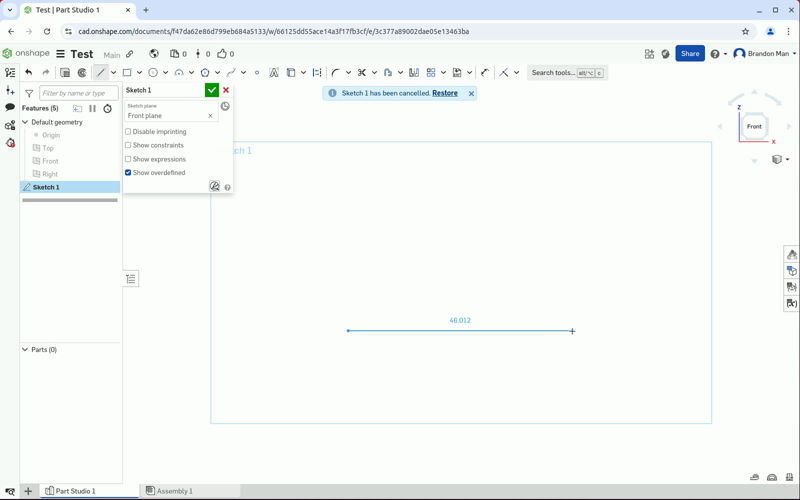
click(572, 330)
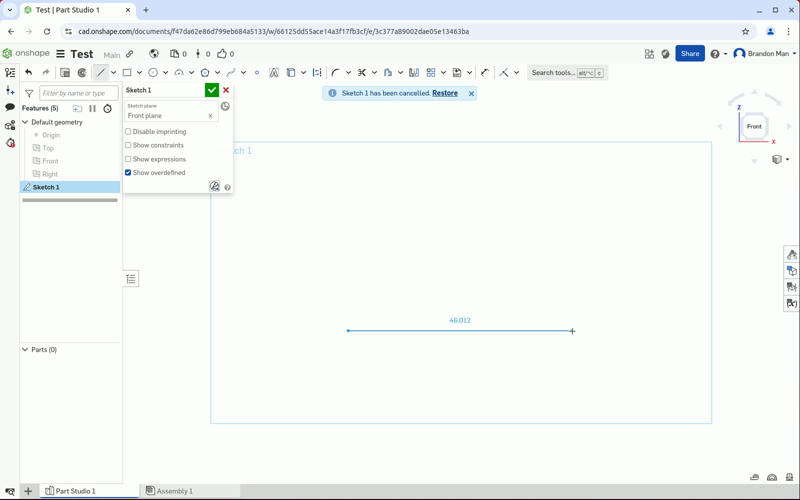
key_up(shift)
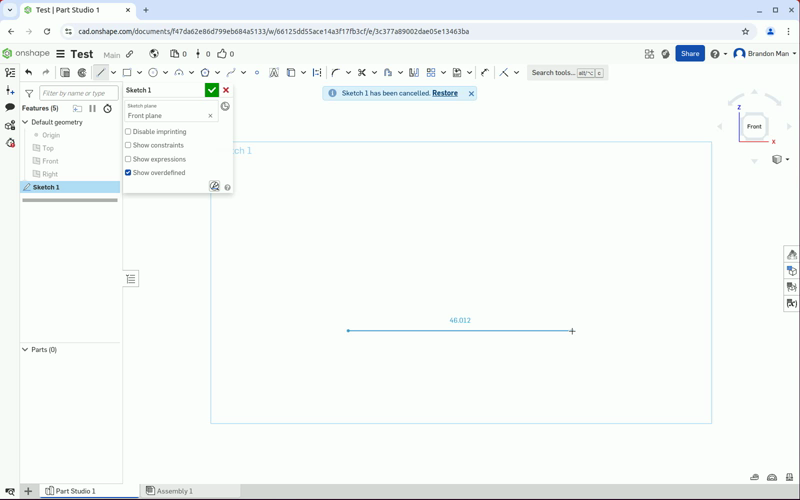
key_down(shift)
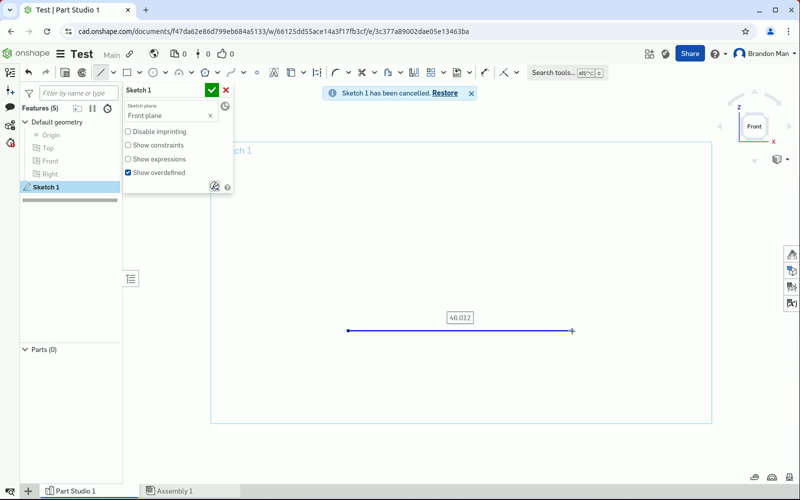
mouse_move(572, 234)
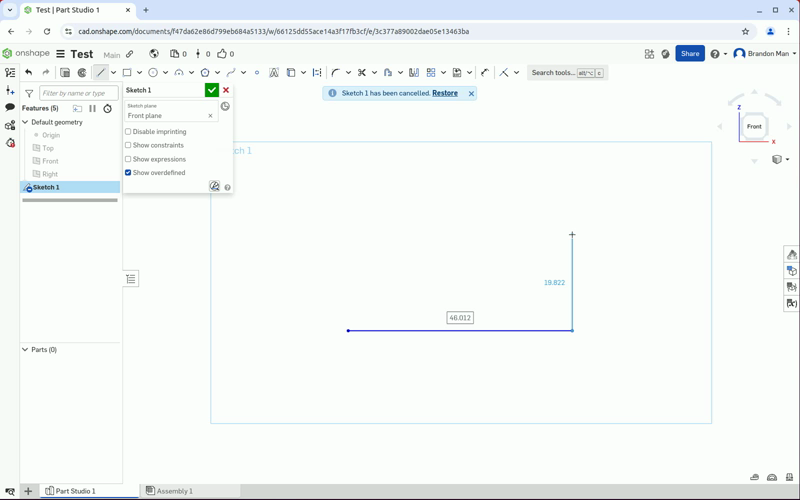
click(572, 234)
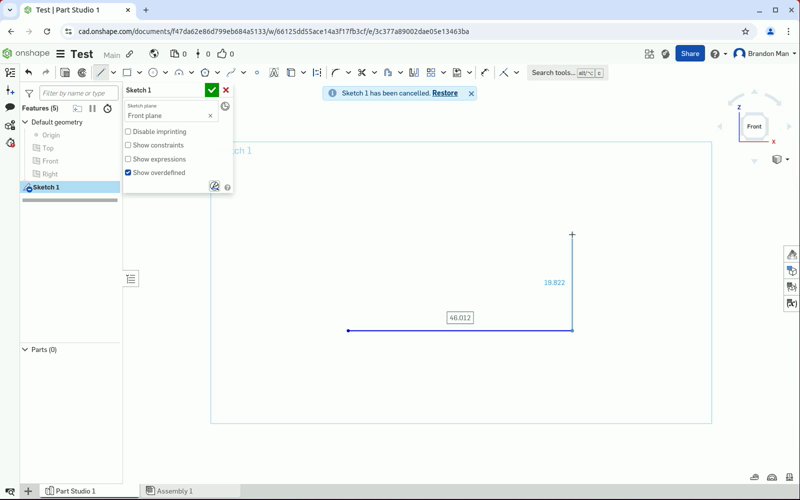
key_up(shift)
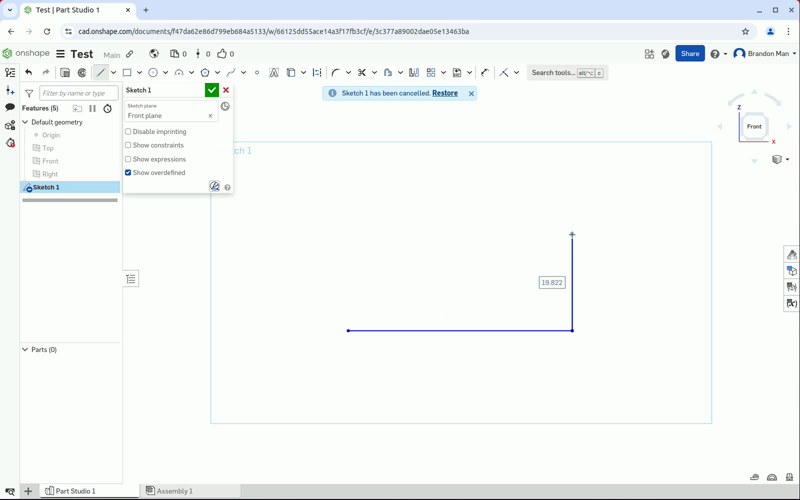
key_down(shift)
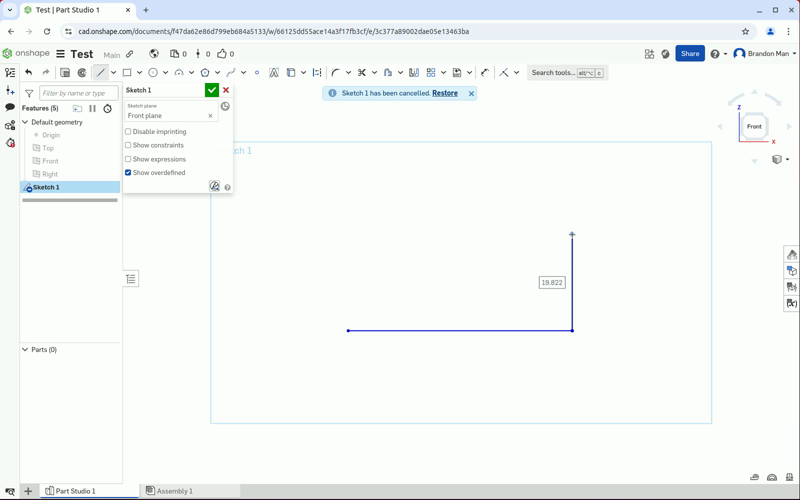
mouse_move(348, 234)
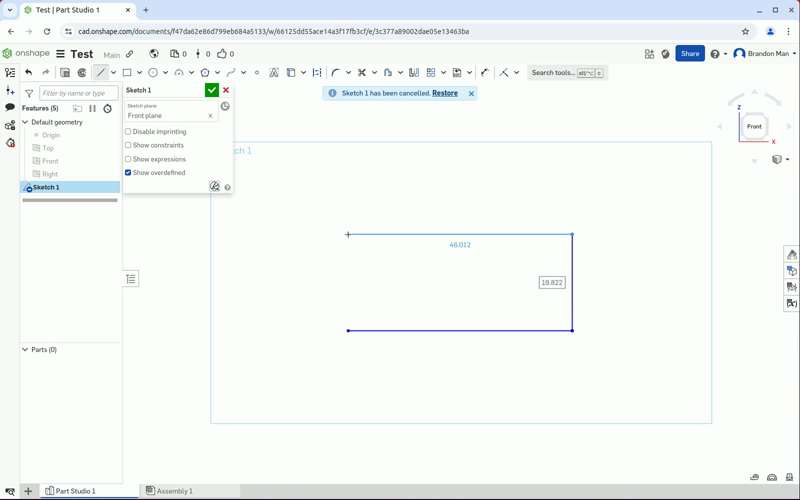
click(348, 234)
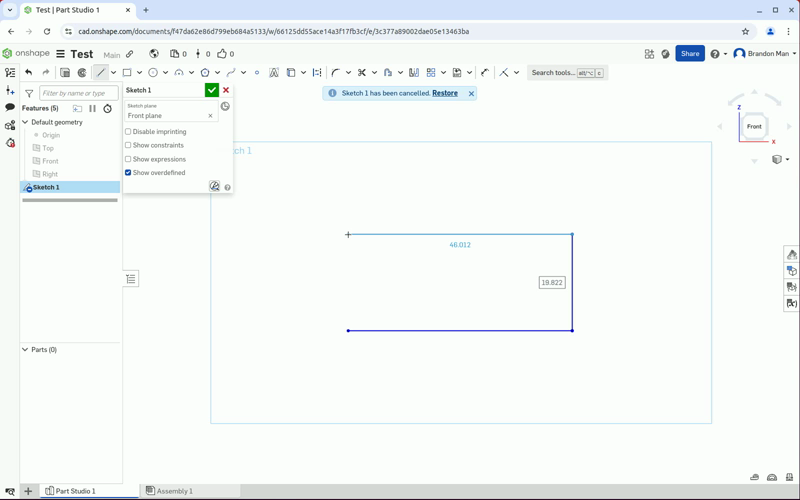
key_up(shift)
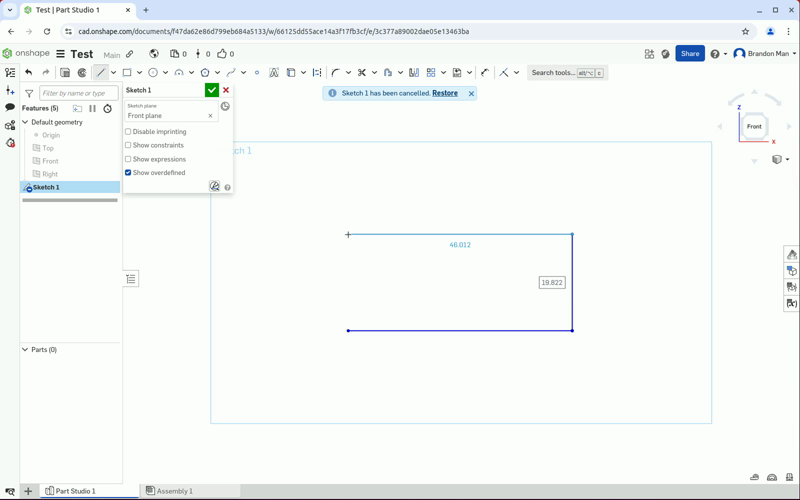
key_down(shift)
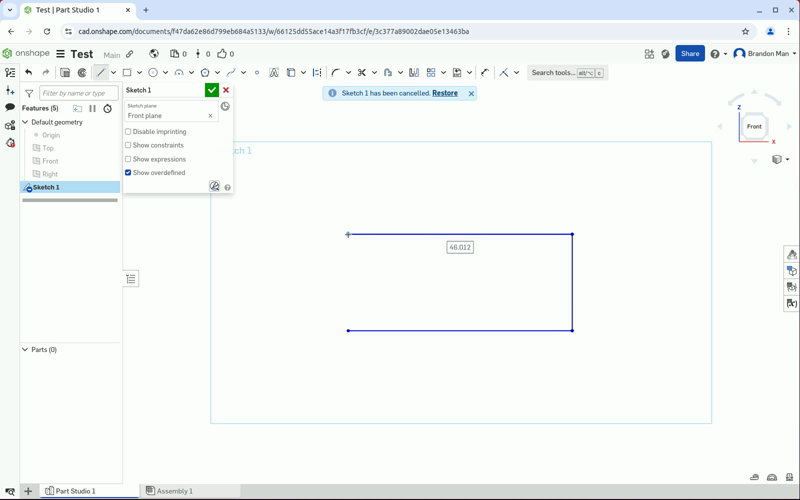
mouse_move(348, 330)
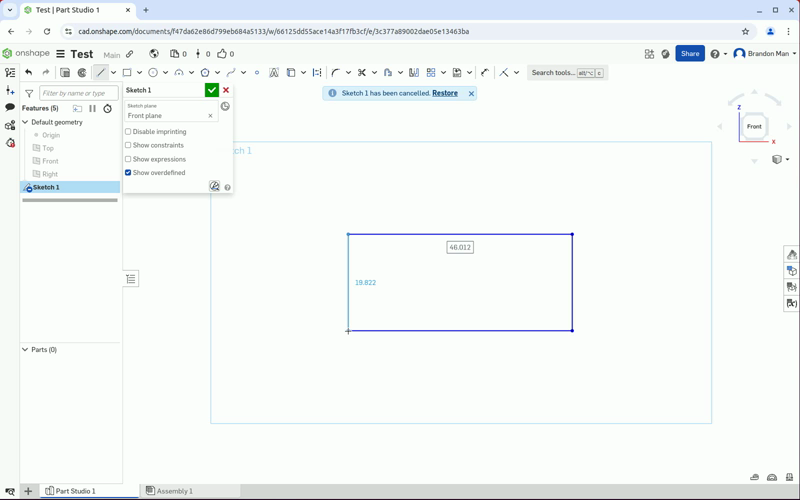
key_up(shift)
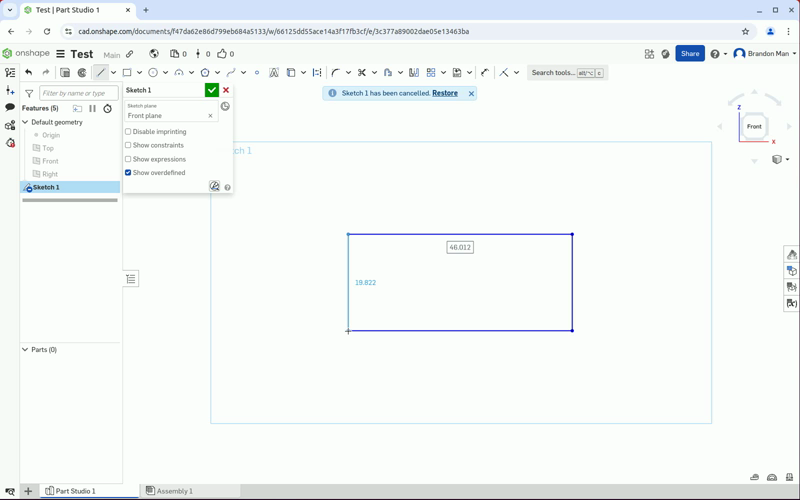
click(348, 330)
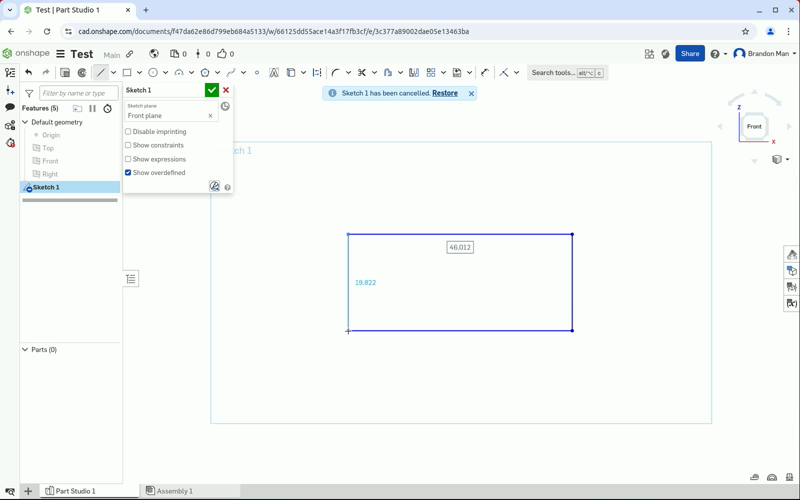
key(esc)
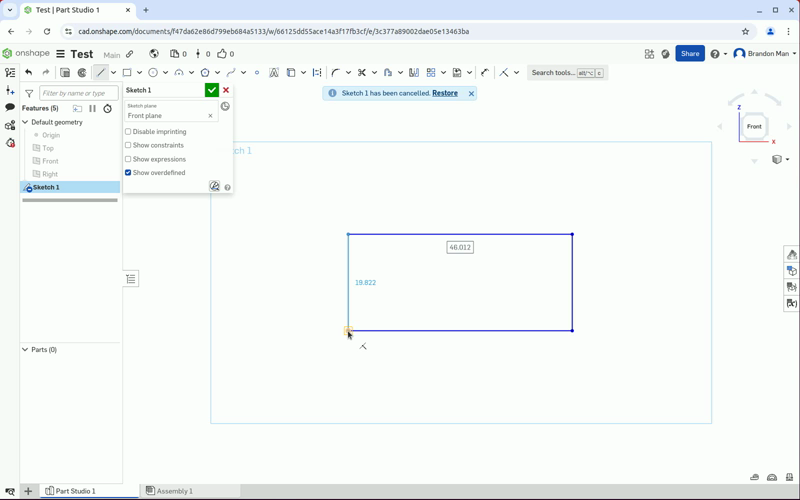
mouse_move(416, 286)
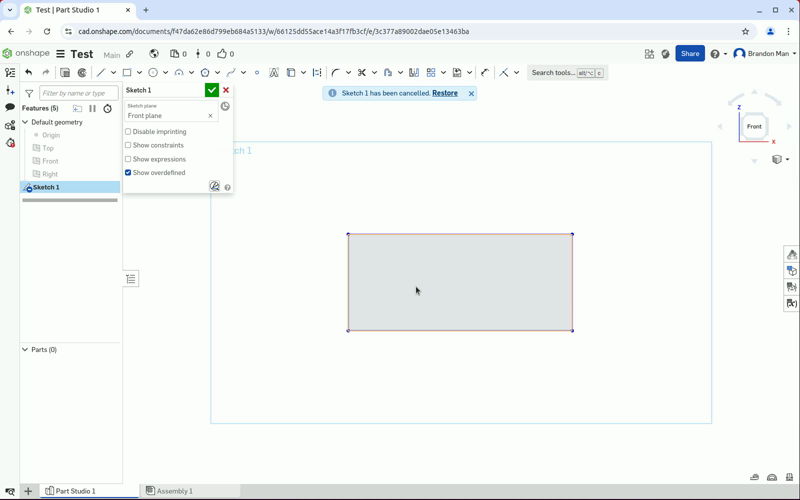
click(416, 286)
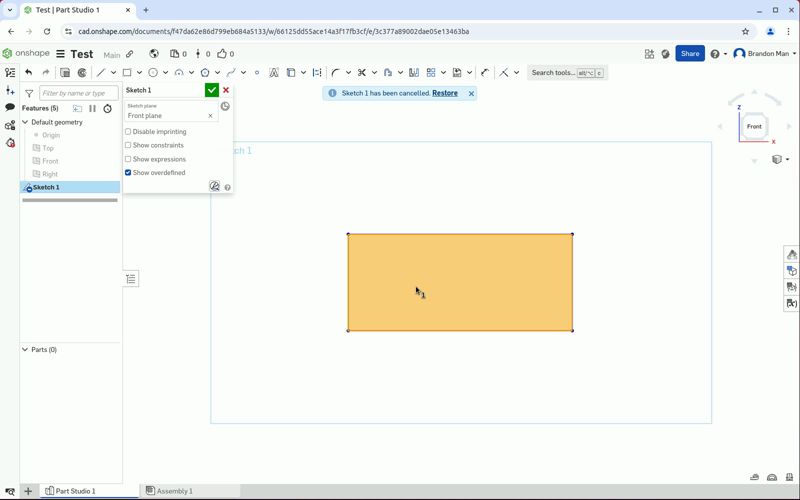
mouse_move(73, 352)
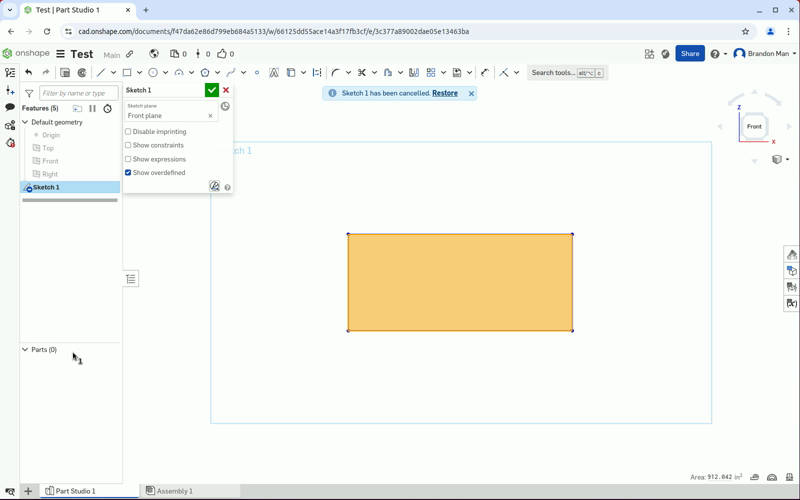
key(shift+y)
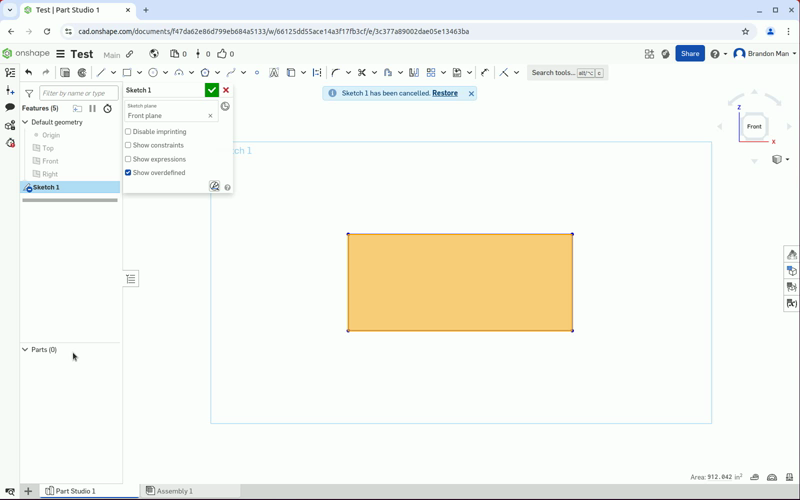
key(shift+e)
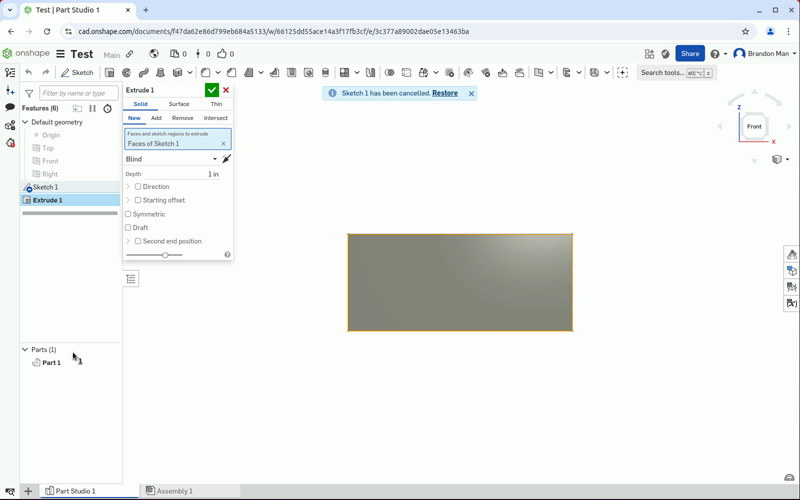
mouse_move(143, 106)
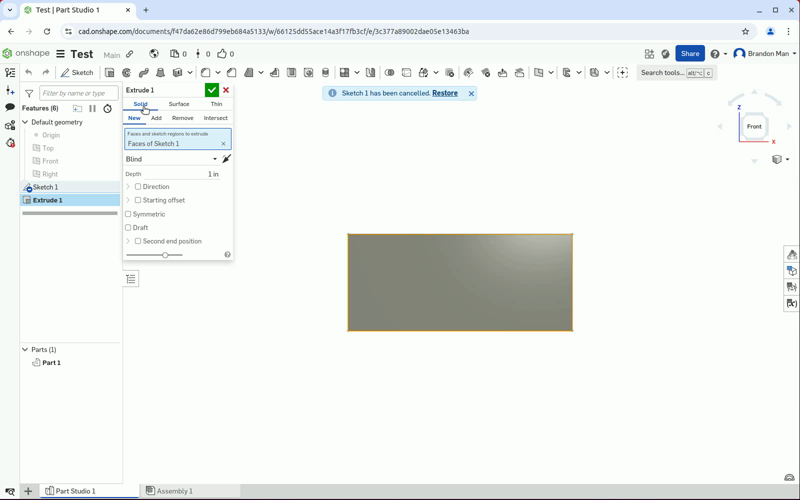
click(143, 106)
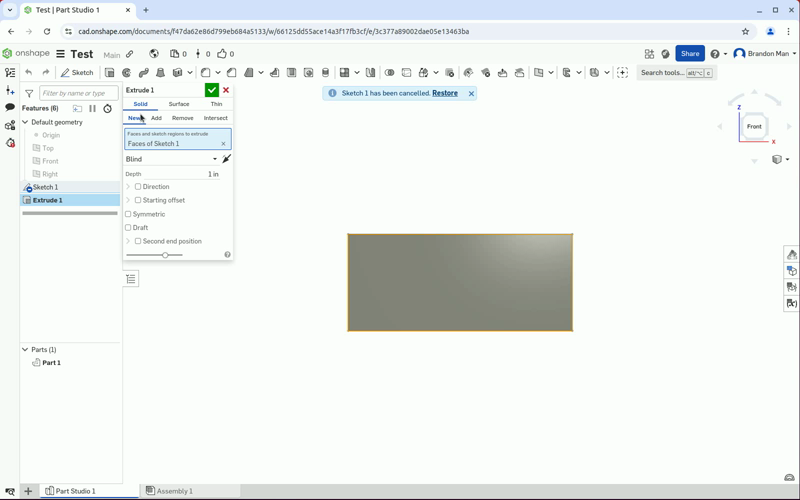
mouse_move(137, 120)
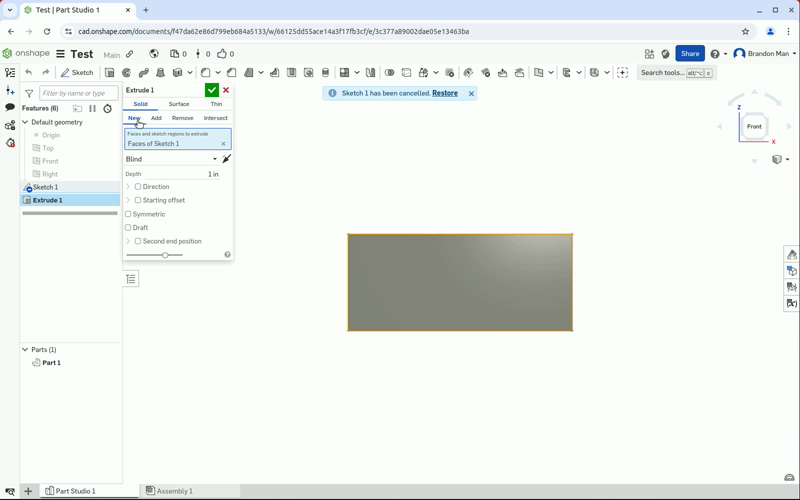
click(137, 120)
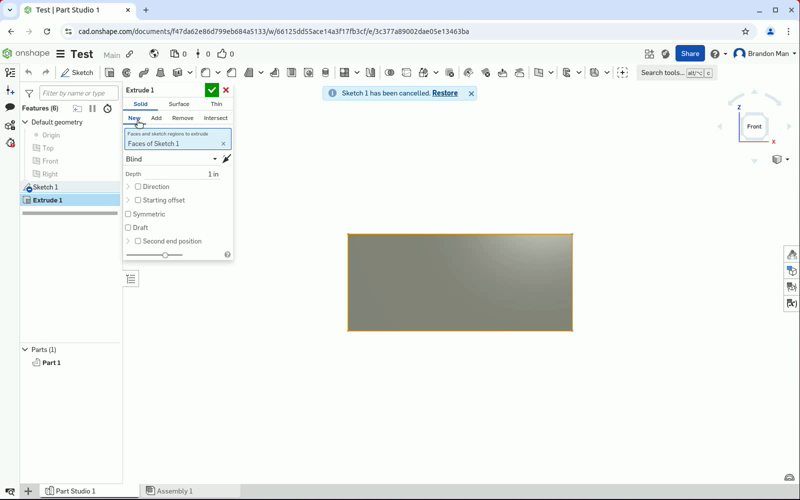
key(tab, 4)
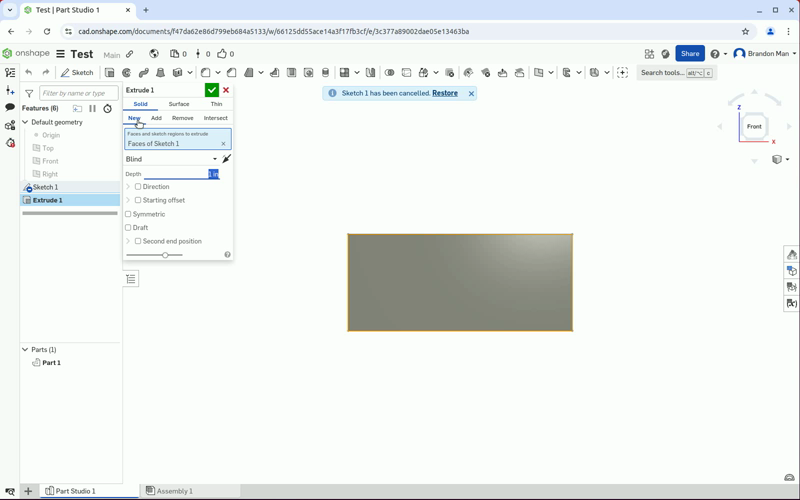
text(1.204)
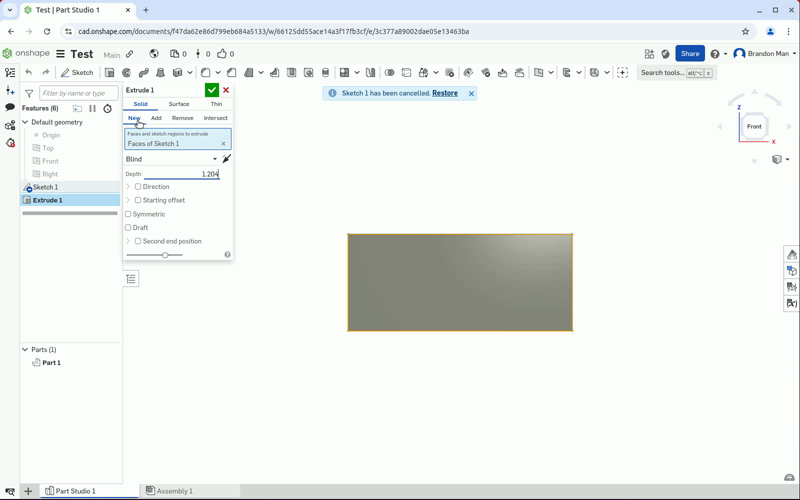
key(enter)
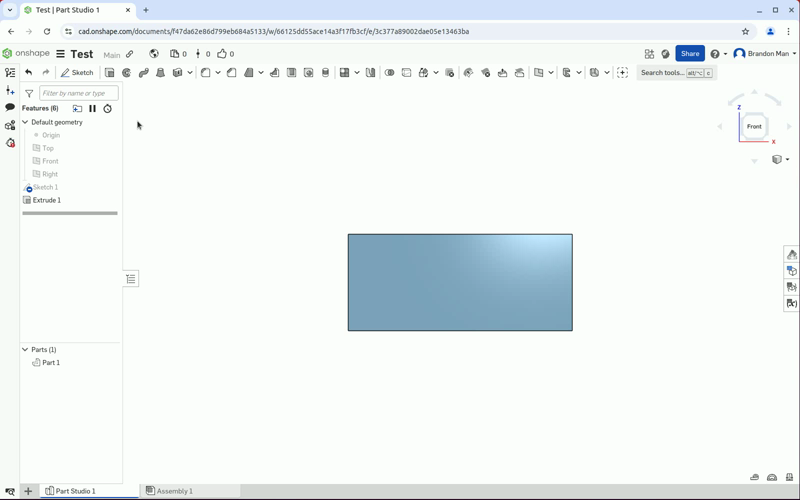
key(shift+h)
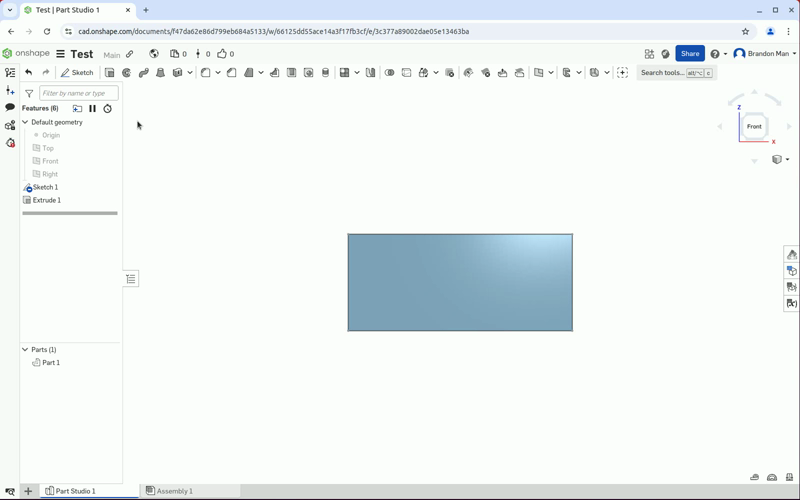
key(shift+h)
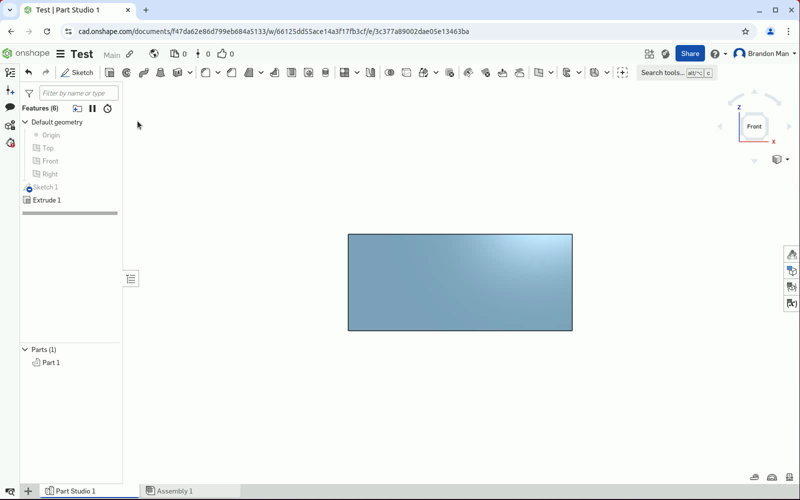
mouse_move(73, 189)
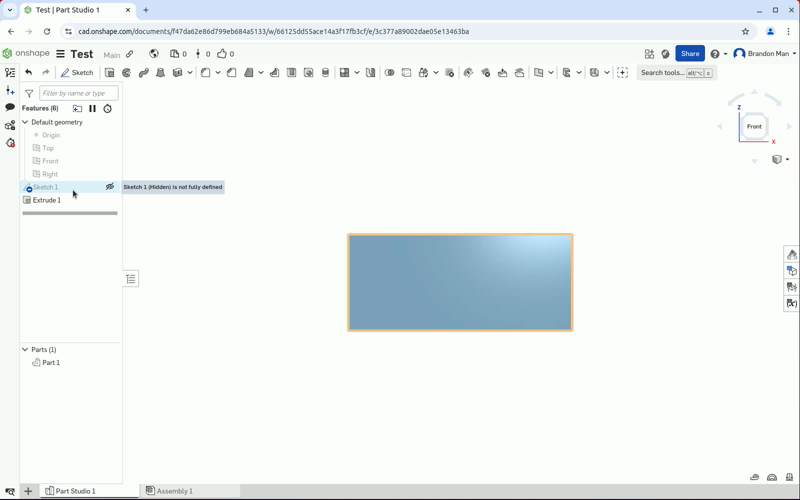
click(73, 189)
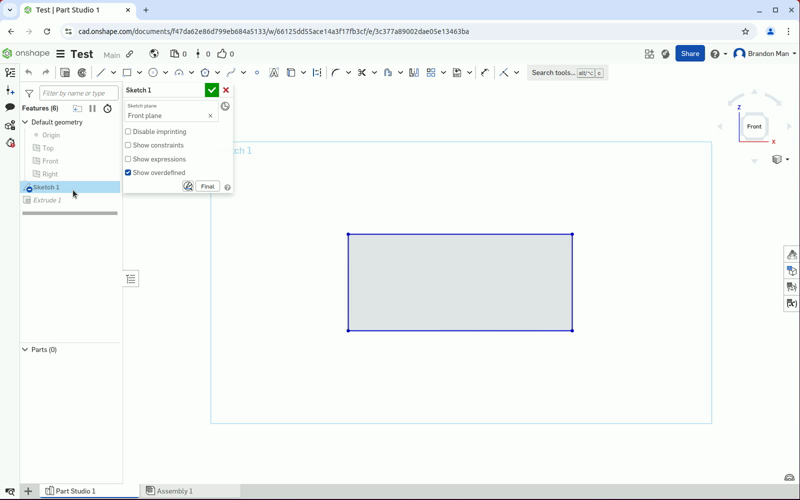
mouse_move(229, 92)
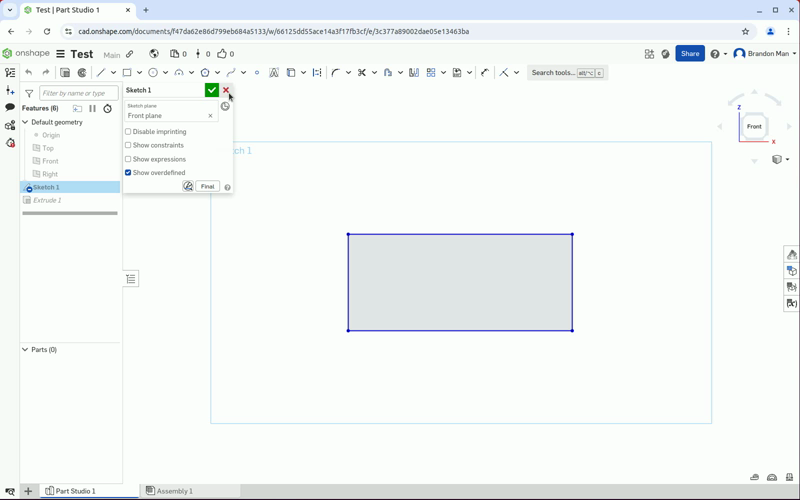
click(229, 92)
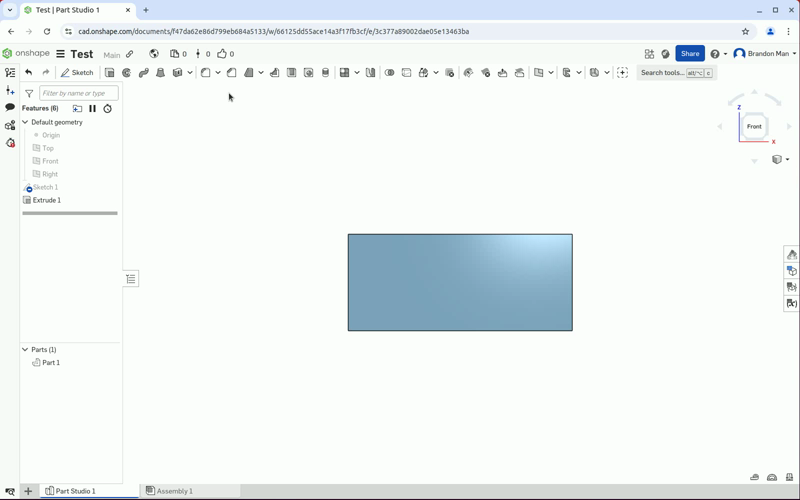
mouse_move(541, 75)
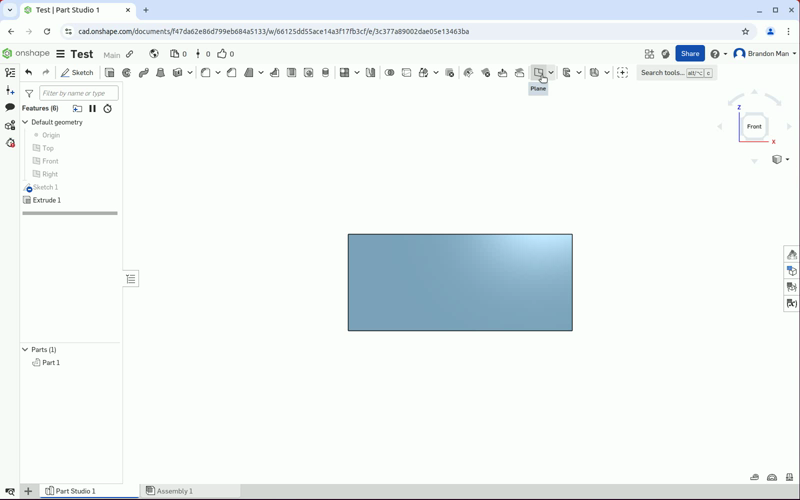
click(541, 75)
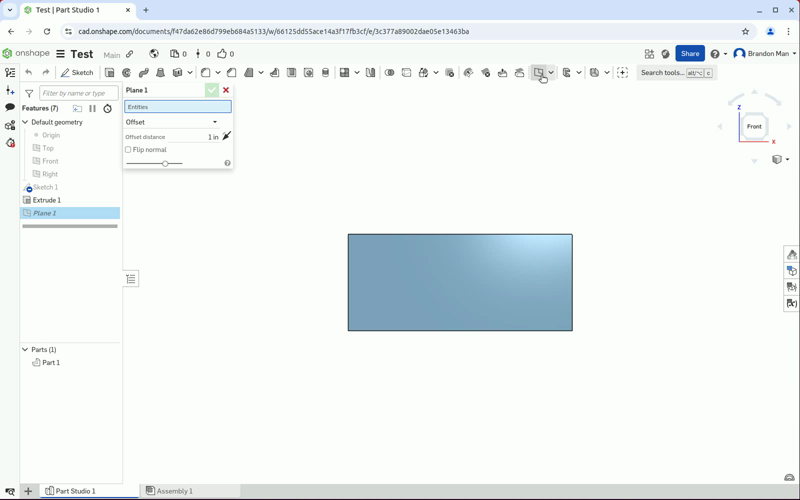
mouse_move(73, 163)
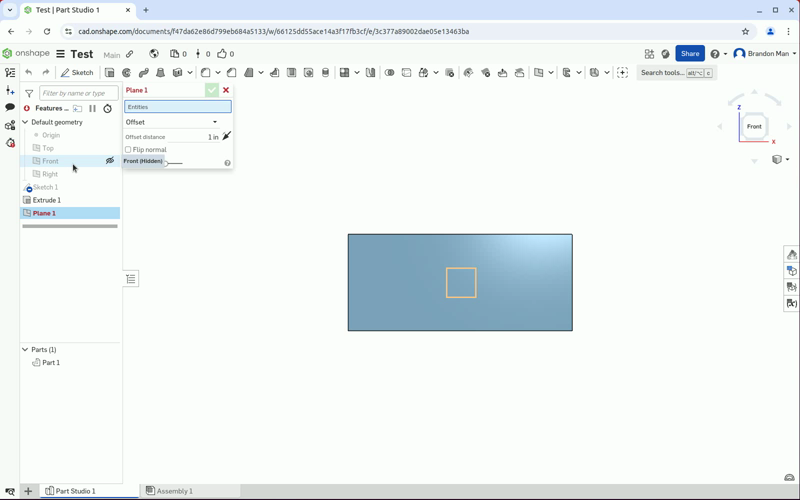
click(73, 163)
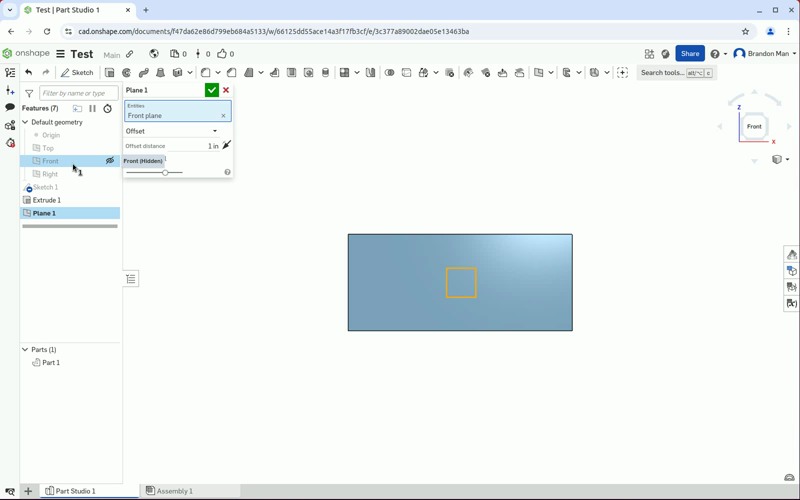
key(tab, 2)
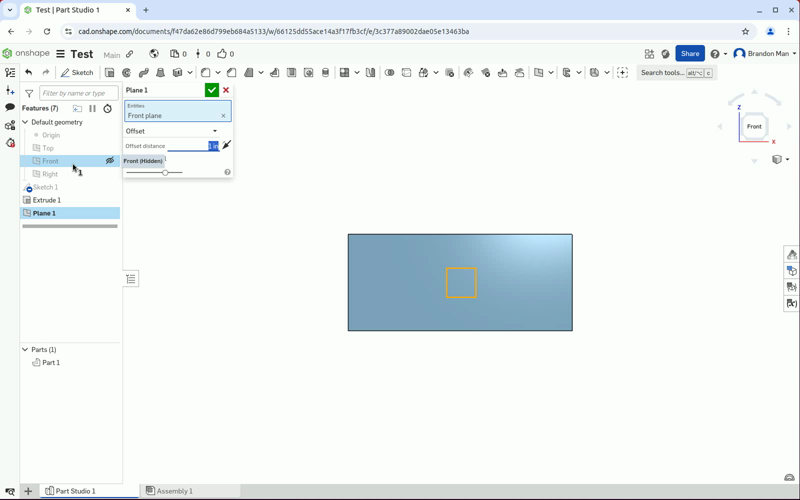
text(1.202)
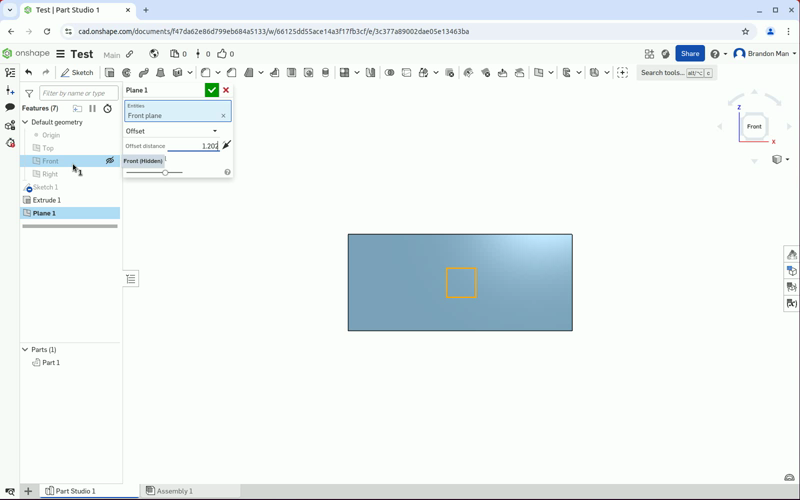
key(enter, 2)
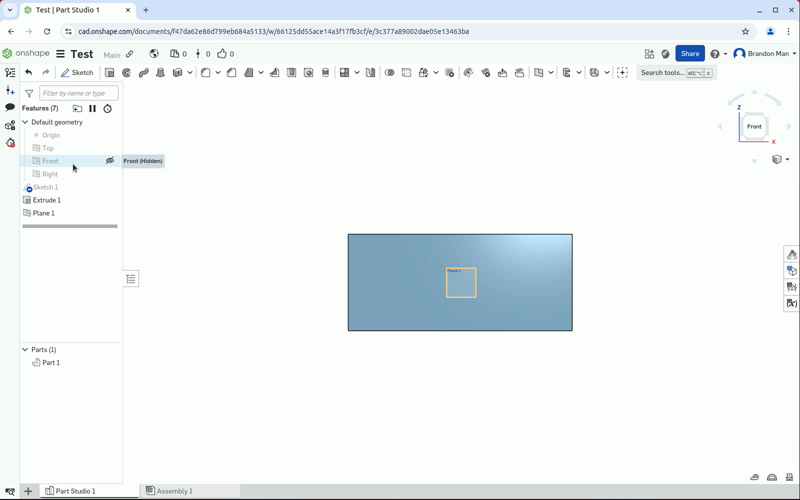
key(shift+s)
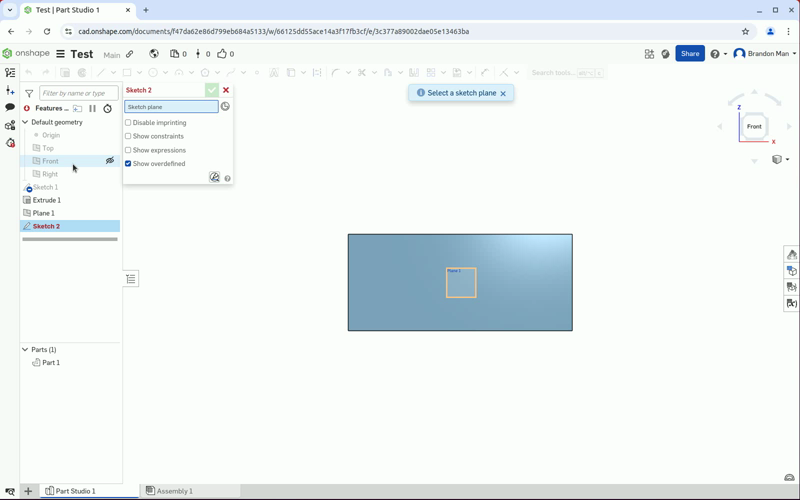
mouse_move(73, 215)
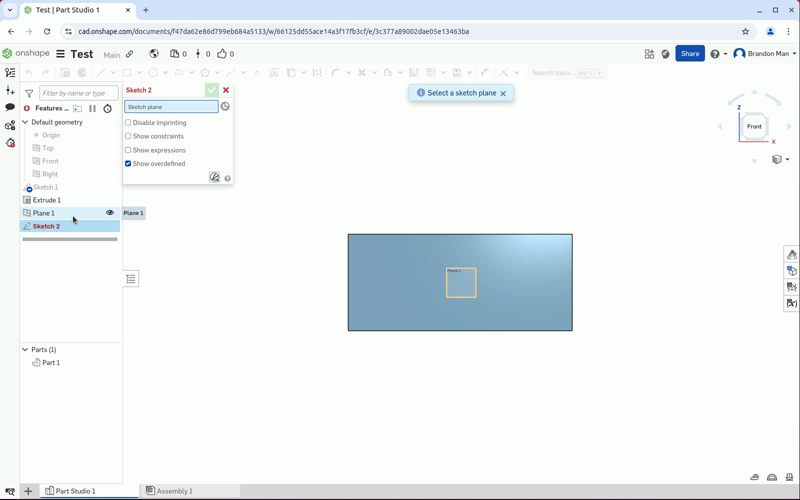
click(73, 215)
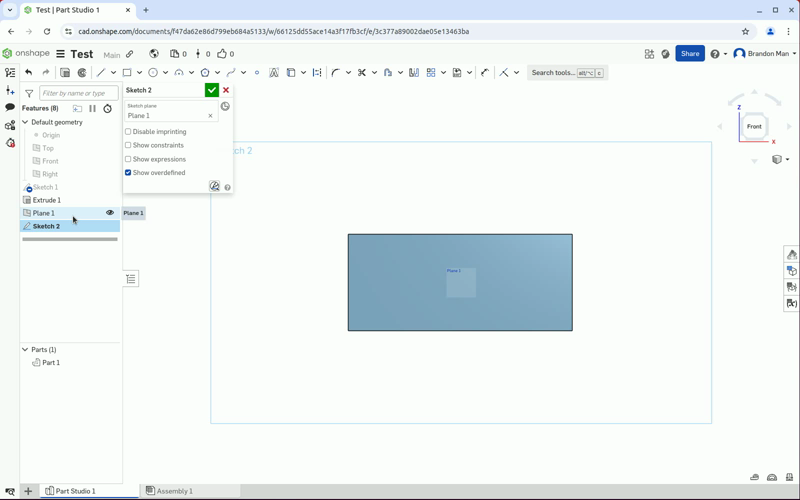
mouse_move(73, 352)
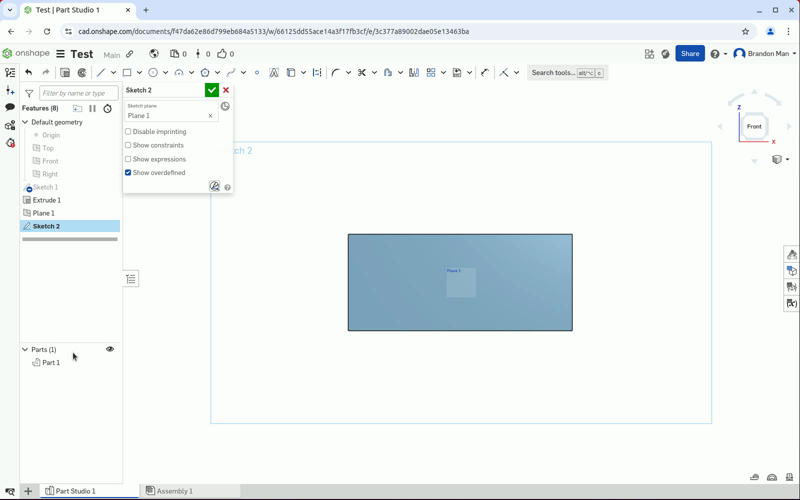
key(y)
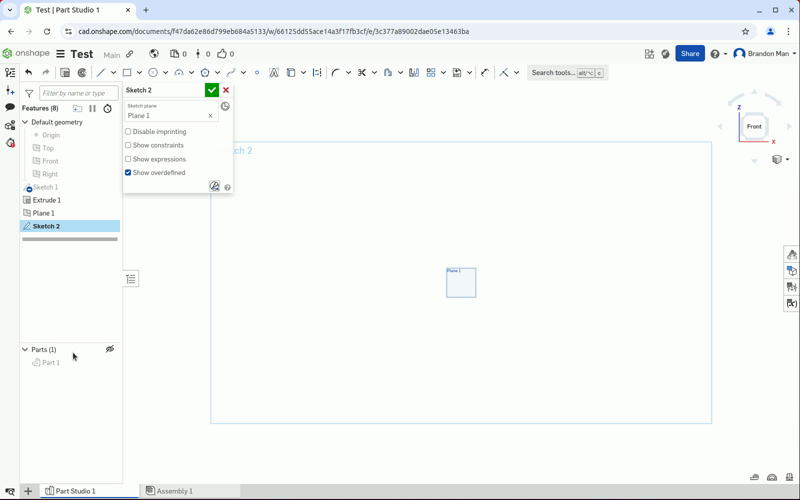
key(c)
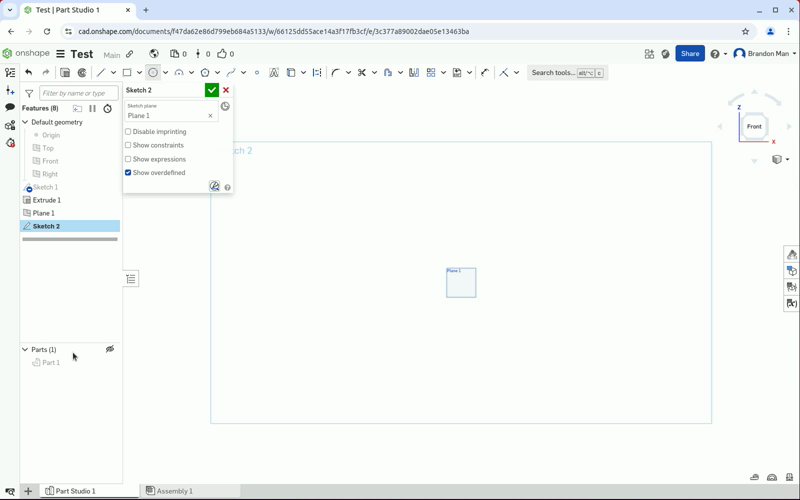
key_down(shift)
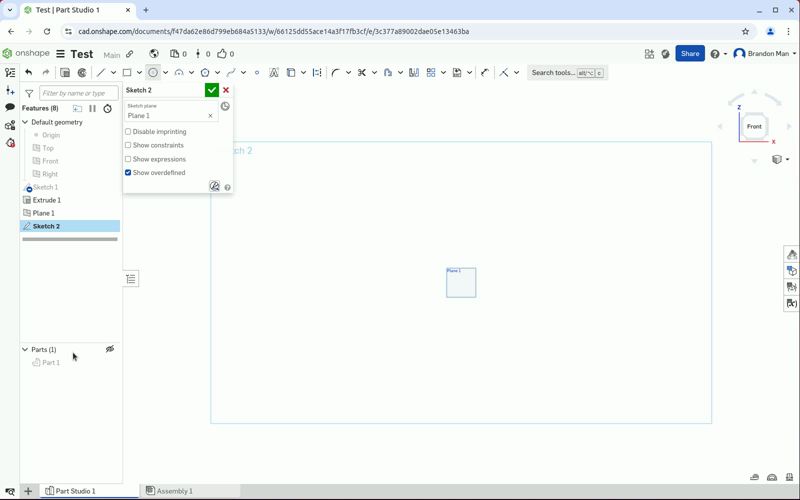
mouse_move(360, 246)
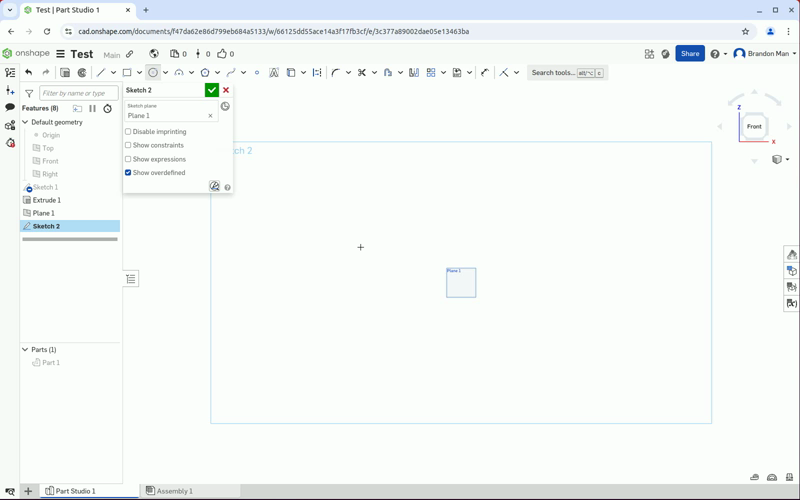
click(360, 246)
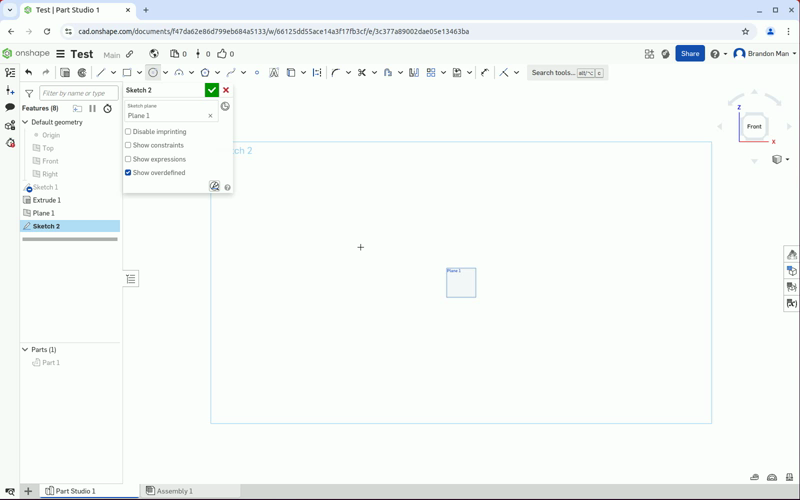
key_up(shift)
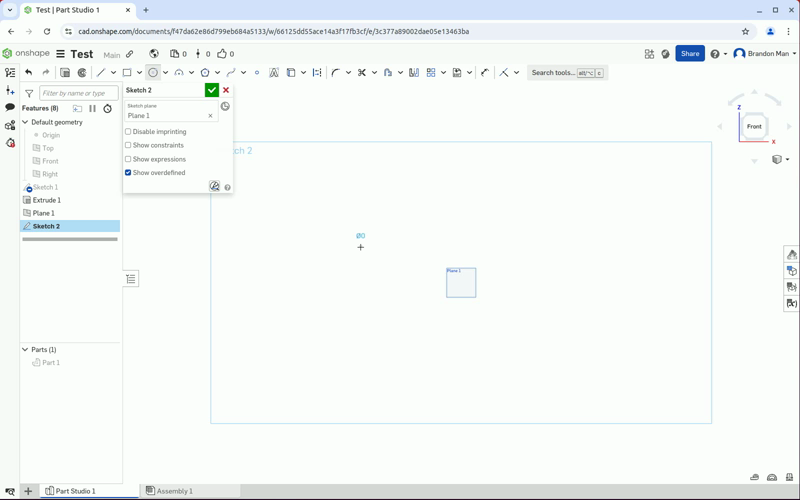
mouse_move(365, 246)
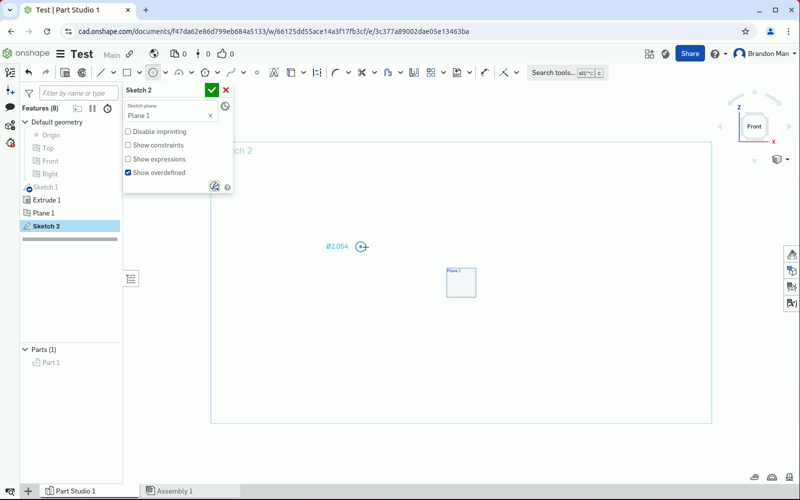
click(365, 246)
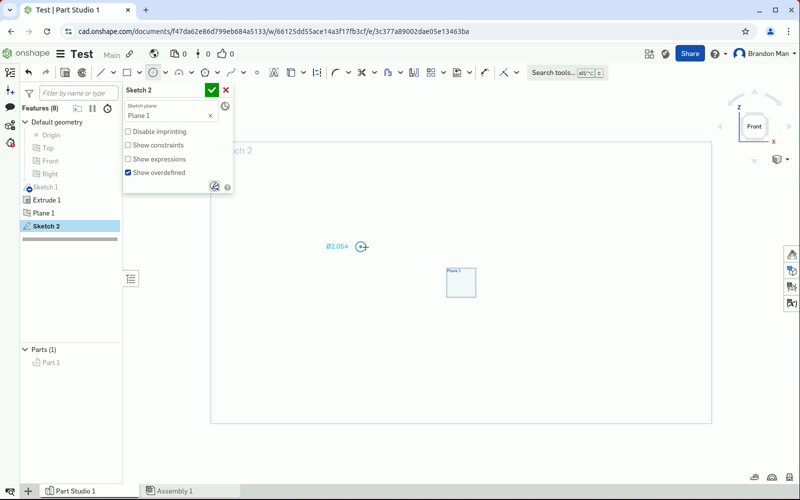
key(esc)
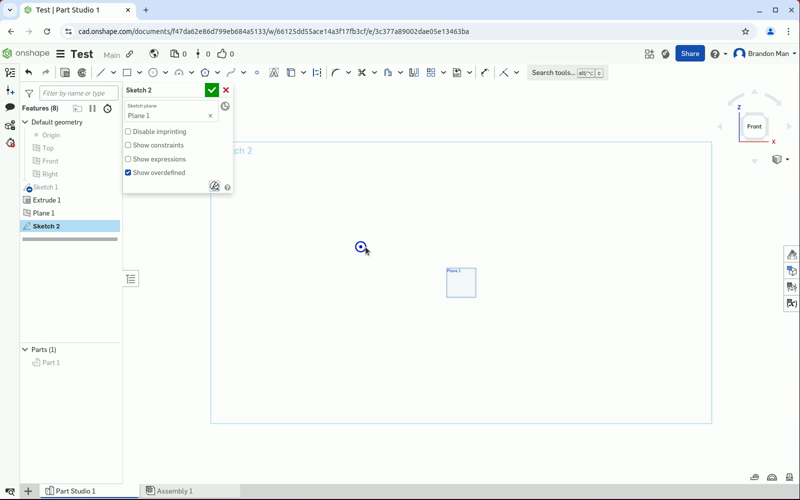
mouse_move(359, 244)
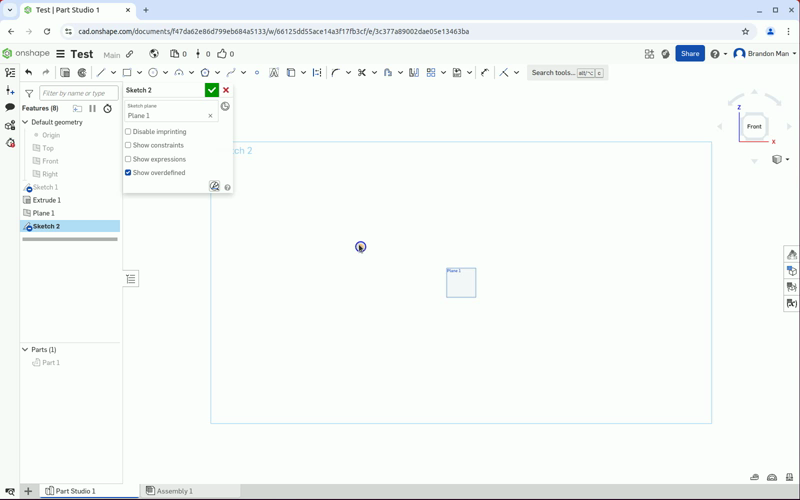
scroll(6)
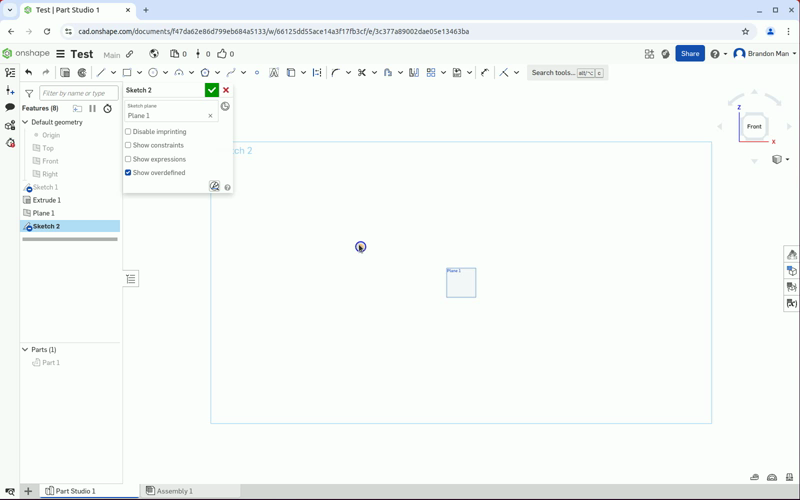
scroll(6)
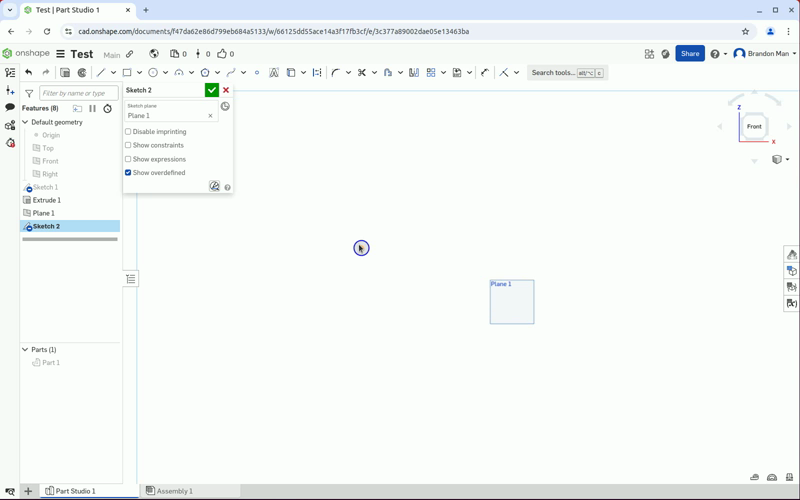
scroll(6)
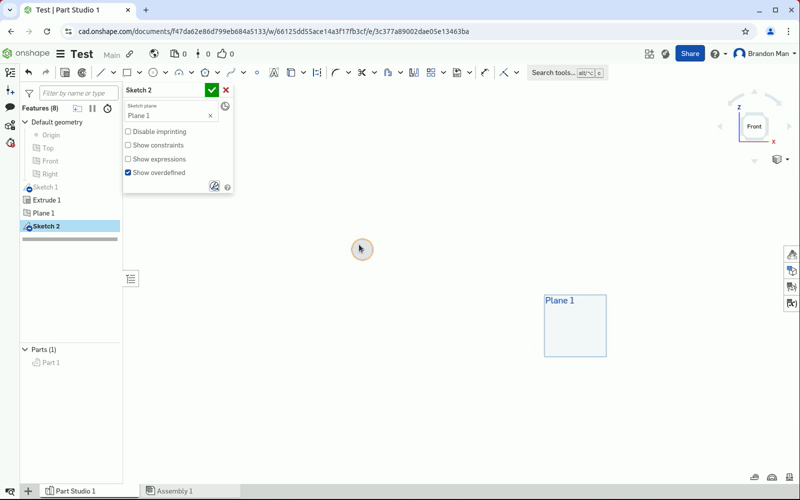
scroll(6)
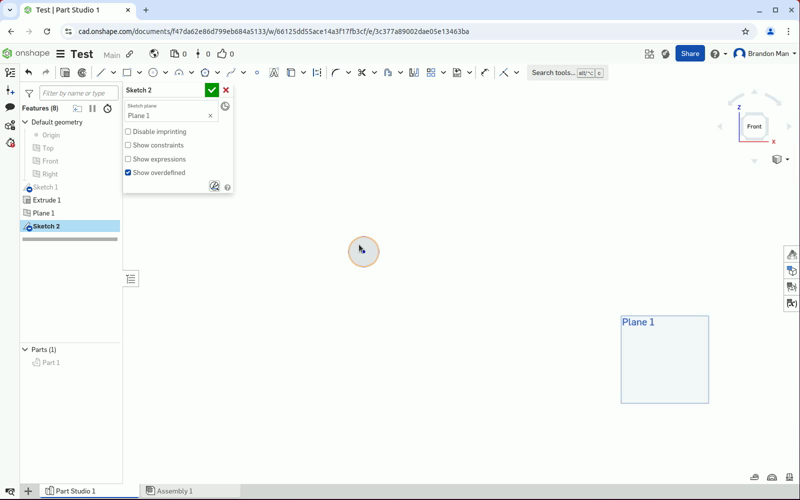
scroll(6)
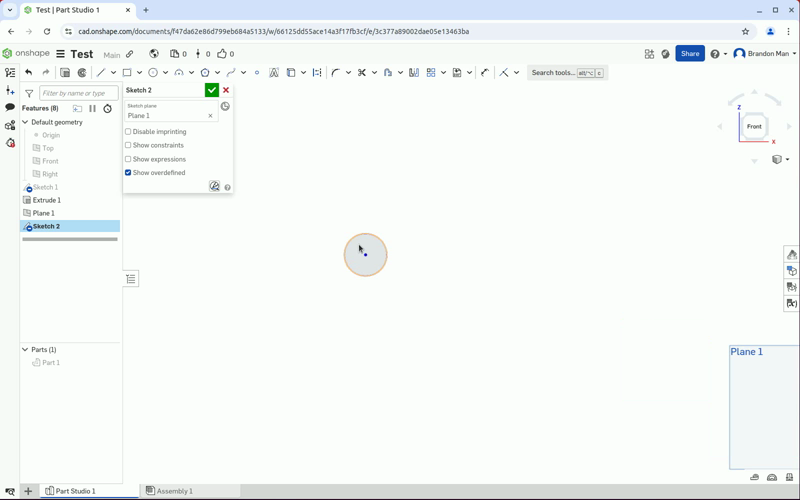
scroll(6)
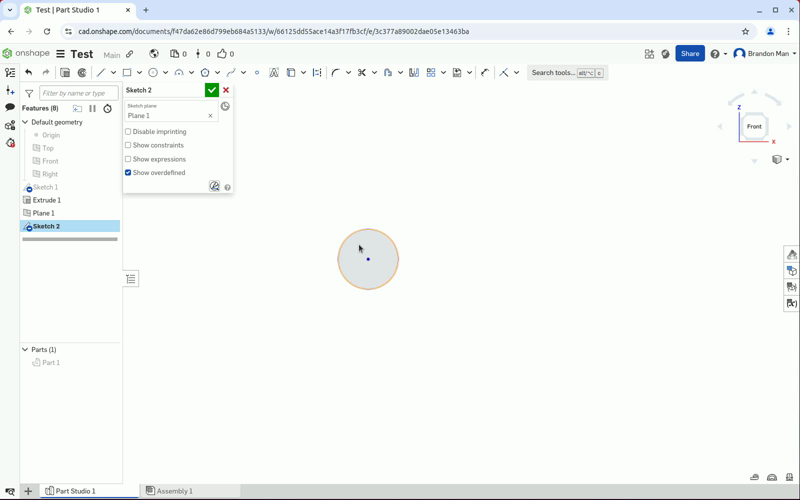
scroll(6)
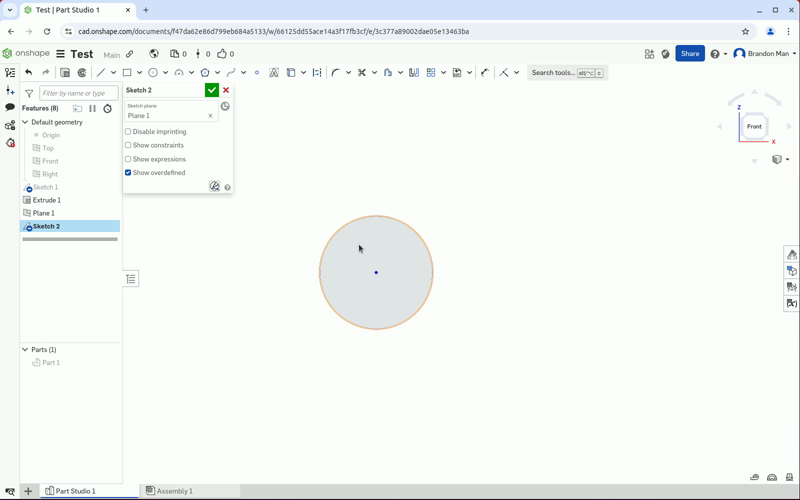
click(359, 244)
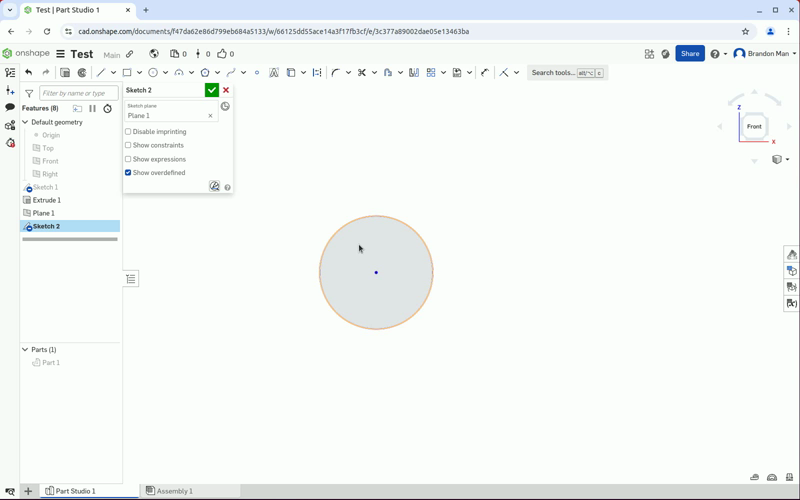
scroll(-6)
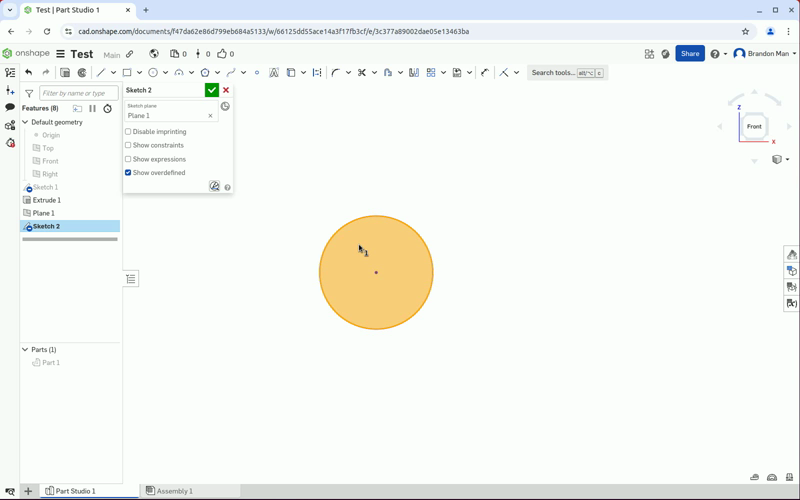
scroll(-6)
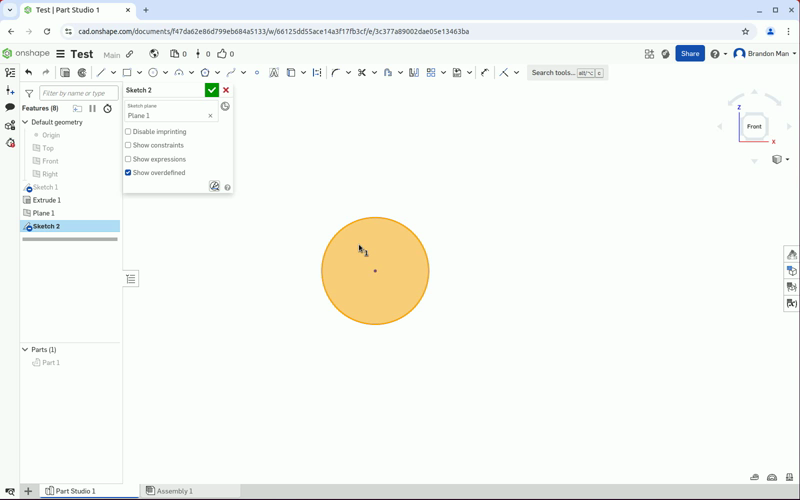
scroll(-6)
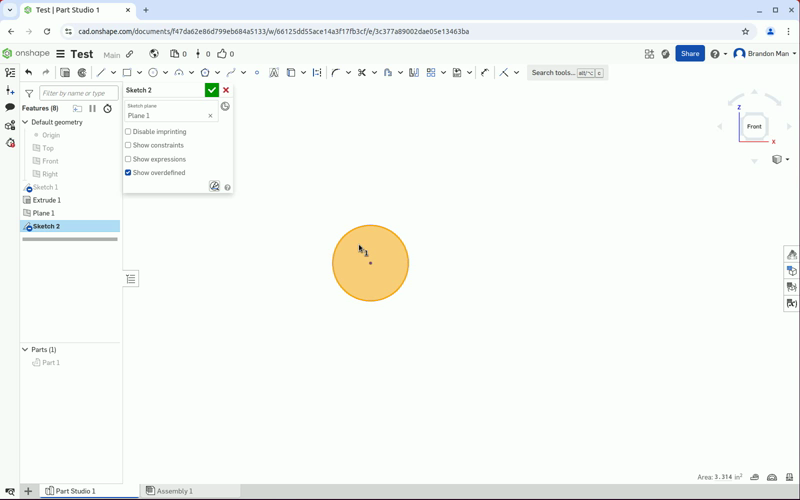
scroll(-6)
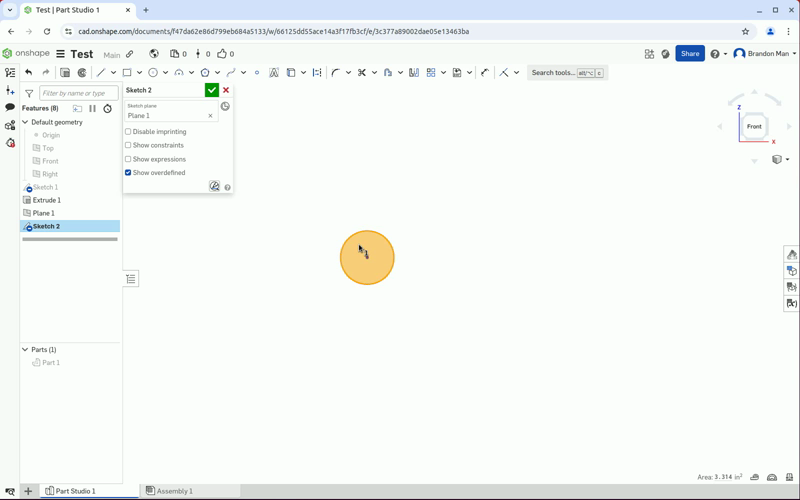
scroll(-6)
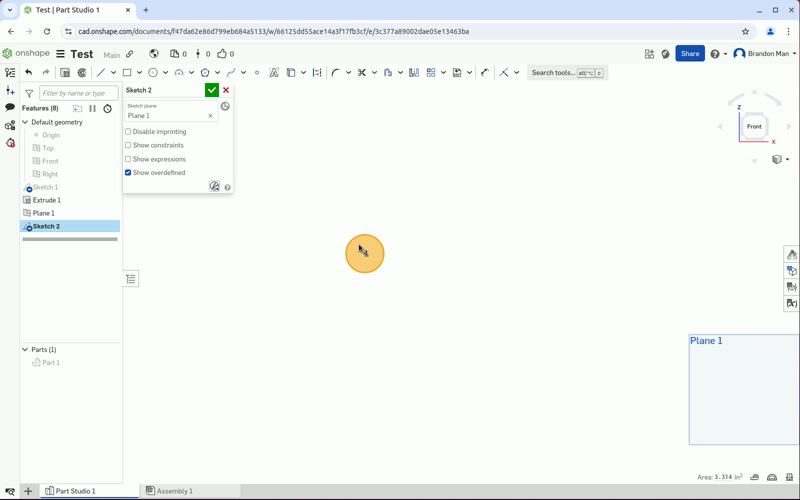
scroll(-6)
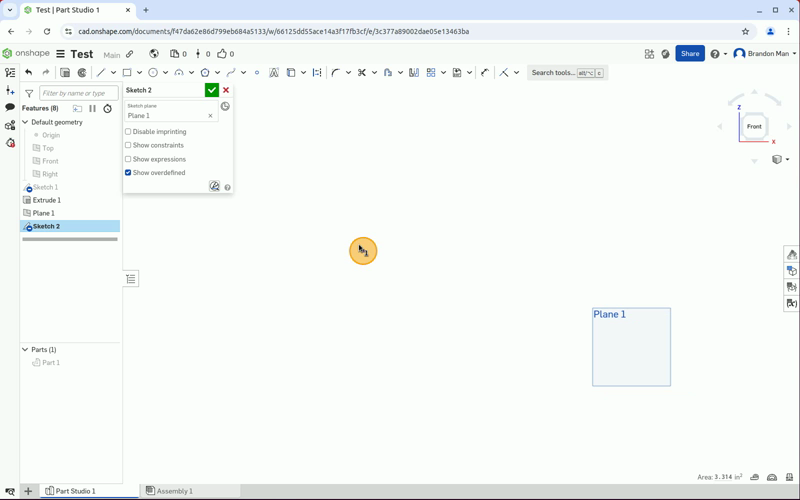
scroll(-6)
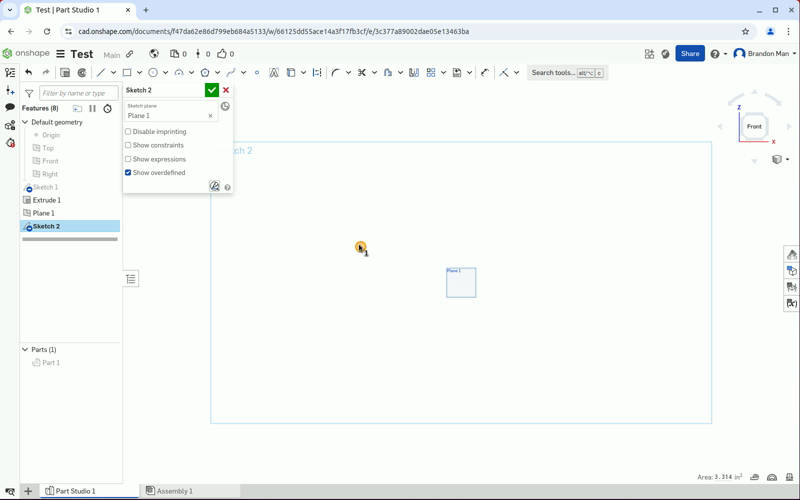
mouse_move(73, 352)
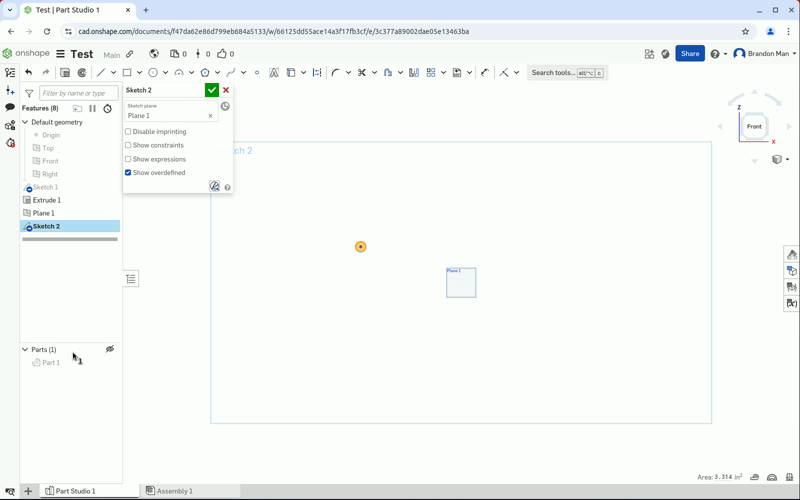
key(shift+y)
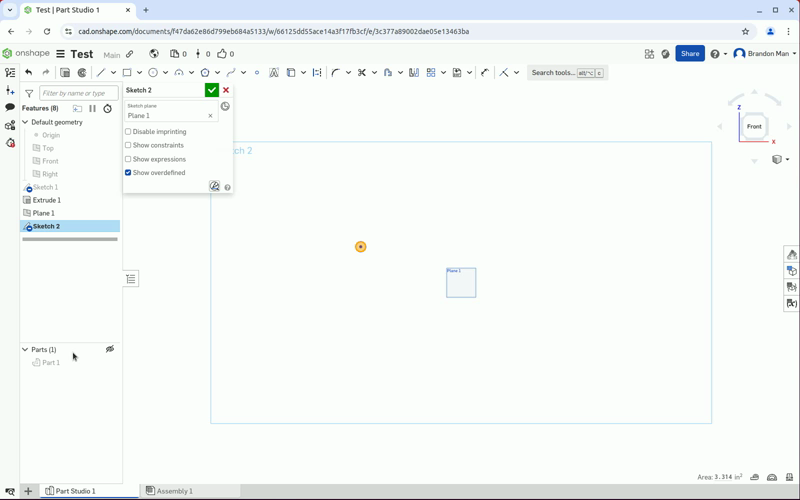
key(shift+e)
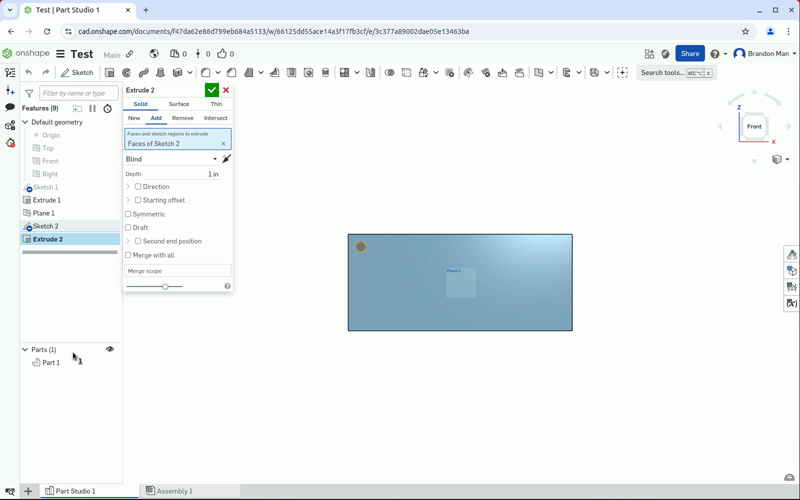
mouse_move(143, 106)
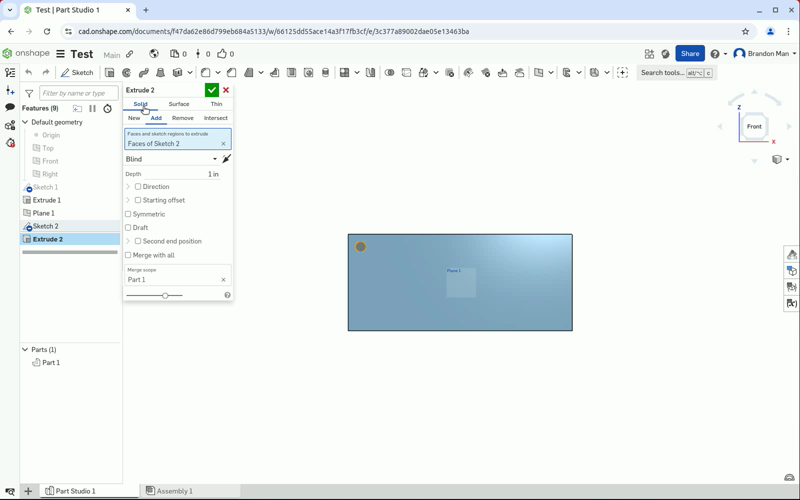
click(143, 106)
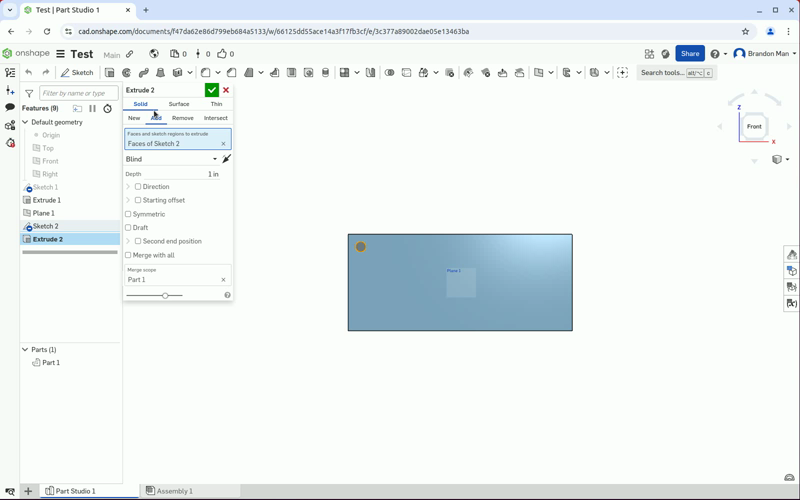
mouse_move(186, 120)
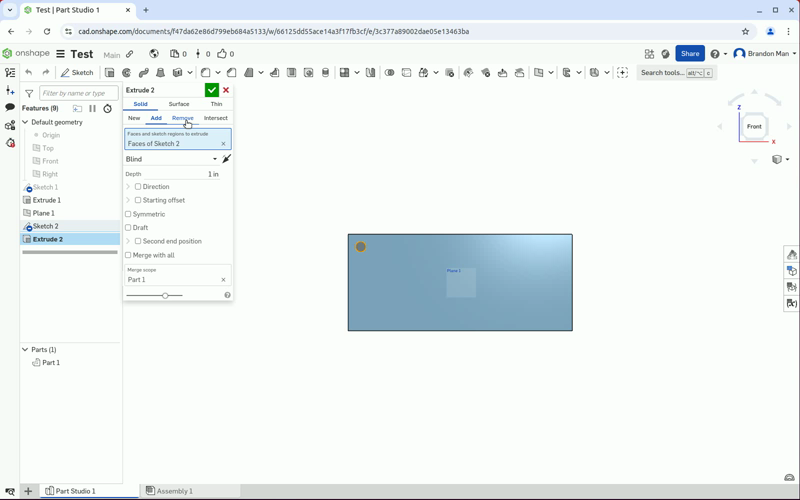
click(186, 120)
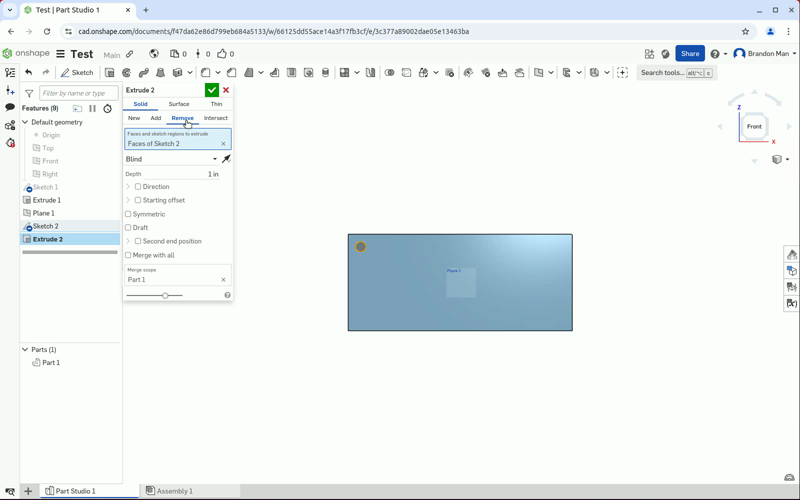
key(tab, 4)
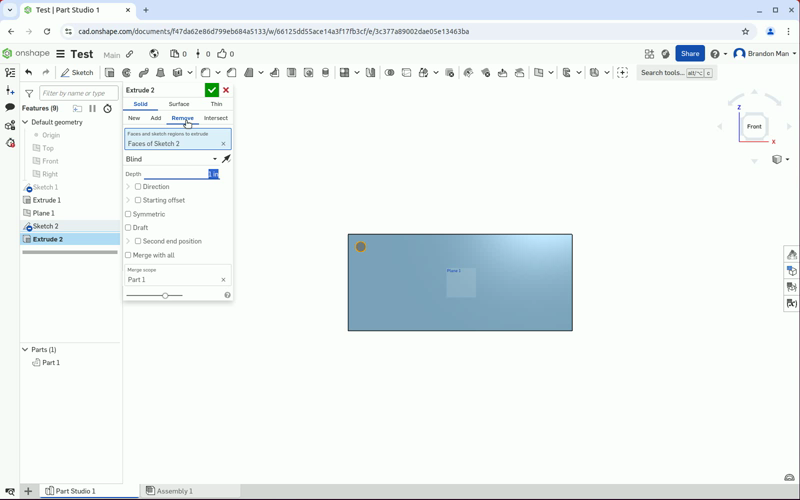
text(16.609)
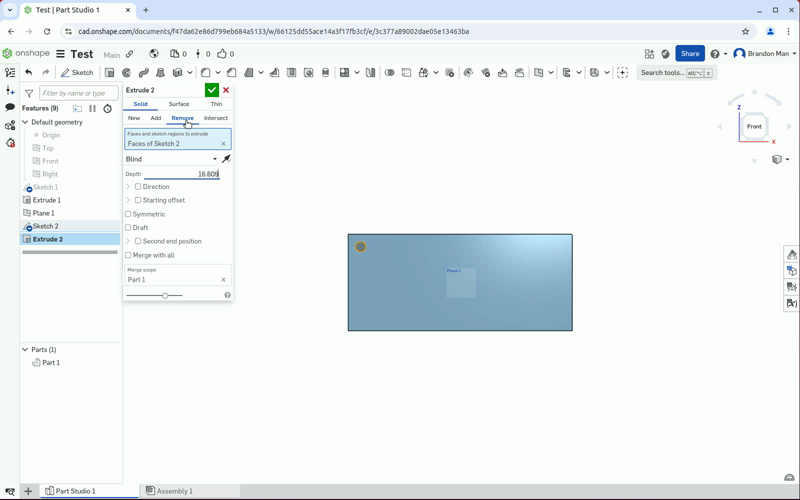
key(tab, 6)
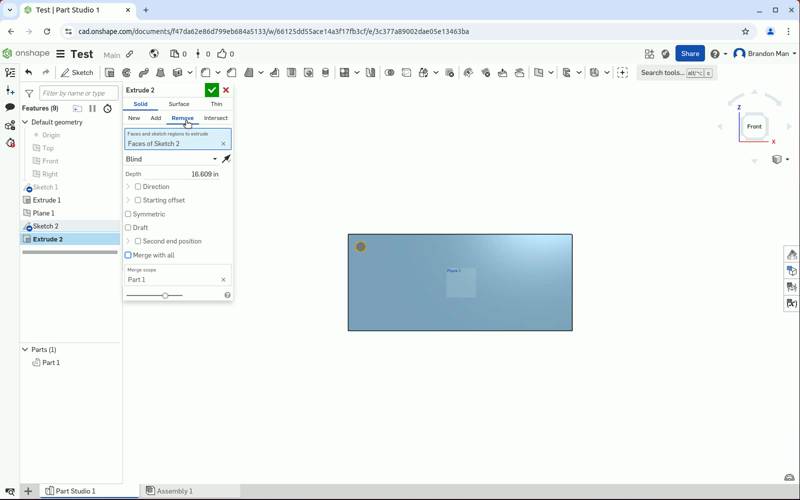
key(space)
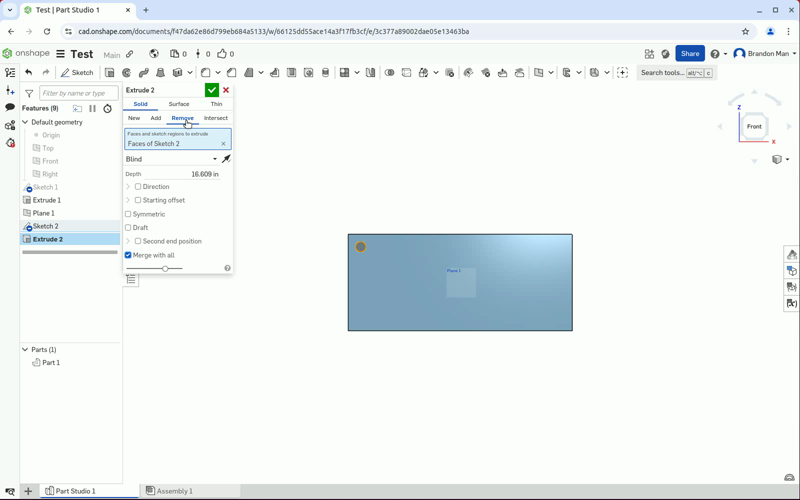
key(enter)
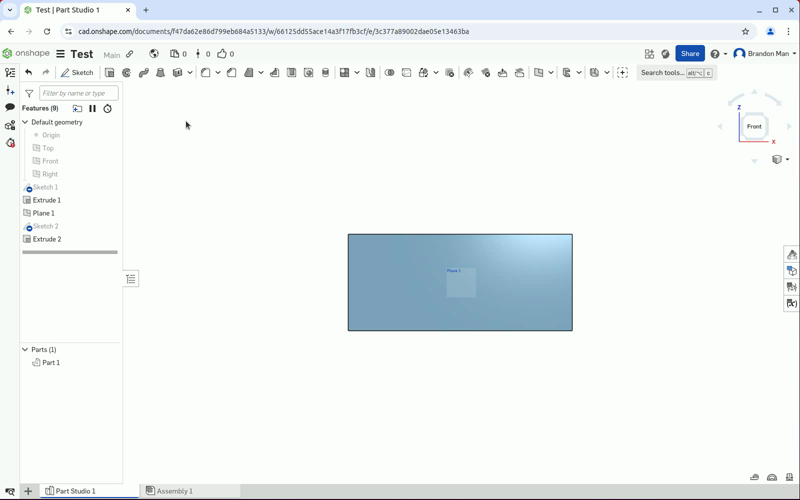
key(shift+h)
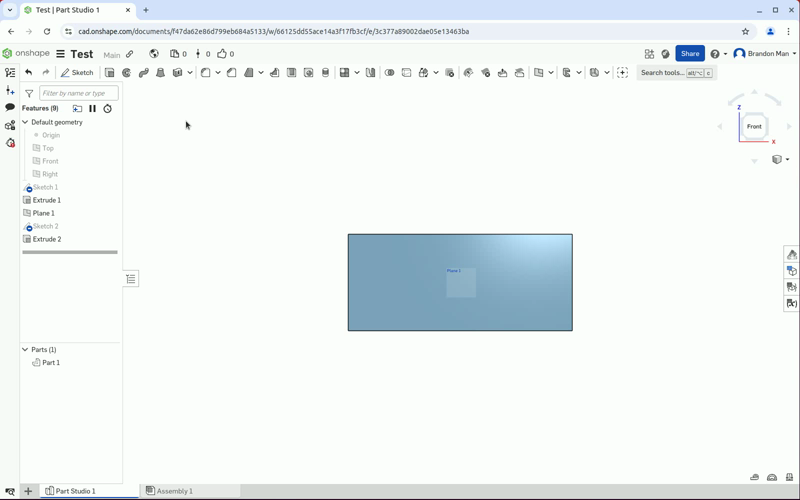
key(shift+h)
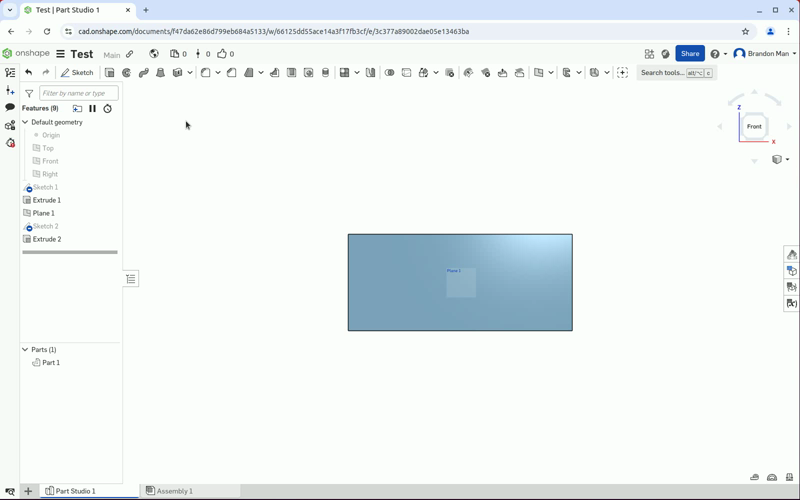
mouse_move(73, 189)
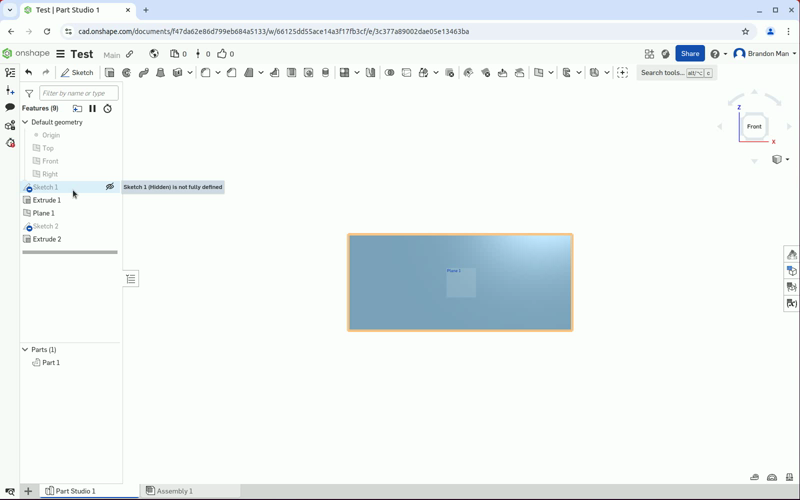
click(73, 189)
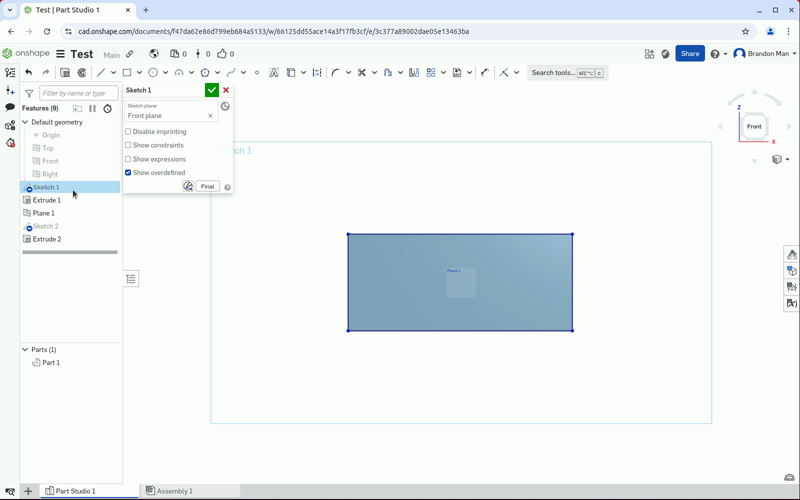
mouse_move(229, 92)
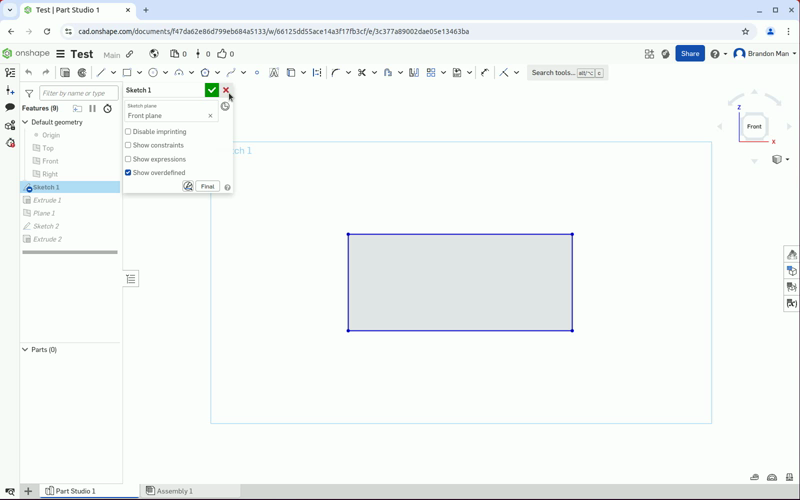
click(229, 92)
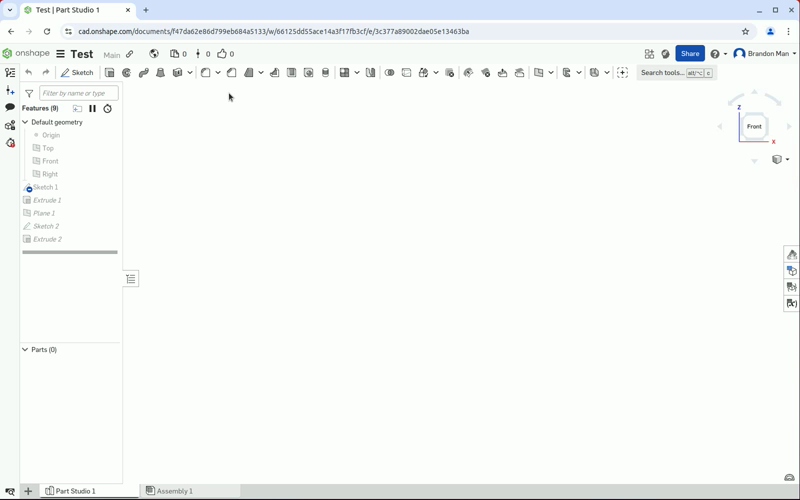
key(shift+s)
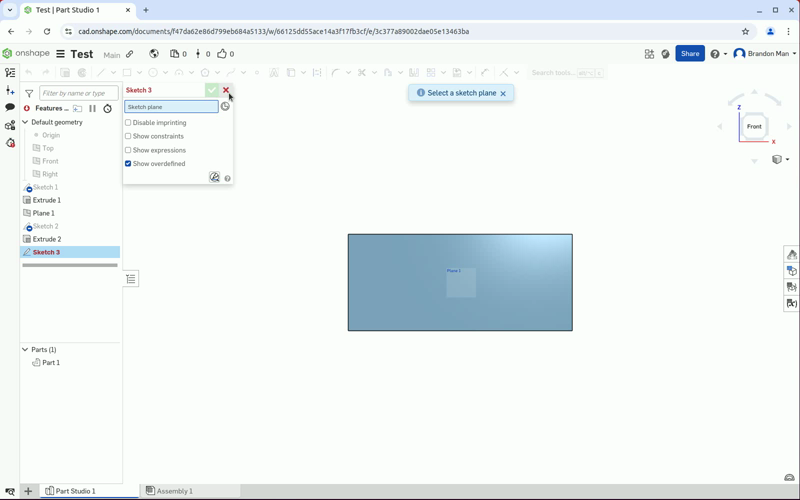
mouse_move(73, 215)
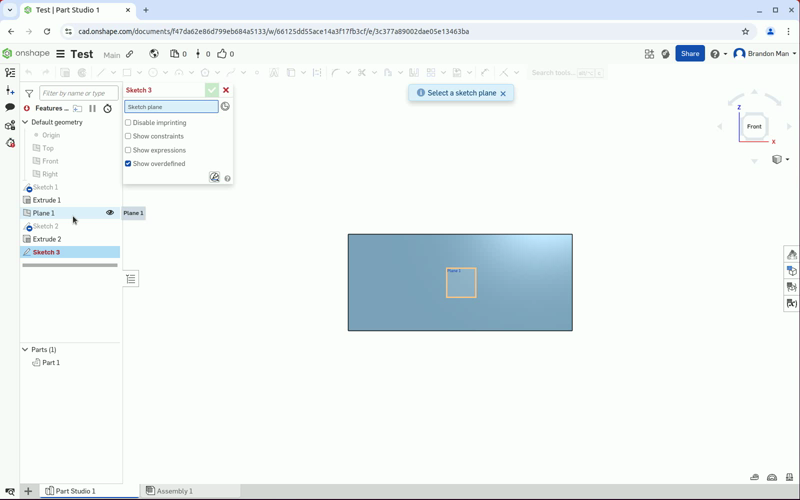
click(73, 215)
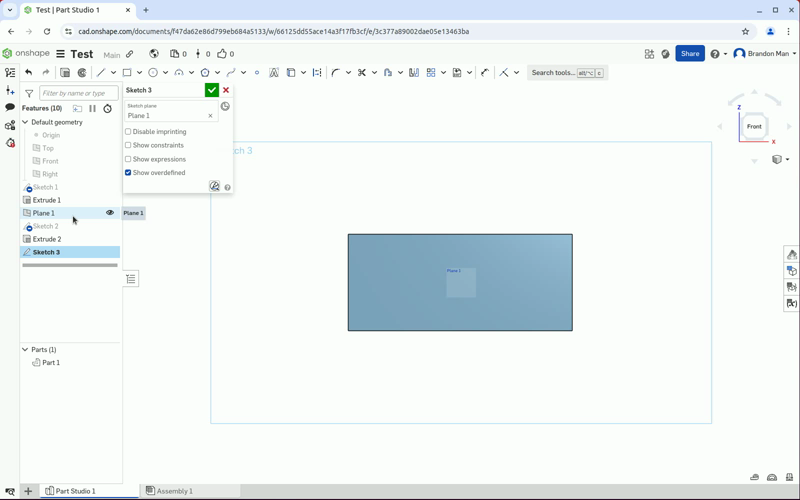
mouse_move(73, 352)
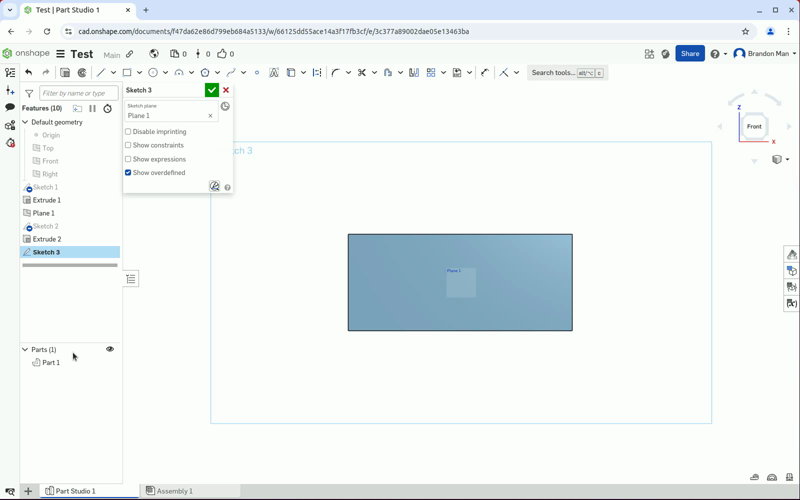
key(y)
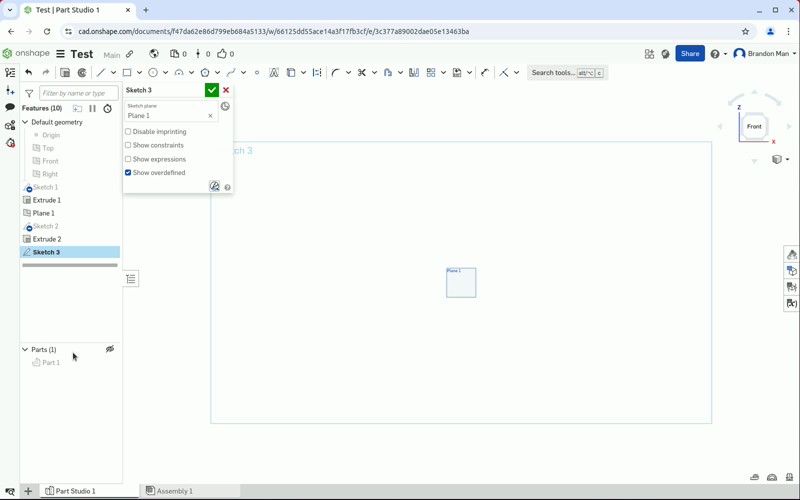
key(c)
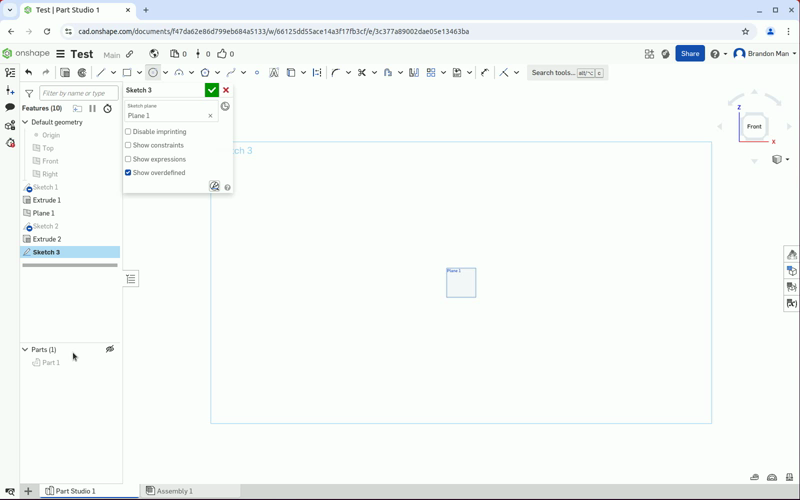
key_down(shift)
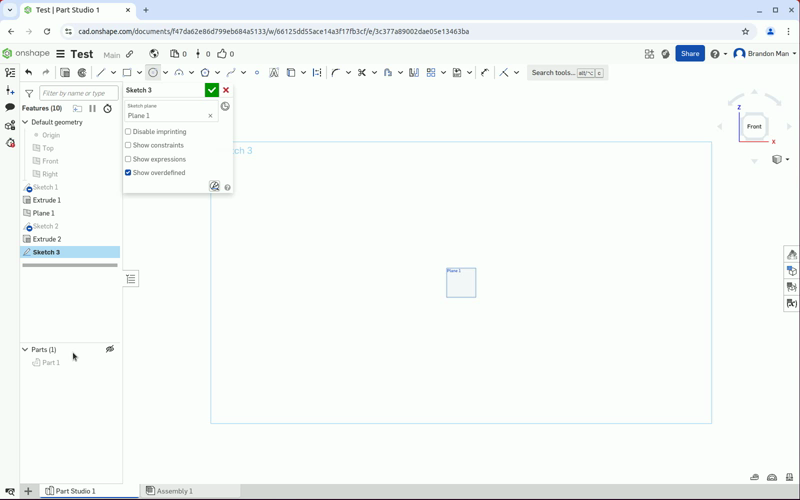
mouse_move(562, 246)
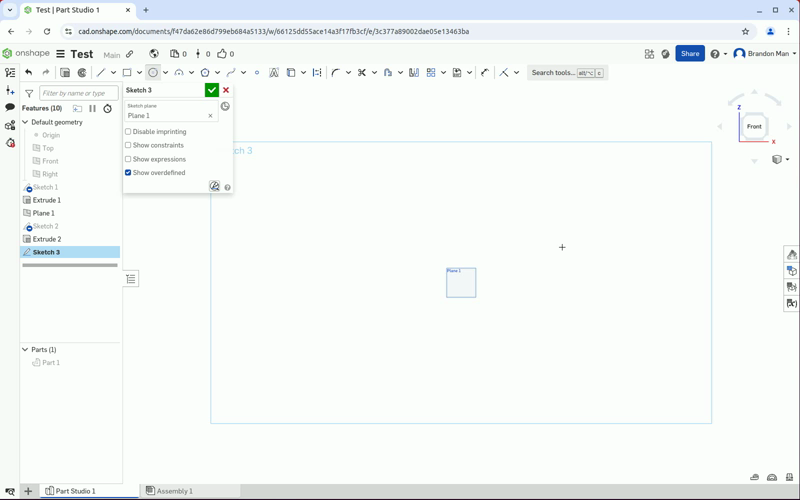
click(562, 246)
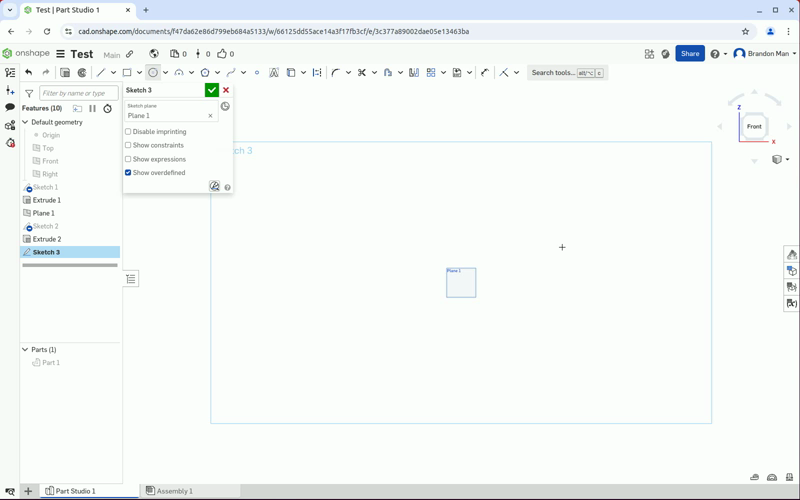
key_up(shift)
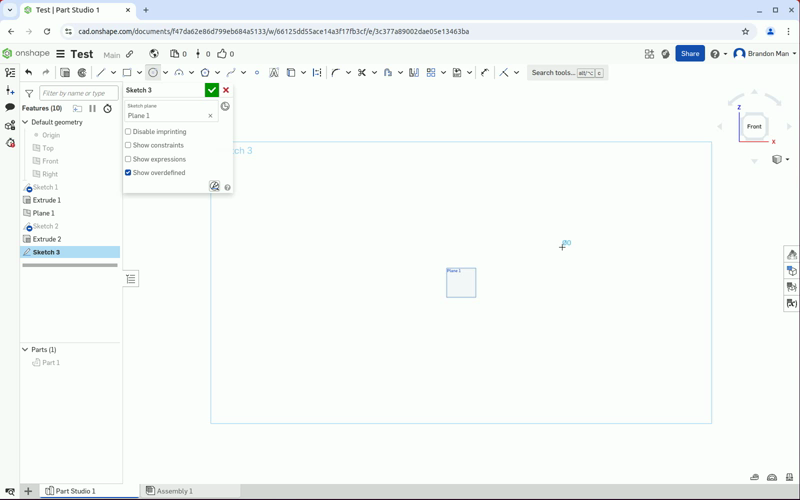
mouse_move(567, 246)
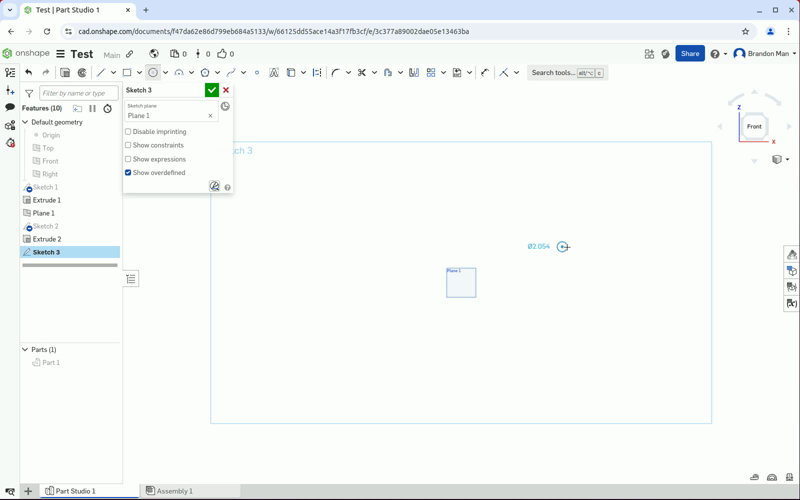
click(567, 246)
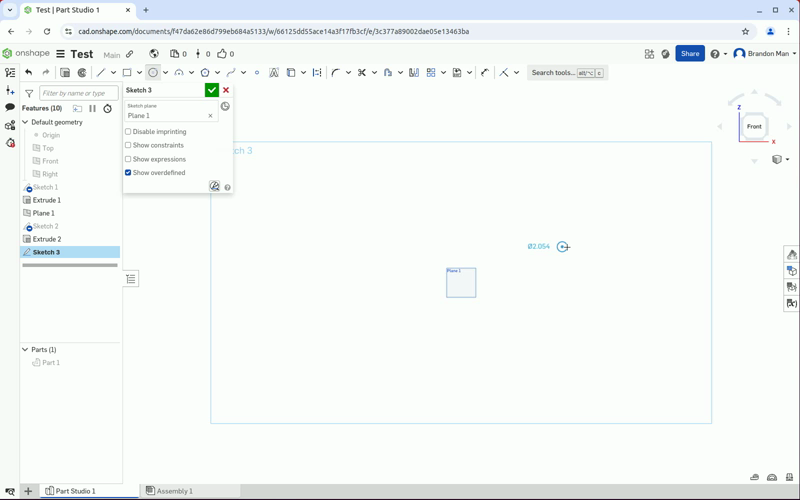
key(esc)
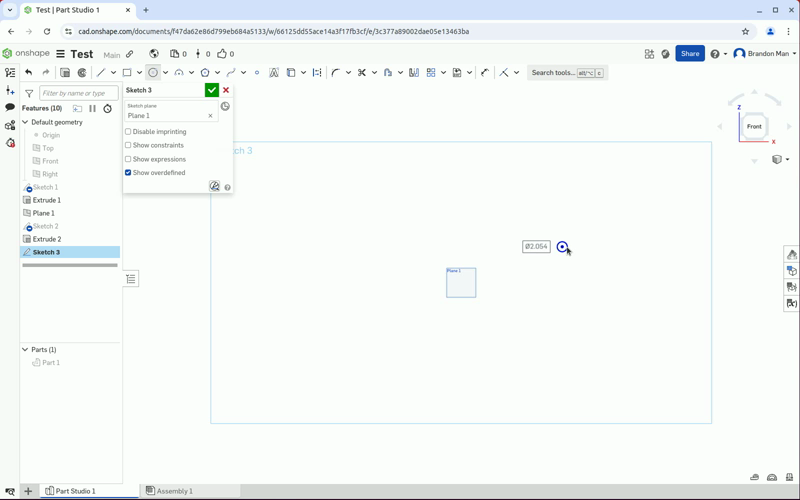
mouse_move(563, 249)
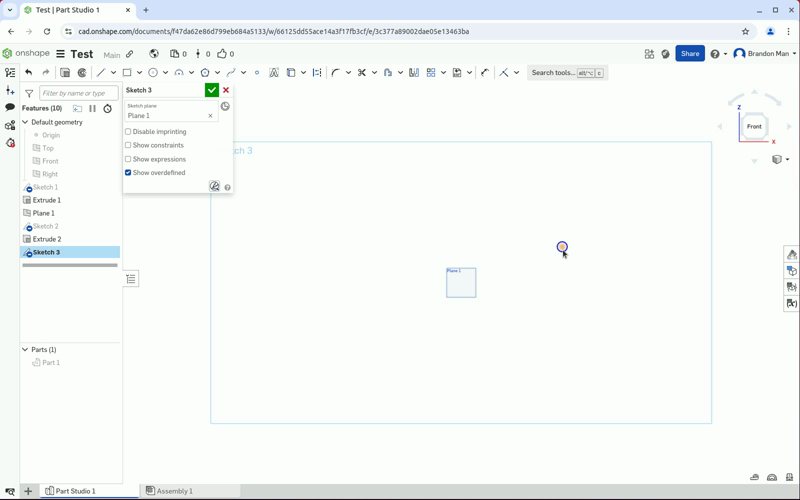
scroll(6)
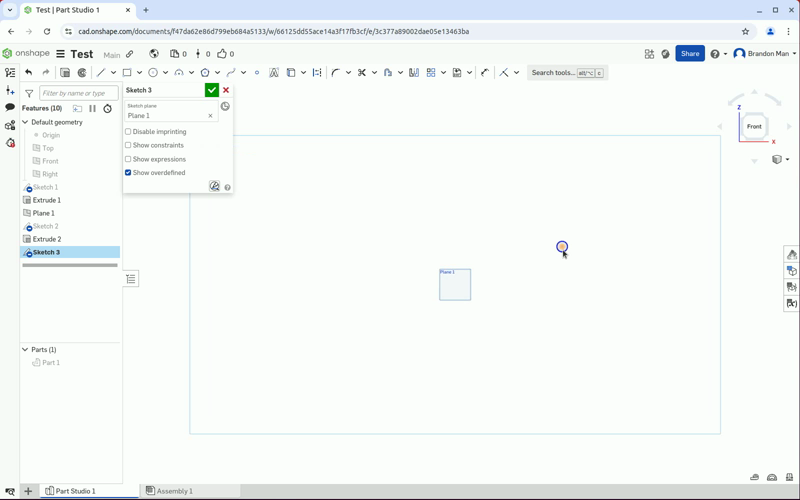
scroll(6)
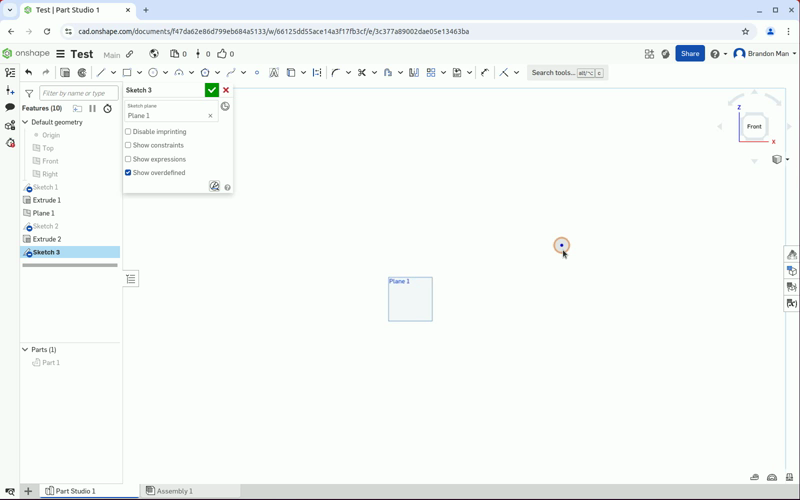
scroll(6)
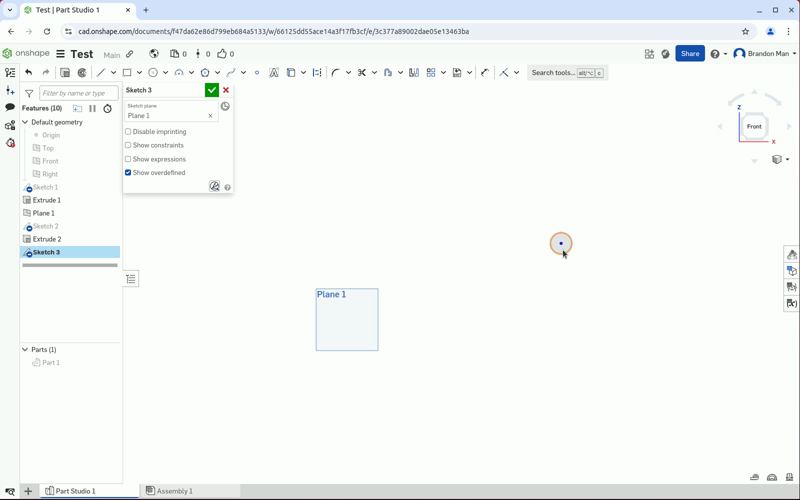
scroll(6)
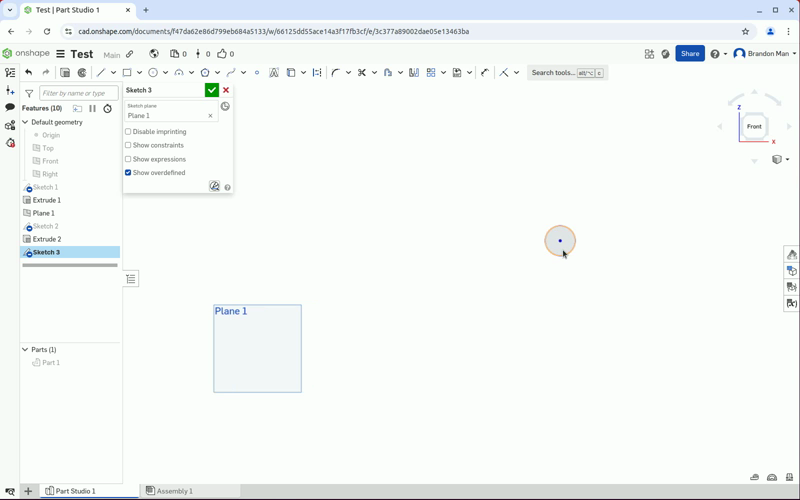
scroll(6)
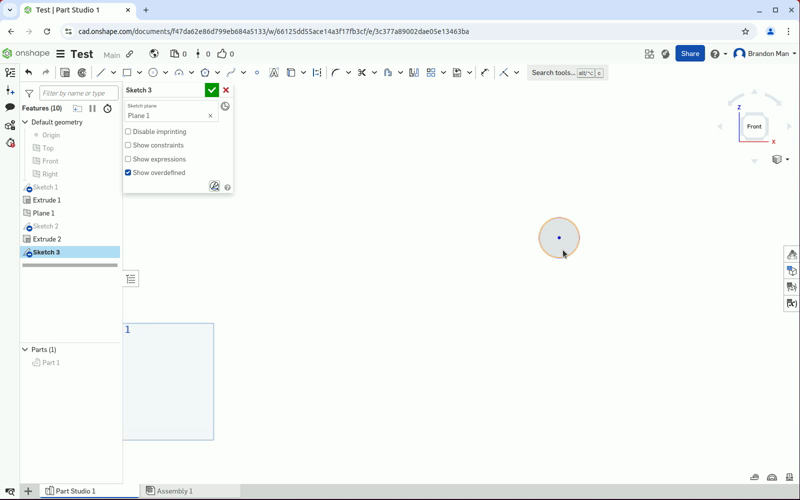
scroll(6)
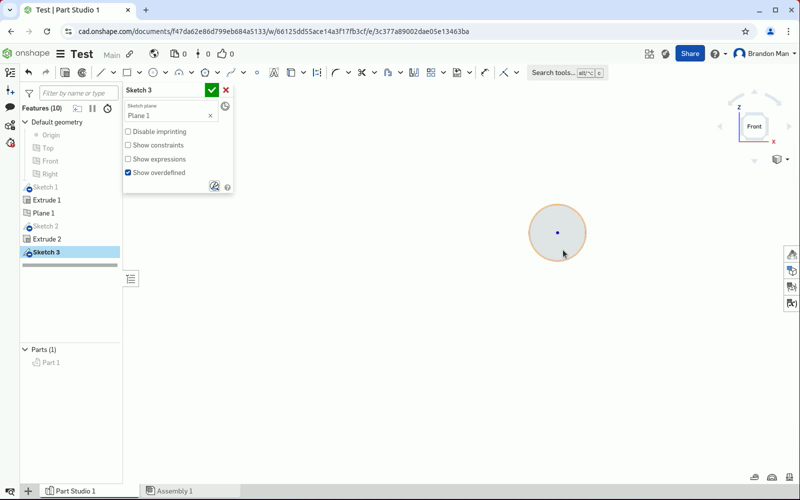
scroll(6)
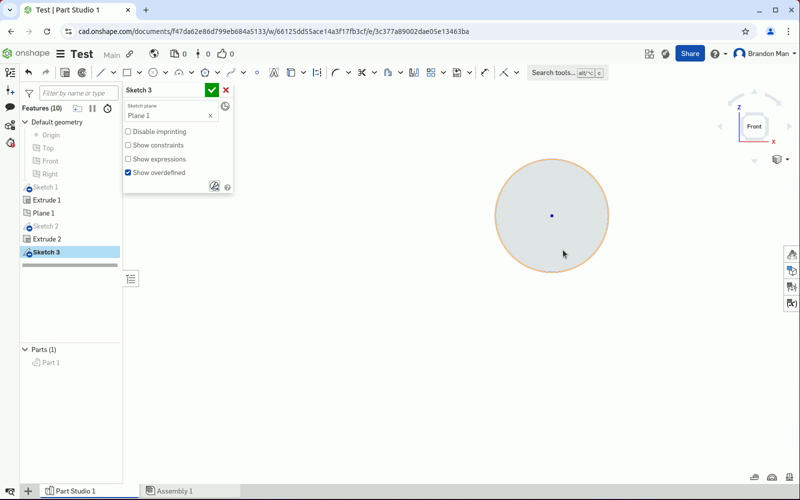
click(563, 249)
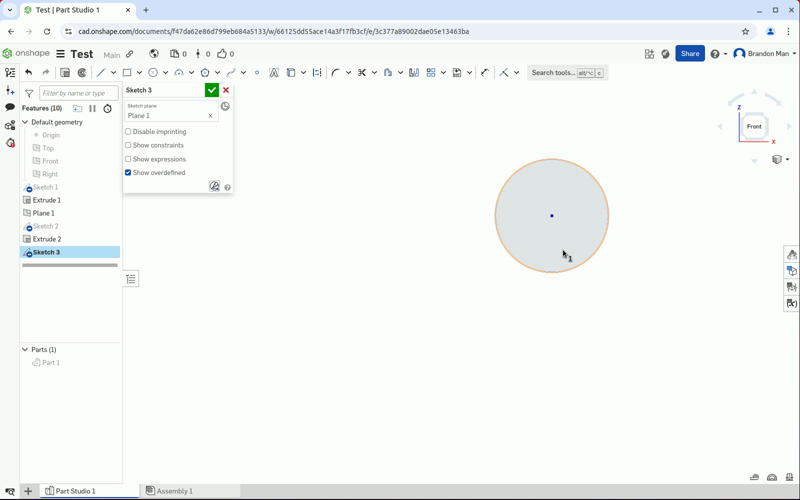
scroll(-6)
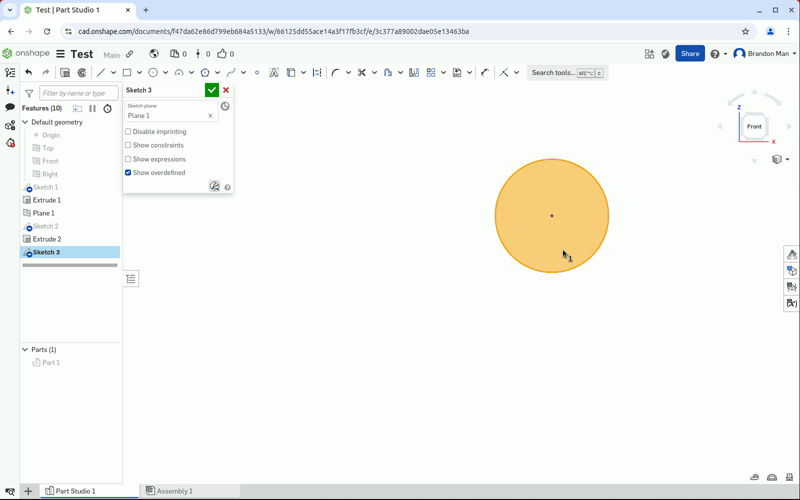
scroll(-6)
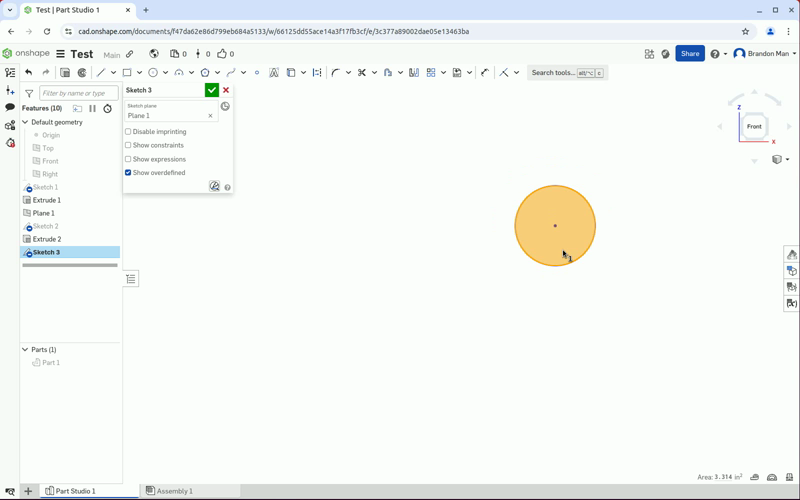
scroll(-6)
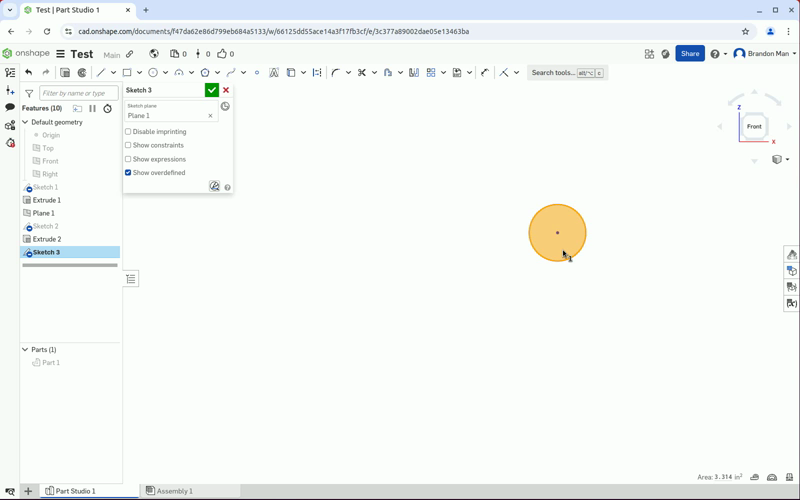
scroll(-6)
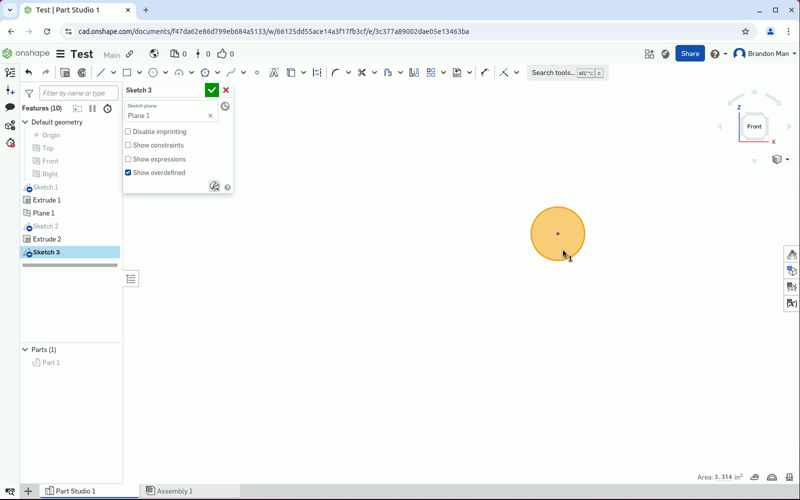
scroll(-6)
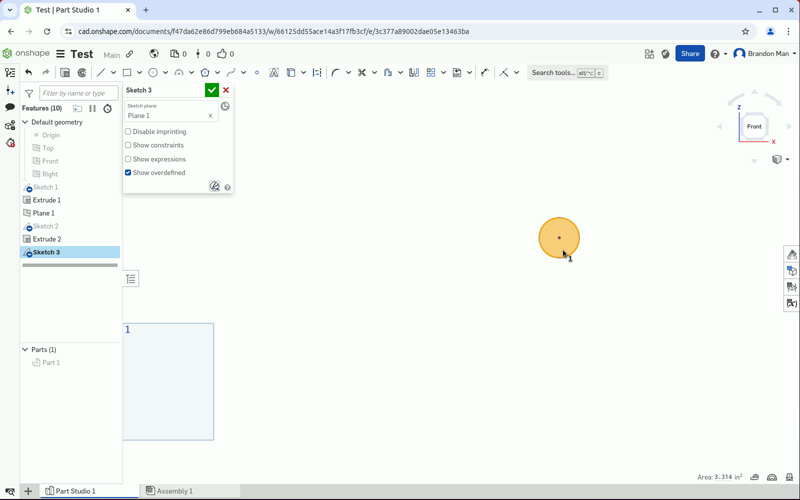
scroll(-6)
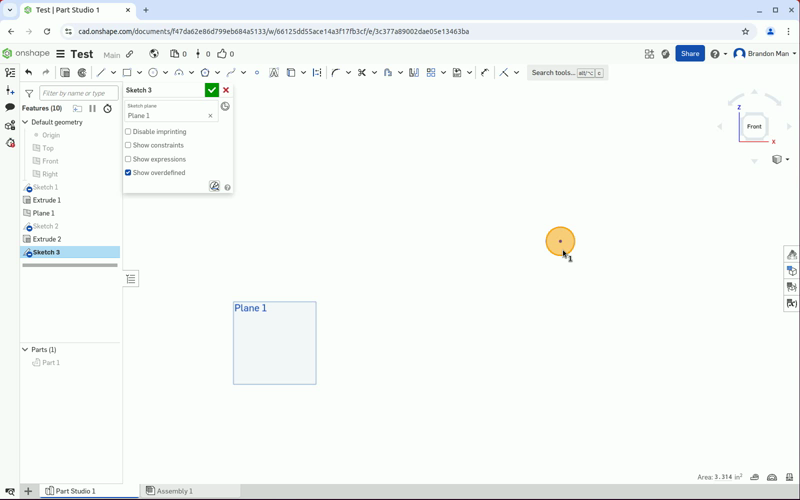
scroll(-6)
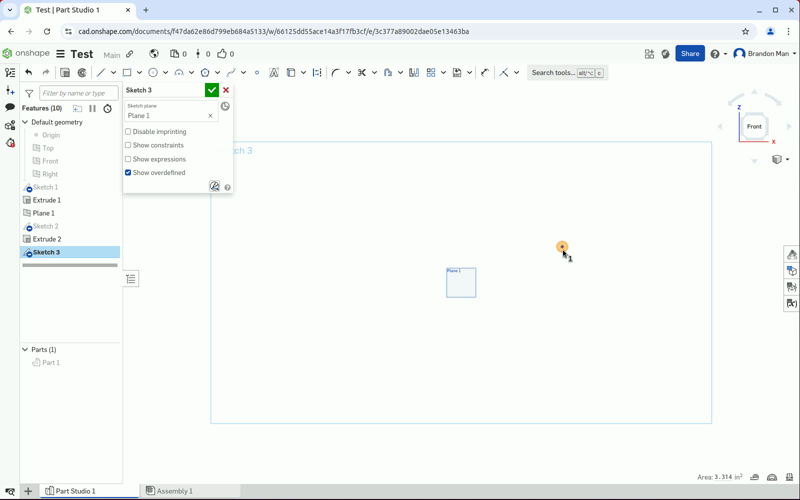
mouse_move(73, 352)
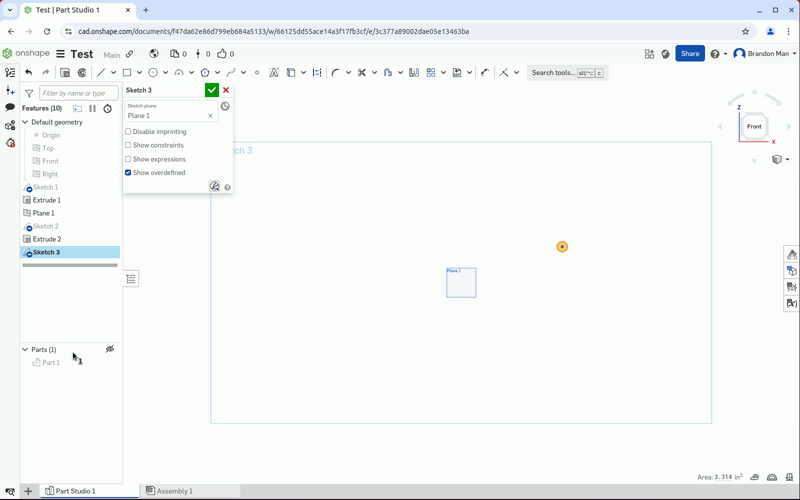
key(shift+y)
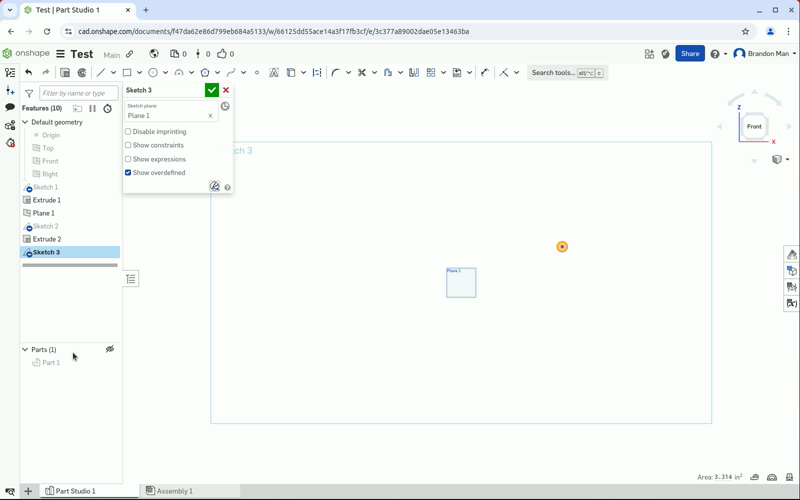
key(shift+e)
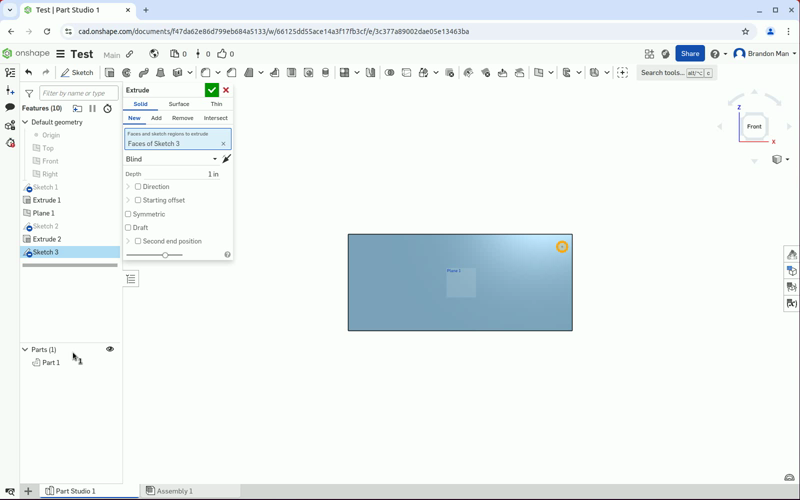
mouse_move(143, 106)
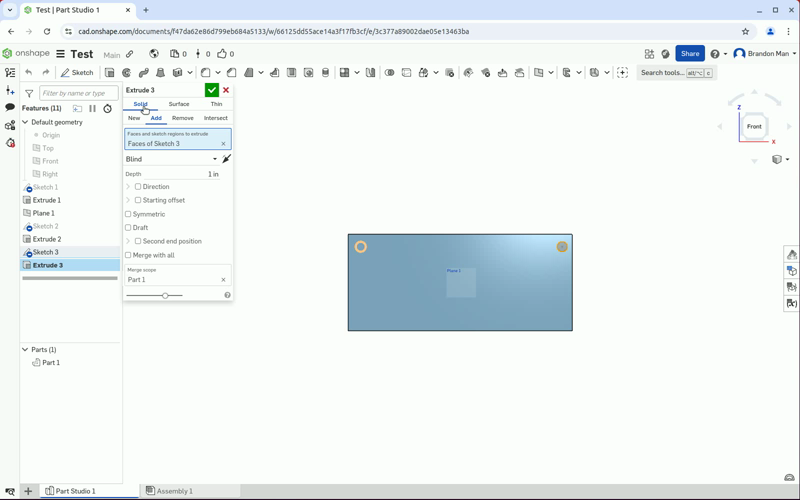
click(143, 106)
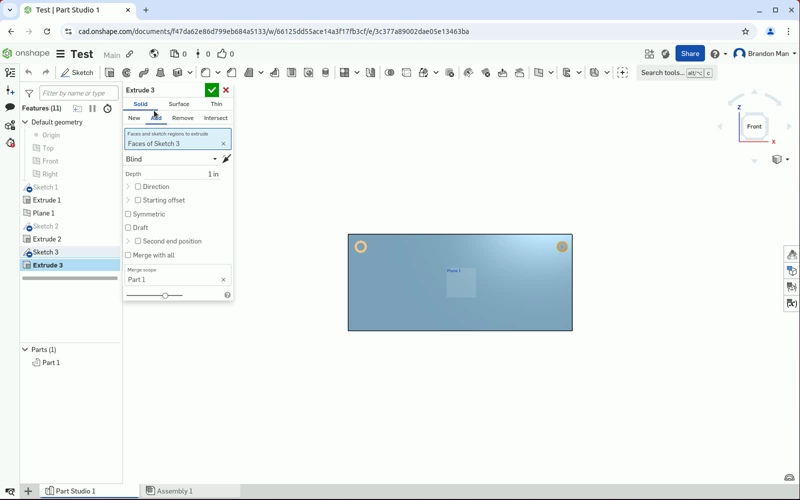
mouse_move(186, 120)
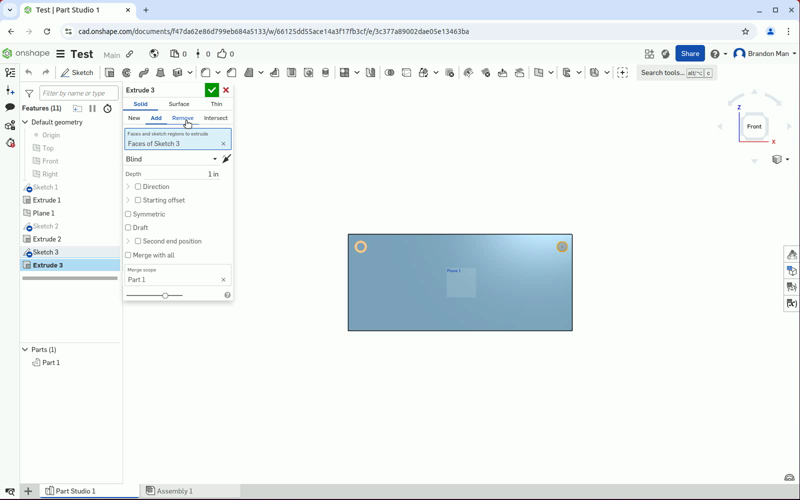
click(186, 120)
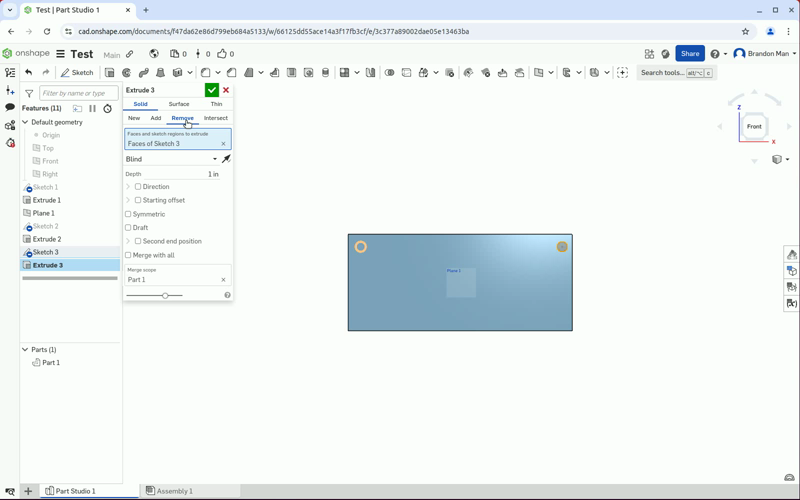
key(tab, 4)
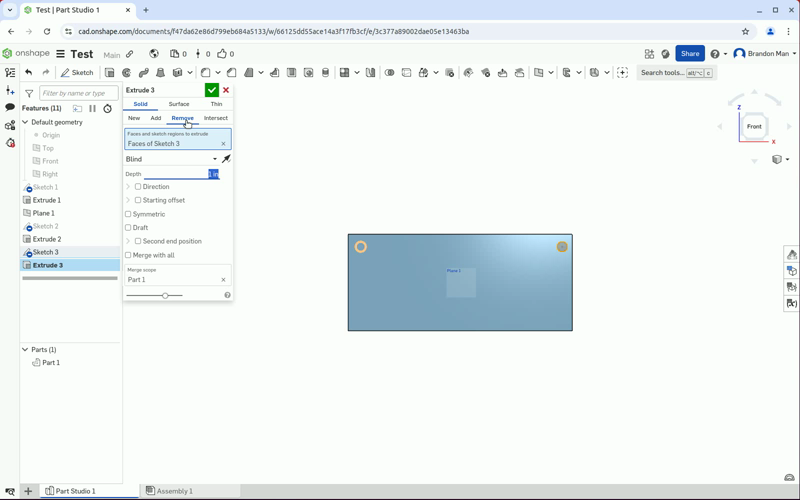
text(16.609)
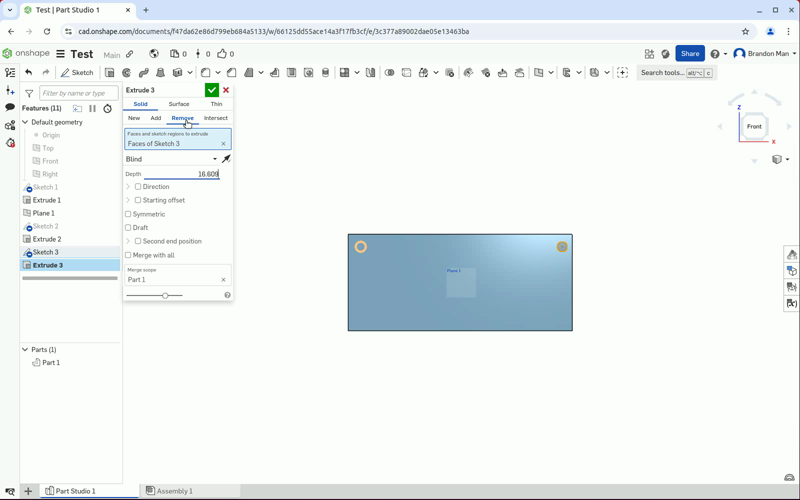
key(tab, 6)
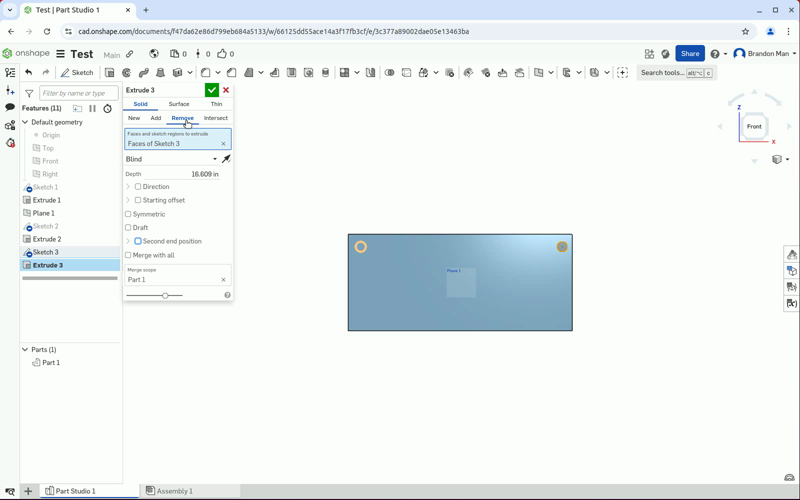
key(space)
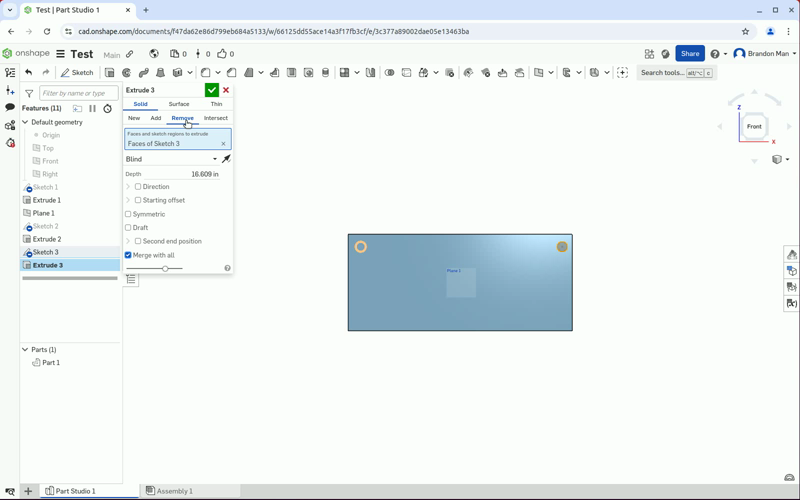
key(enter)
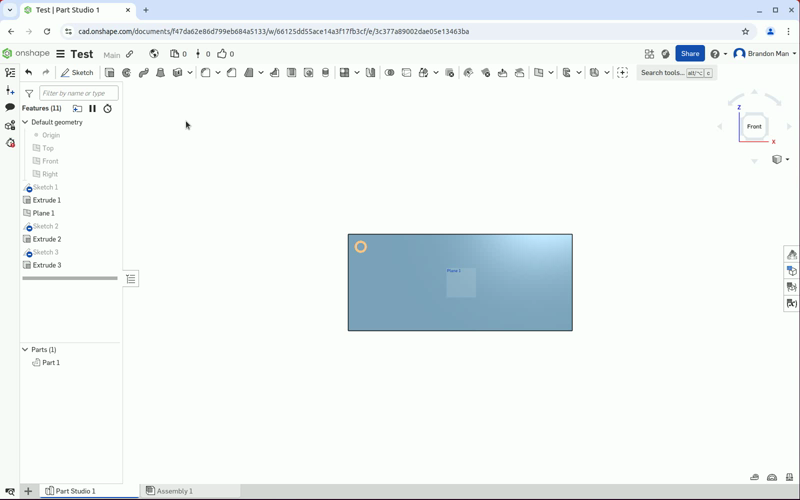
key(shift+h)
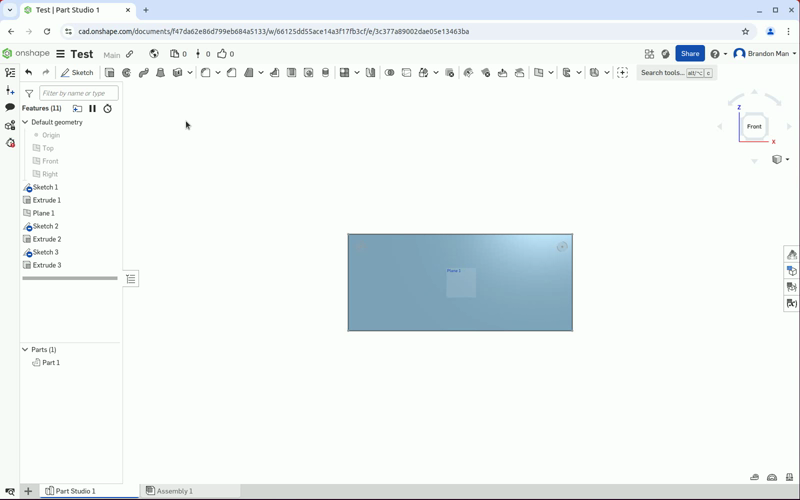
key(shift+h)
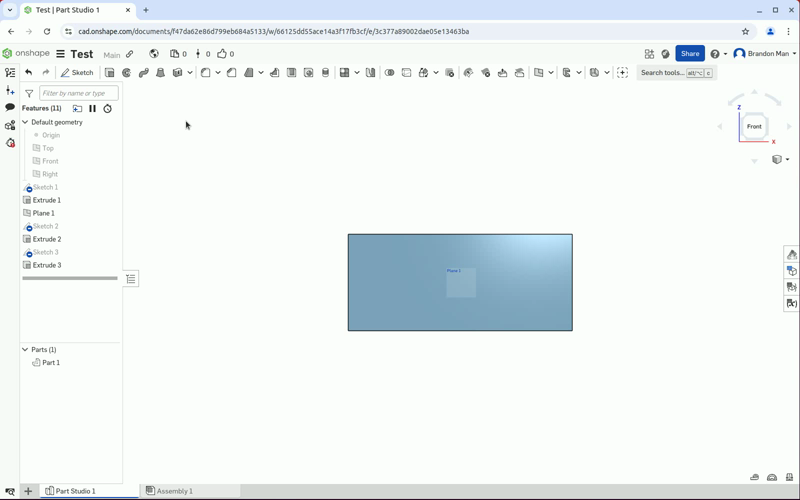
mouse_move(73, 189)
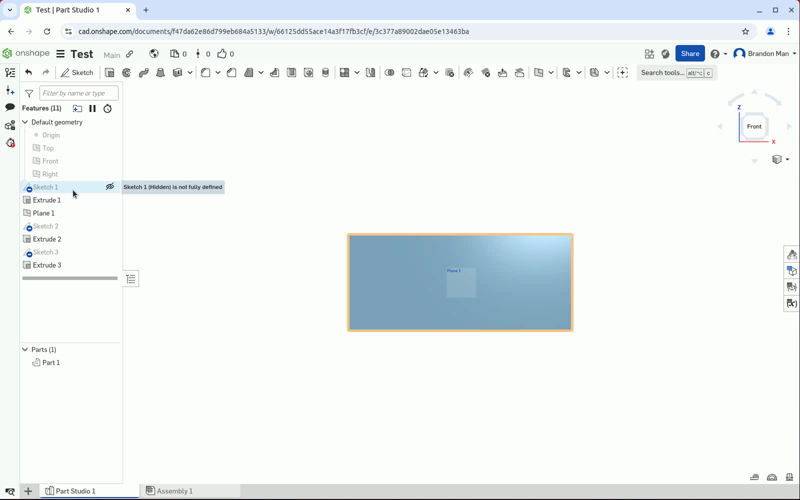
click(73, 189)
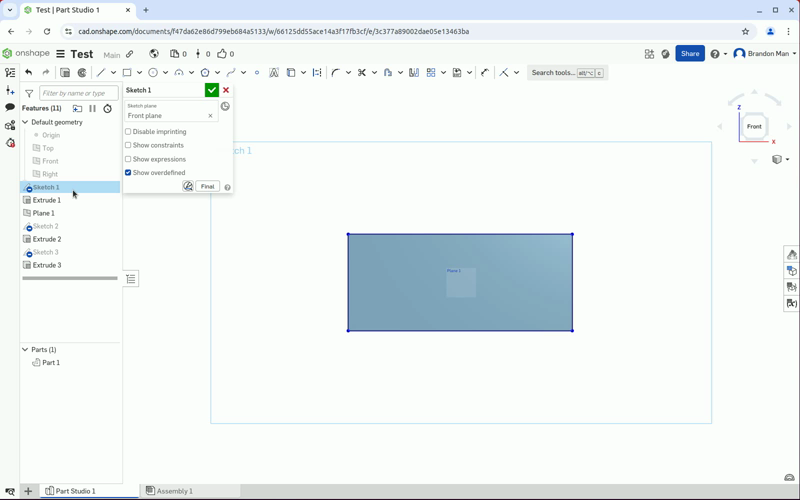
mouse_move(229, 92)
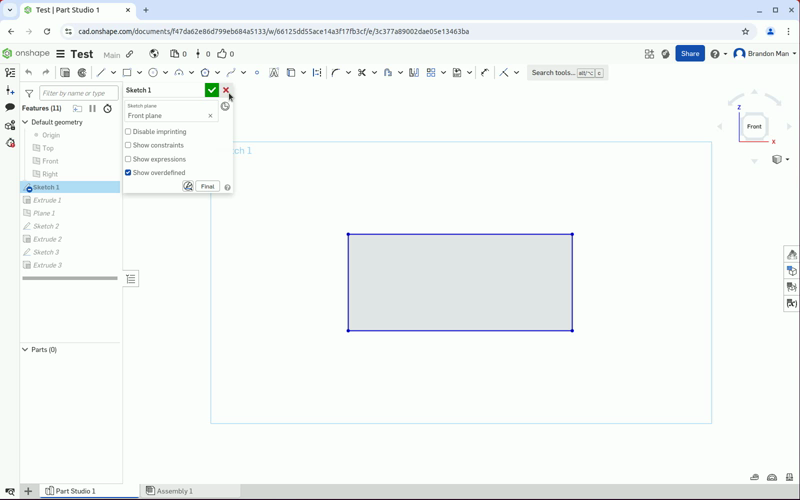
click(229, 92)
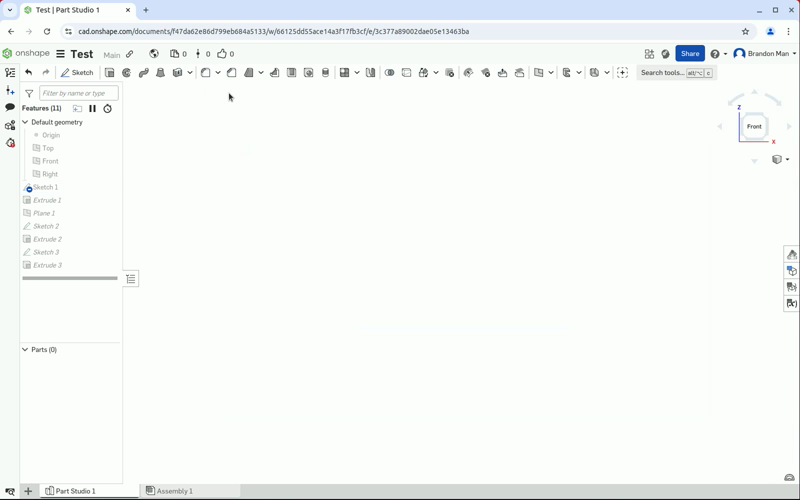
key(shift+s)
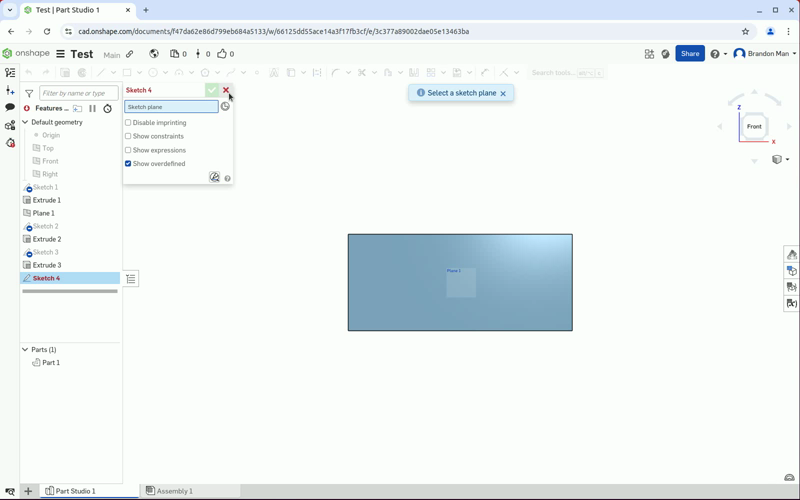
mouse_move(73, 215)
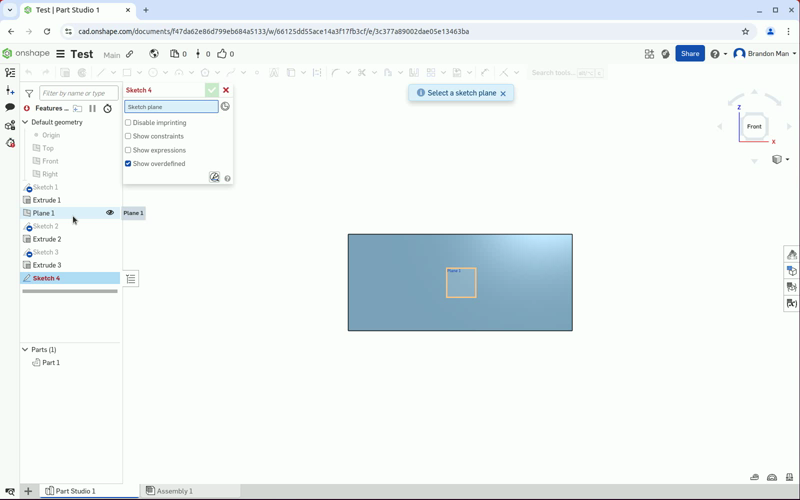
click(73, 215)
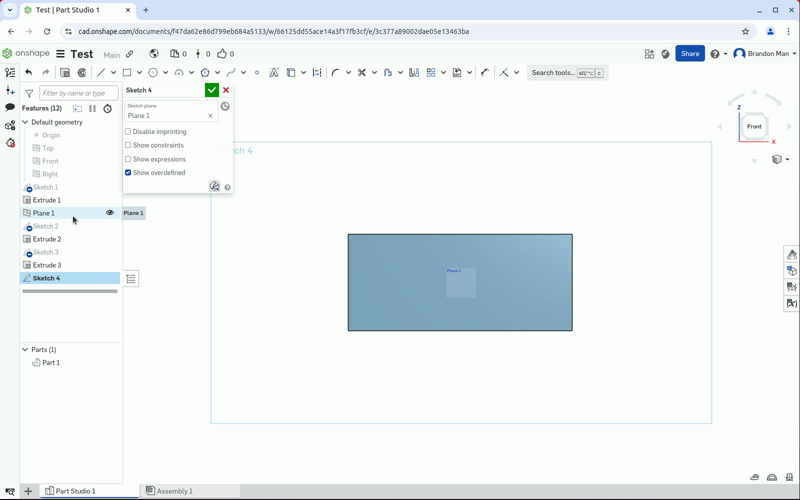
mouse_move(73, 352)
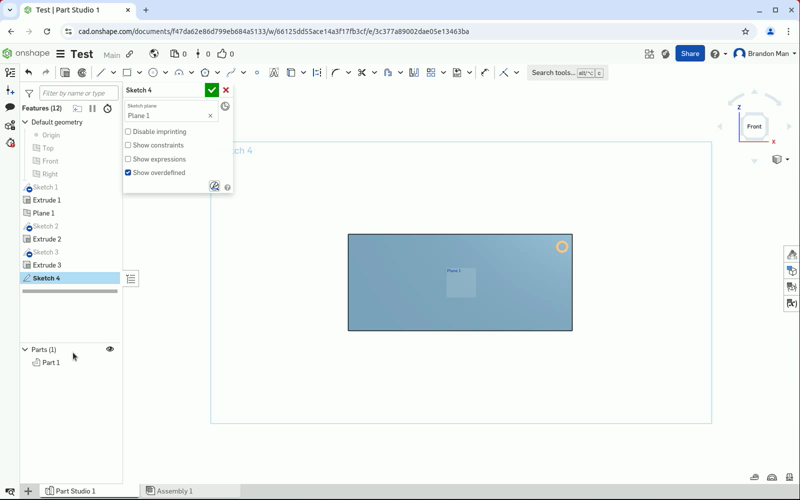
key(y)
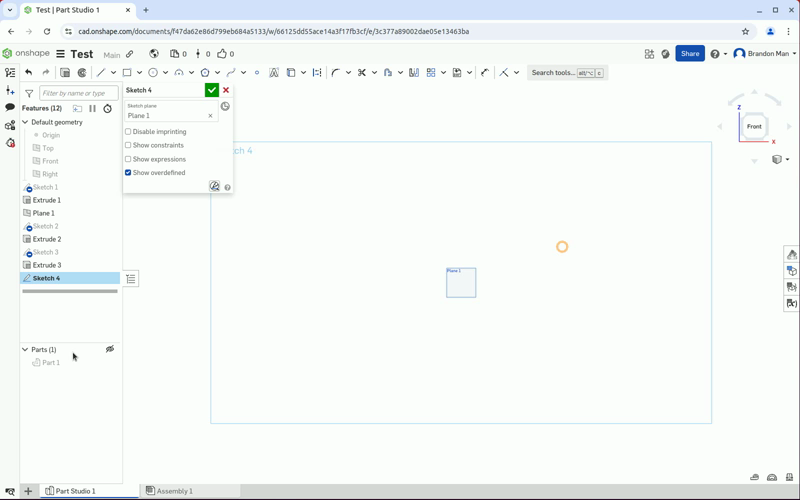
key(c)
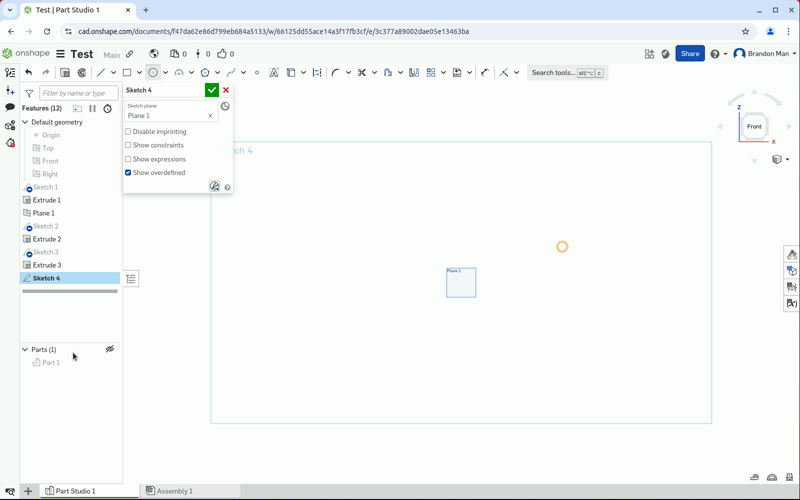
key_down(shift)
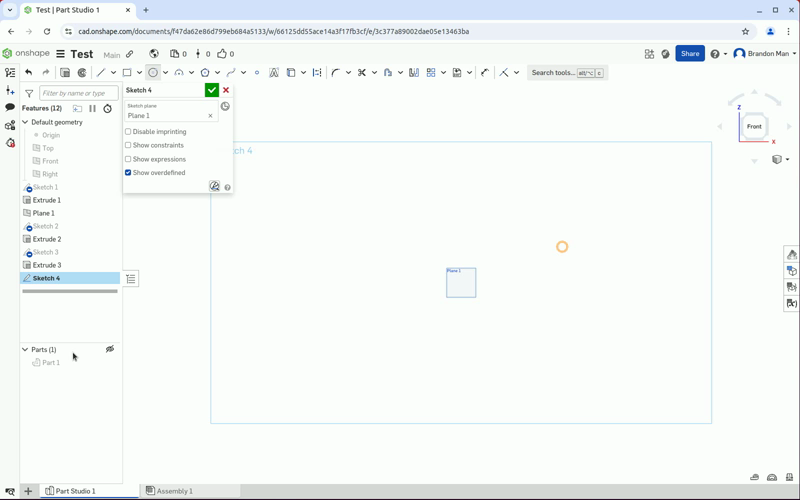
mouse_move(360, 319)
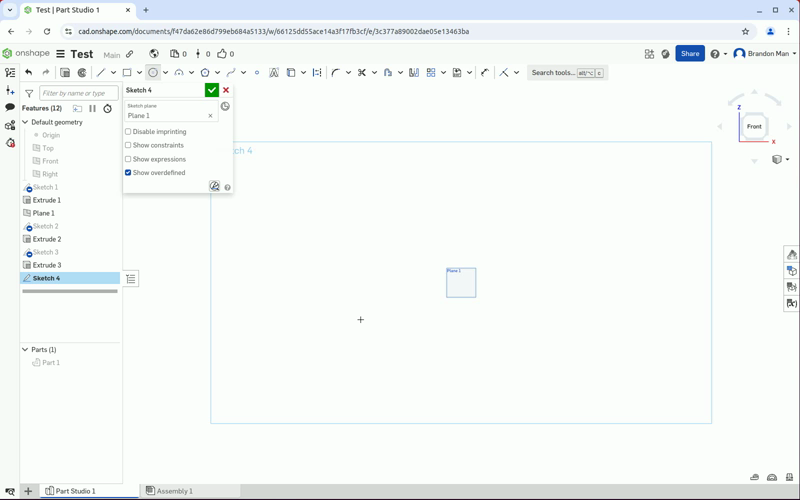
click(360, 319)
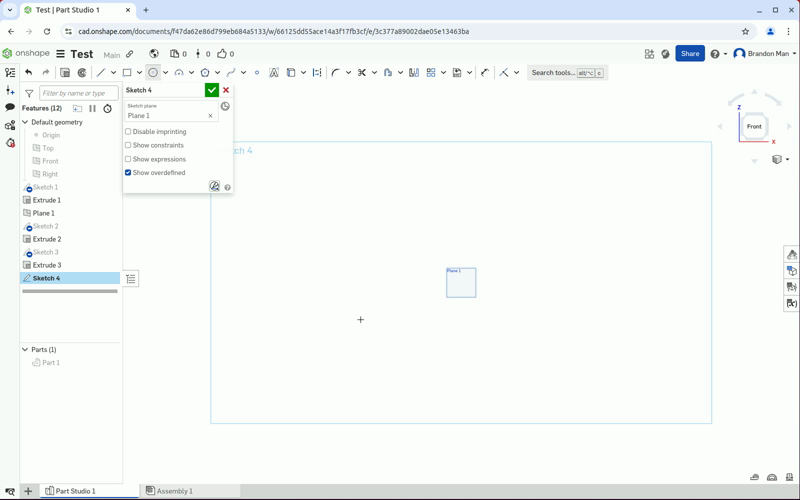
key_up(shift)
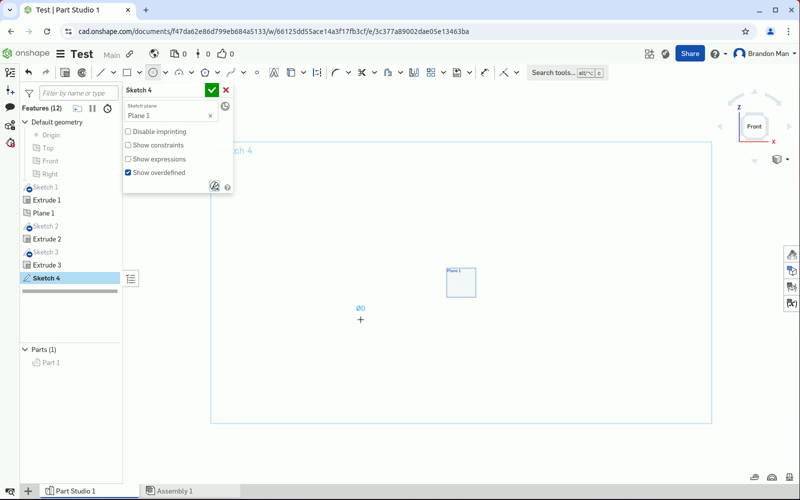
mouse_move(365, 319)
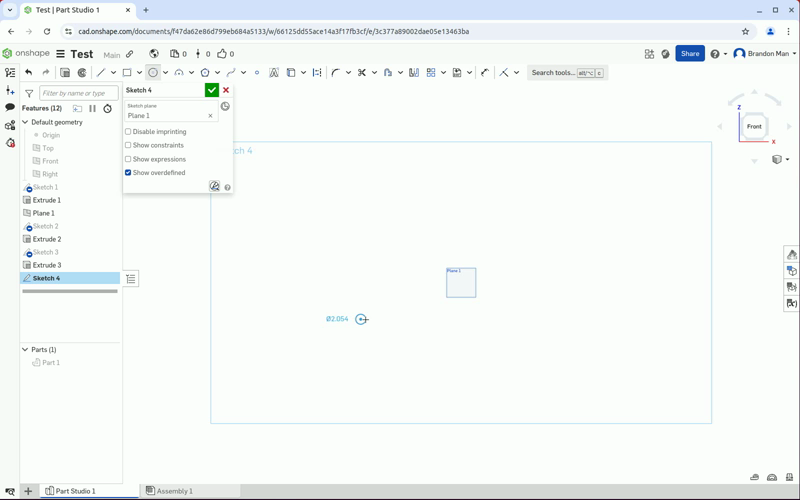
click(365, 319)
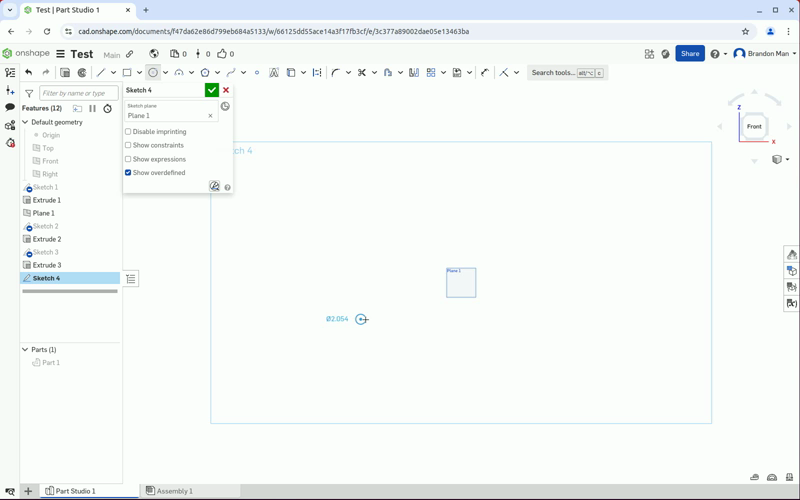
key(esc)
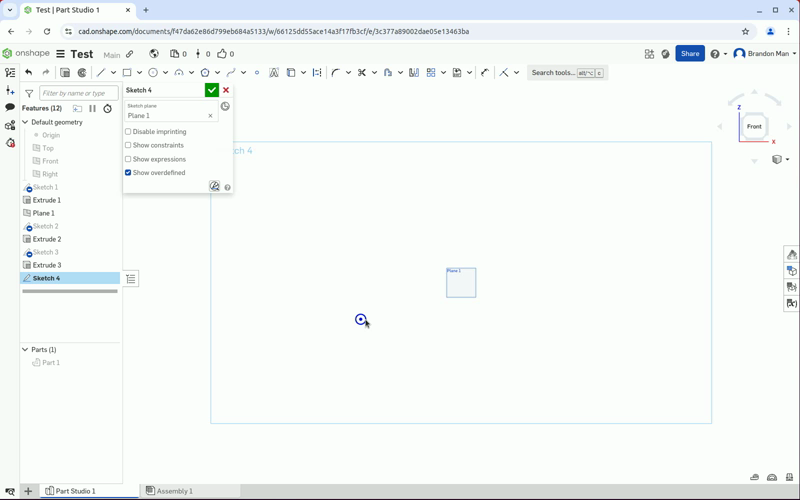
mouse_move(363, 320)
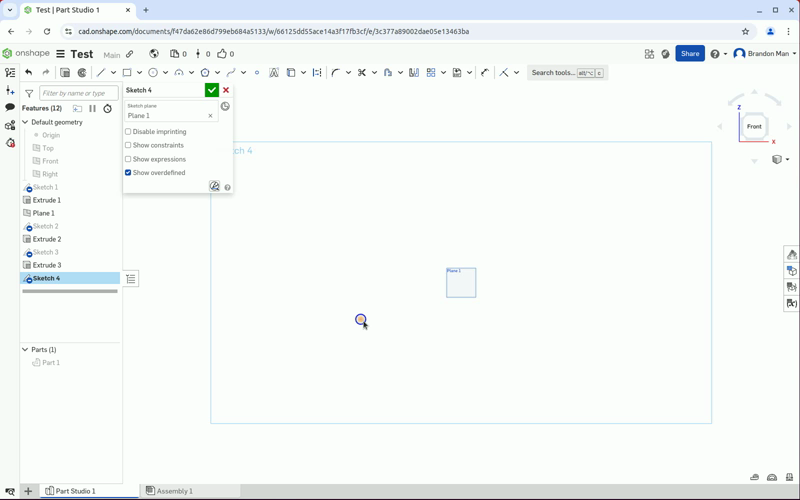
scroll(6)
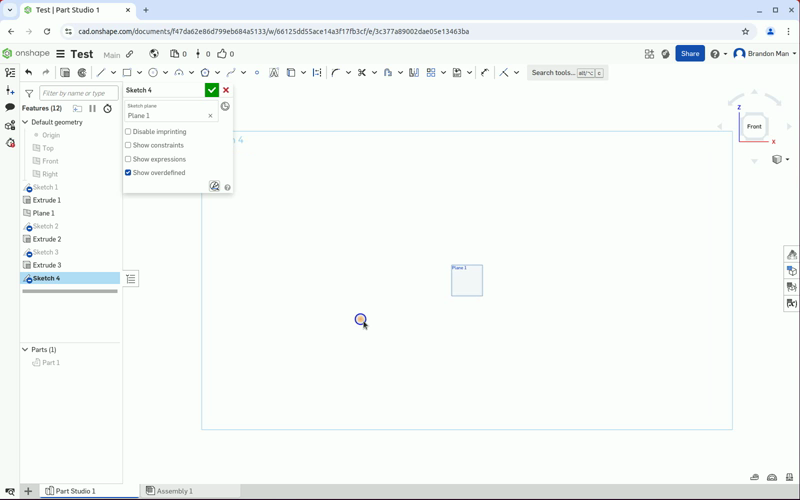
scroll(6)
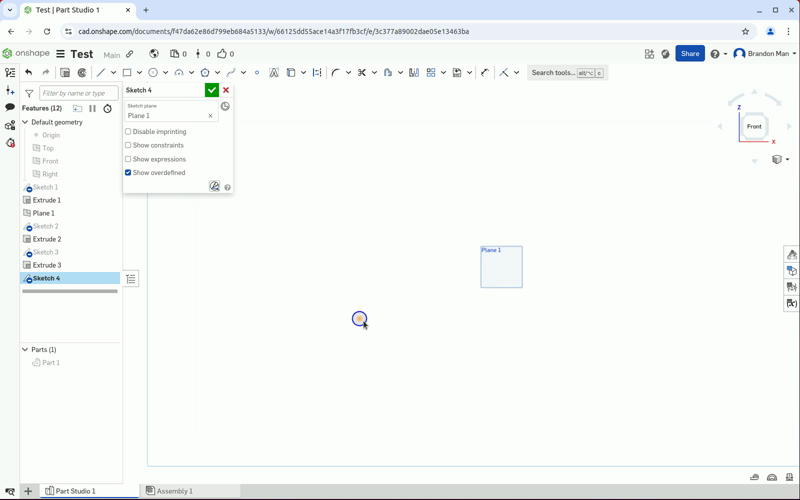
scroll(6)
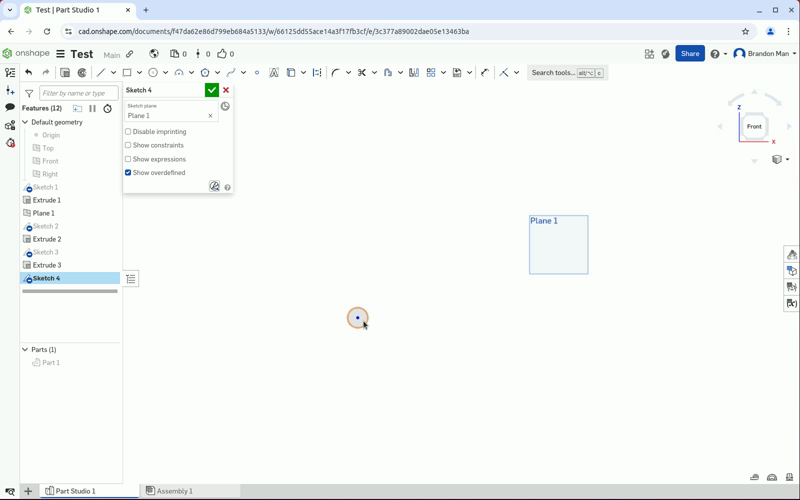
scroll(6)
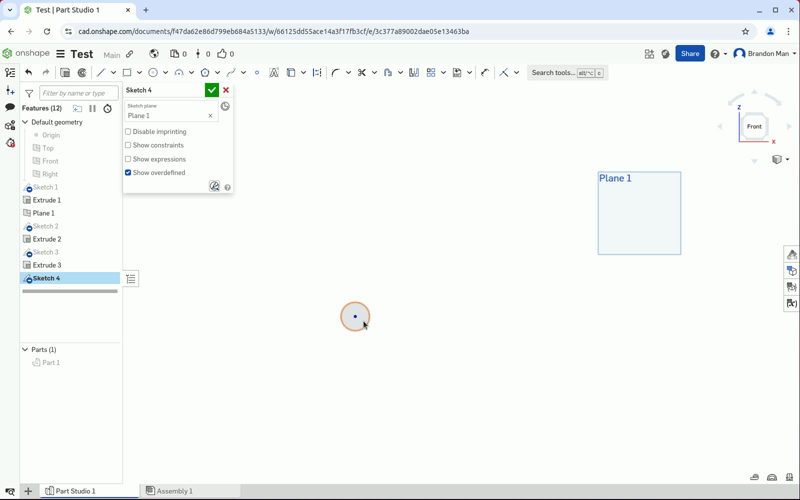
scroll(6)
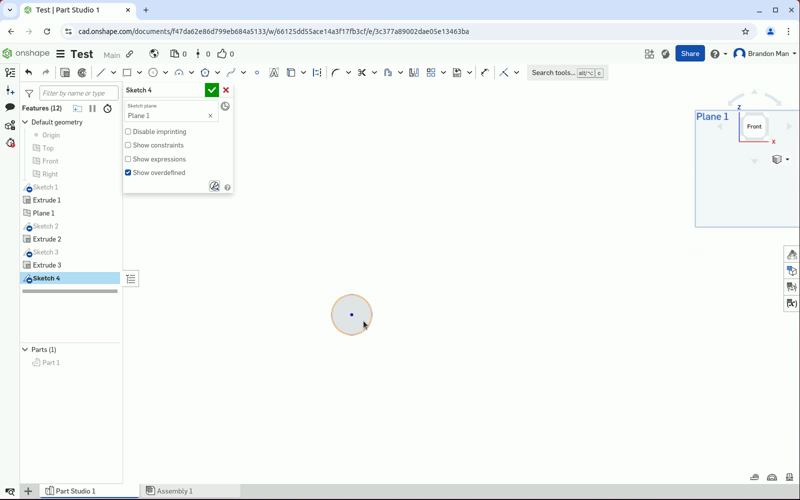
scroll(6)
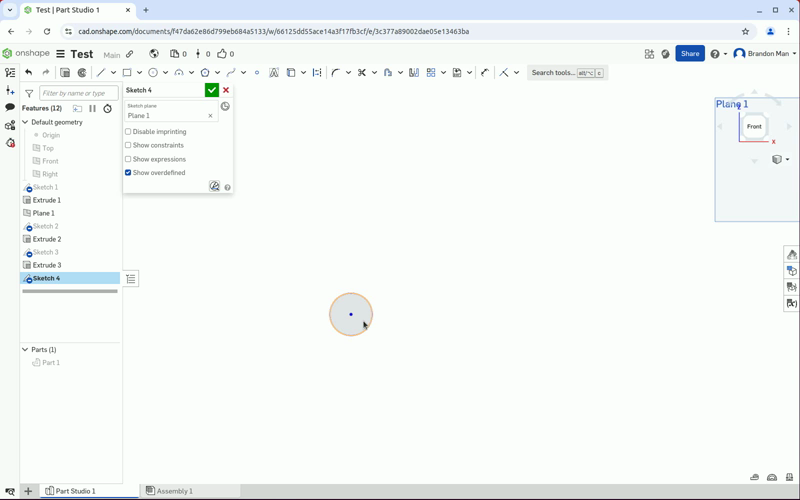
scroll(6)
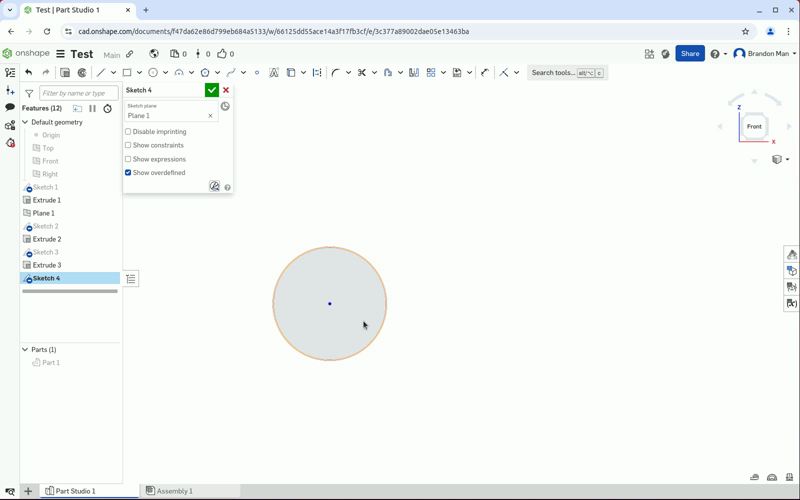
click(363, 320)
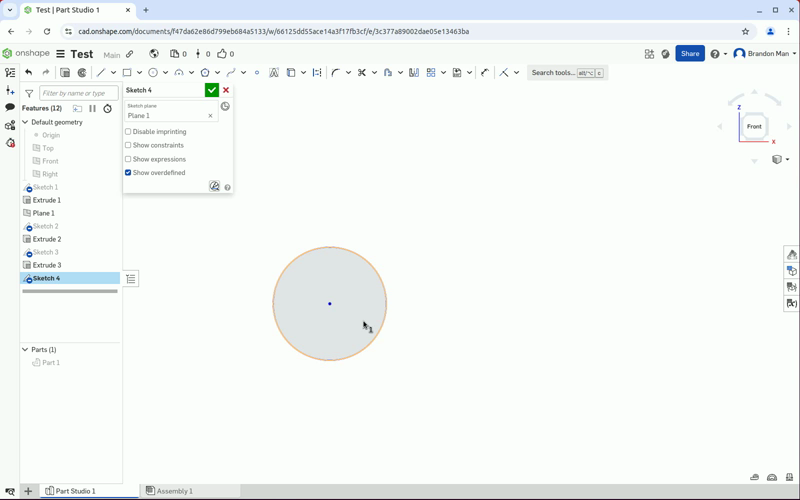
scroll(-6)
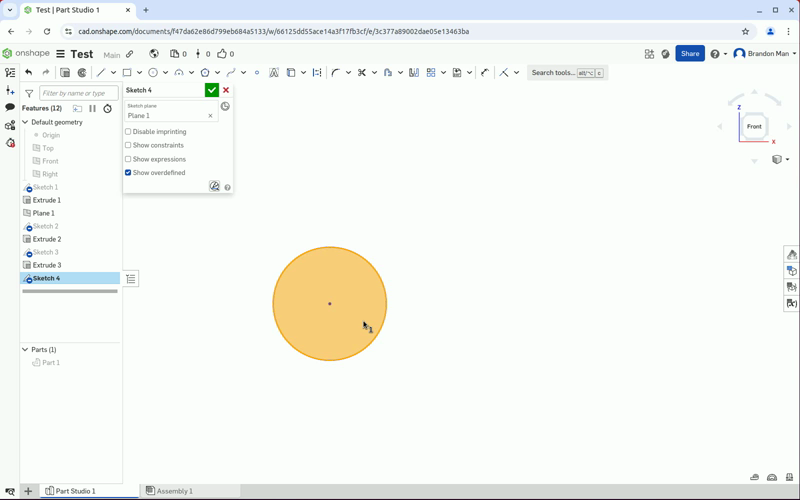
scroll(-6)
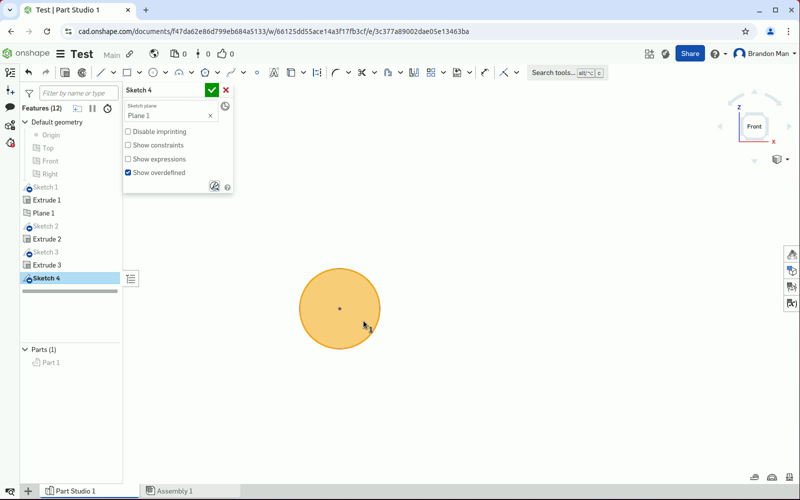
scroll(-6)
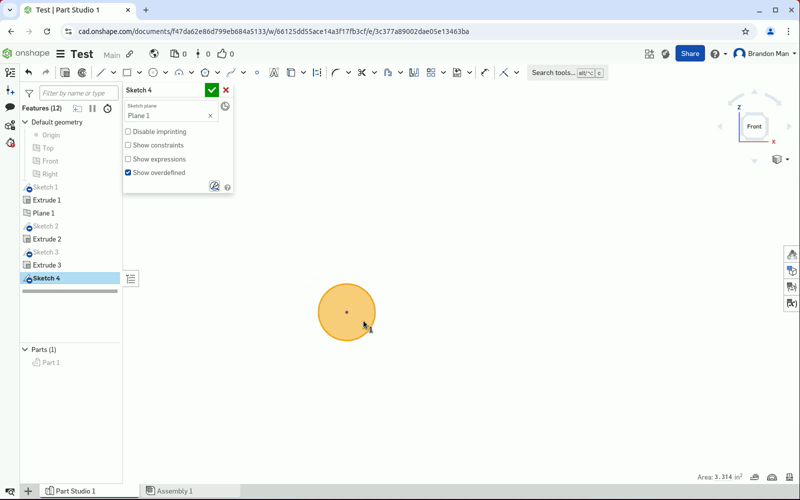
scroll(-6)
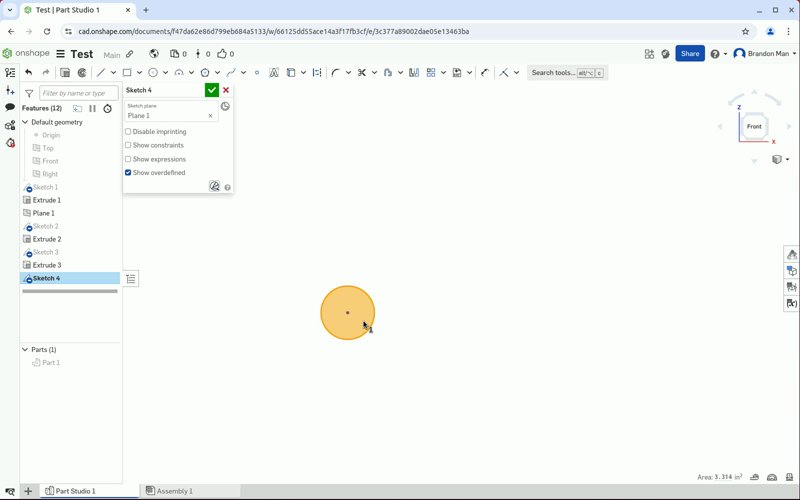
scroll(-6)
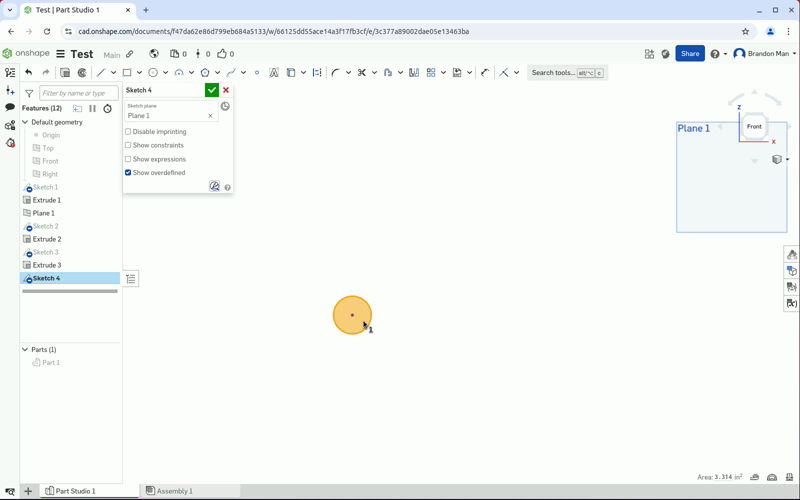
scroll(-6)
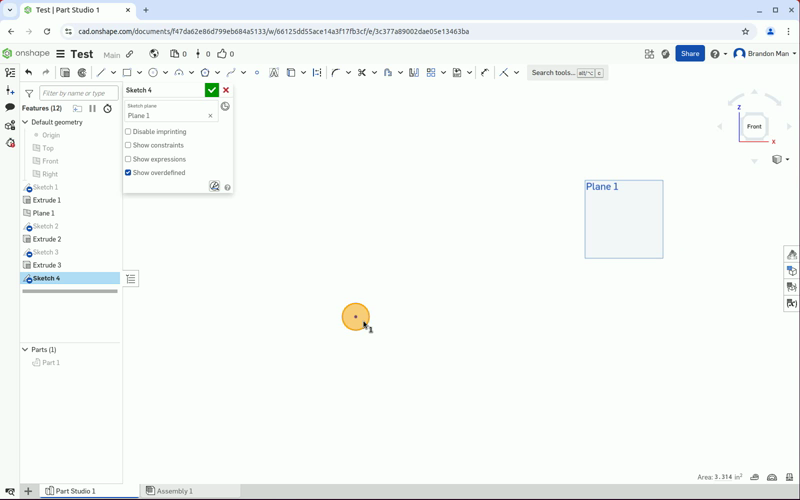
scroll(-6)
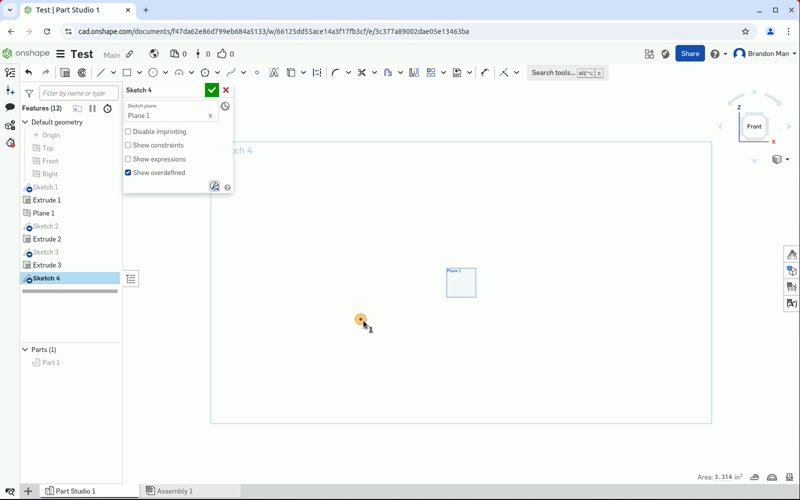
mouse_move(73, 352)
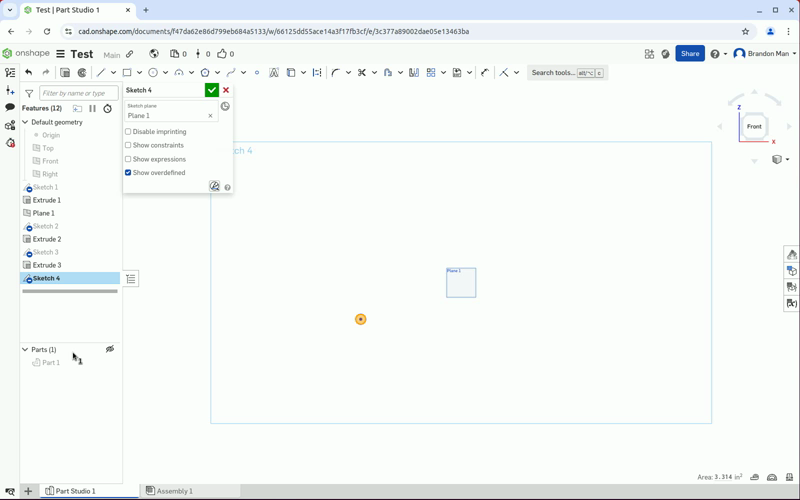
key(shift+y)
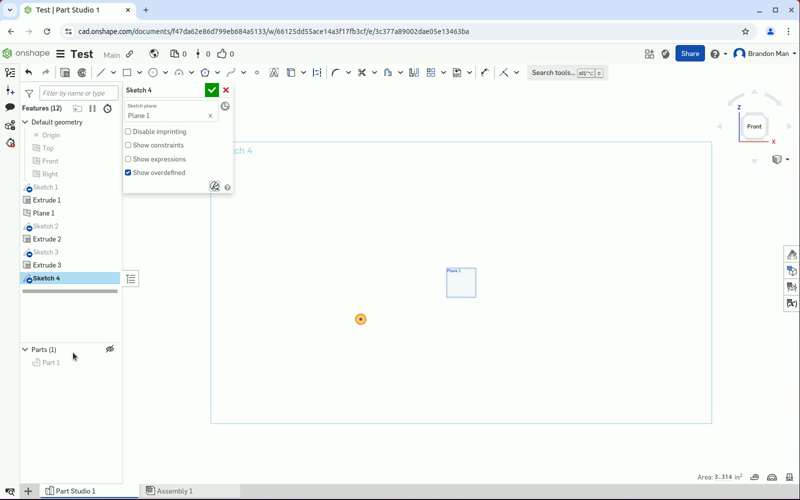
key(shift+e)
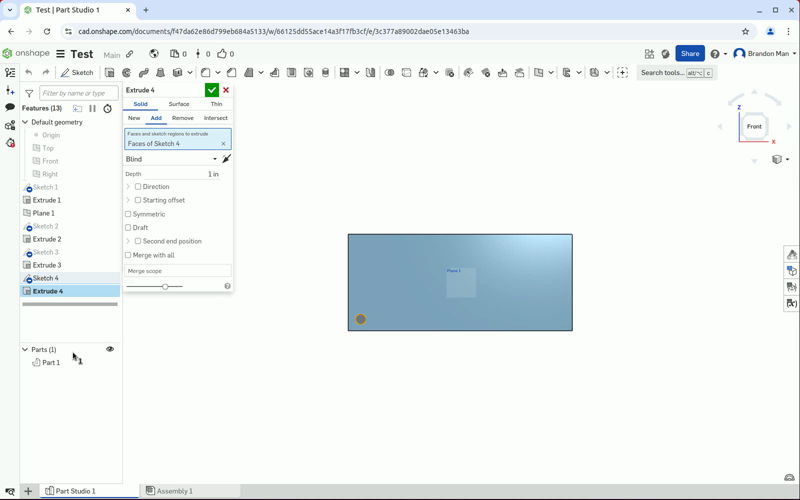
mouse_move(143, 106)
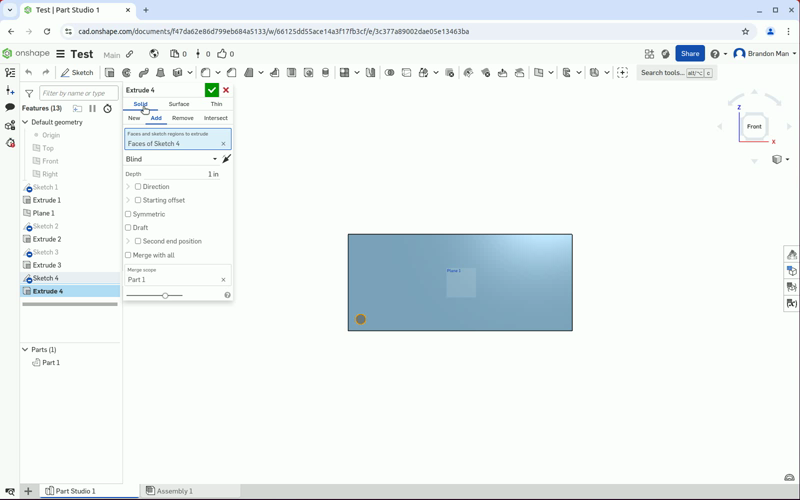
click(143, 106)
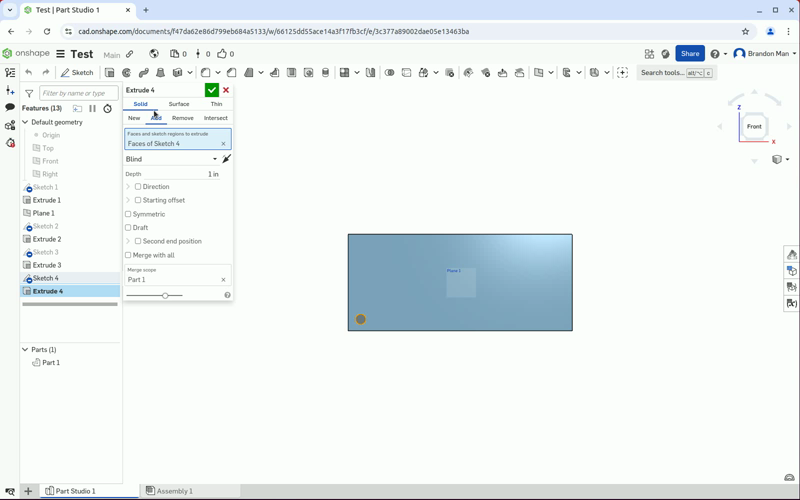
mouse_move(186, 120)
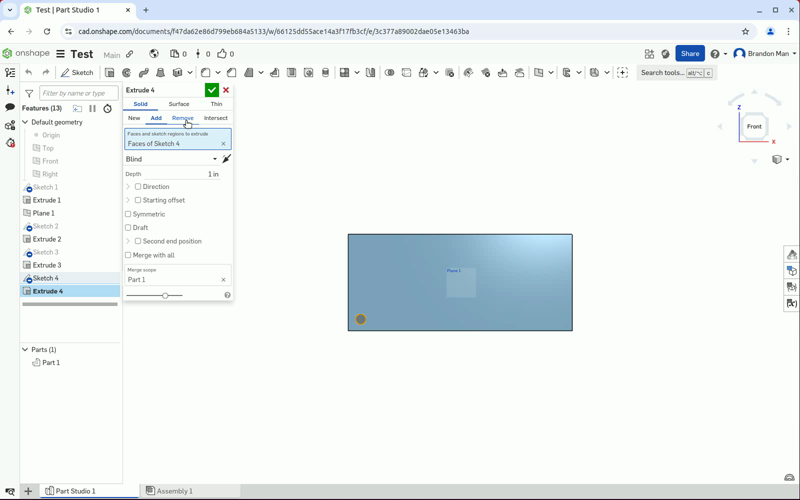
click(186, 120)
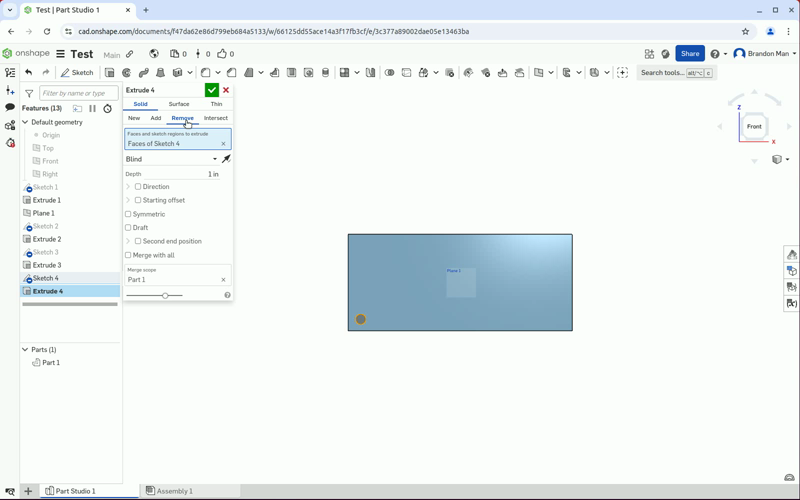
key(tab, 4)
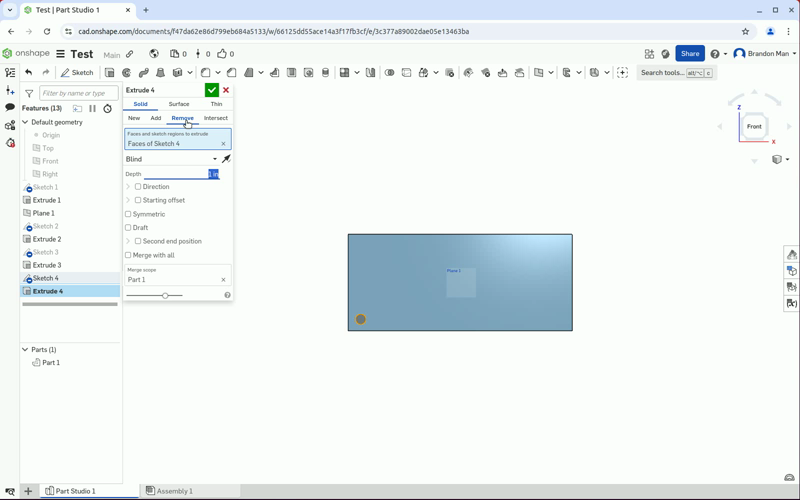
text(16.609)
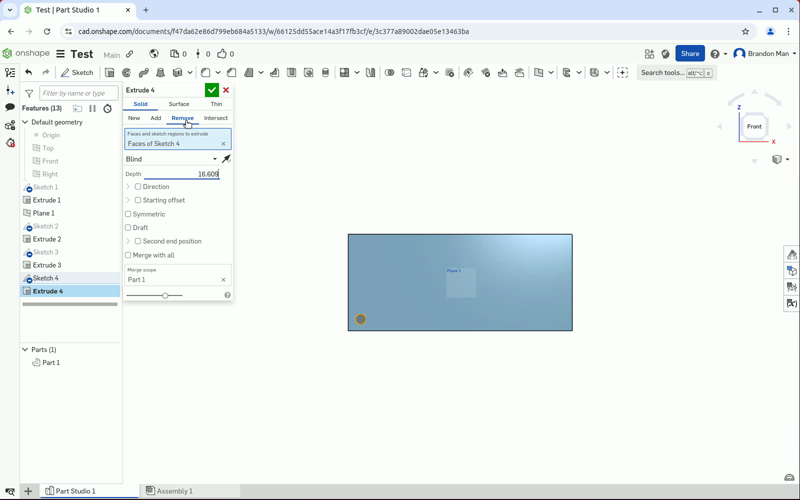
key(tab, 6)
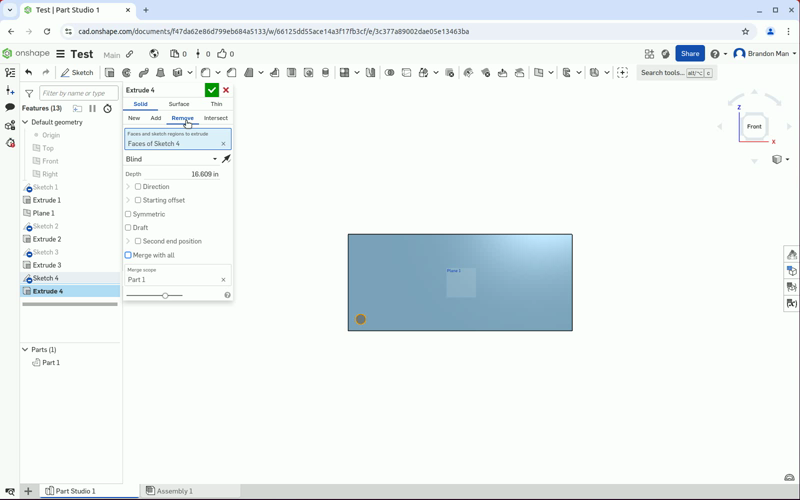
key(space)
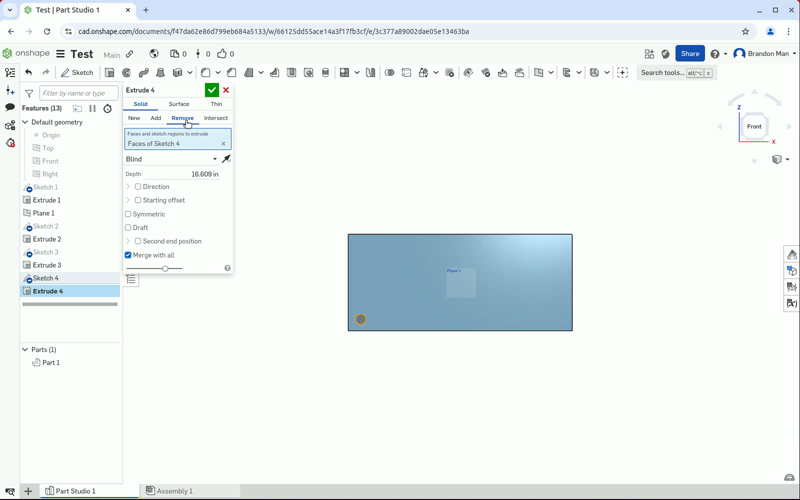
key(enter)
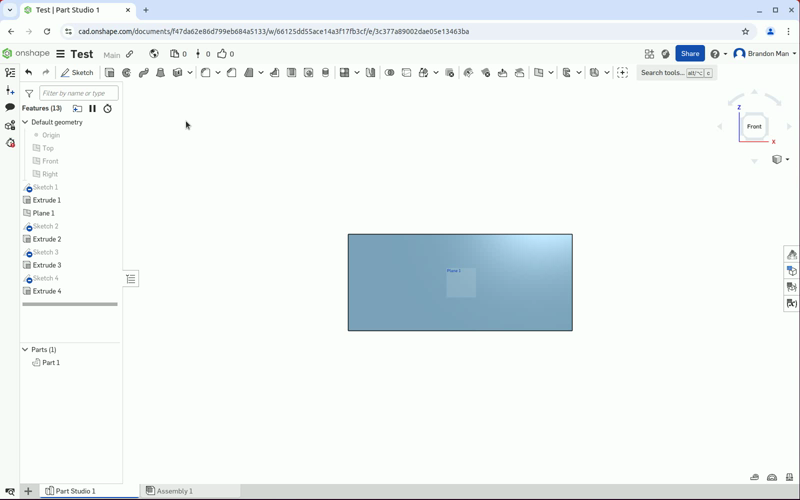
key(shift+h)
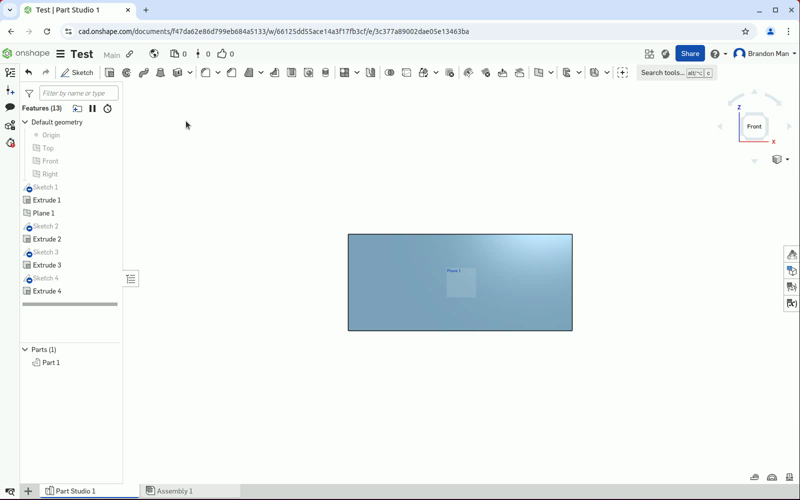
key(shift+h)
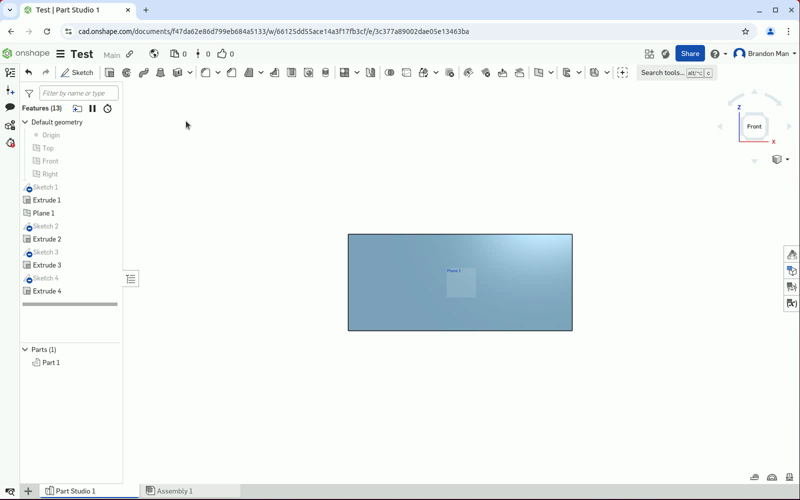
mouse_move(73, 189)
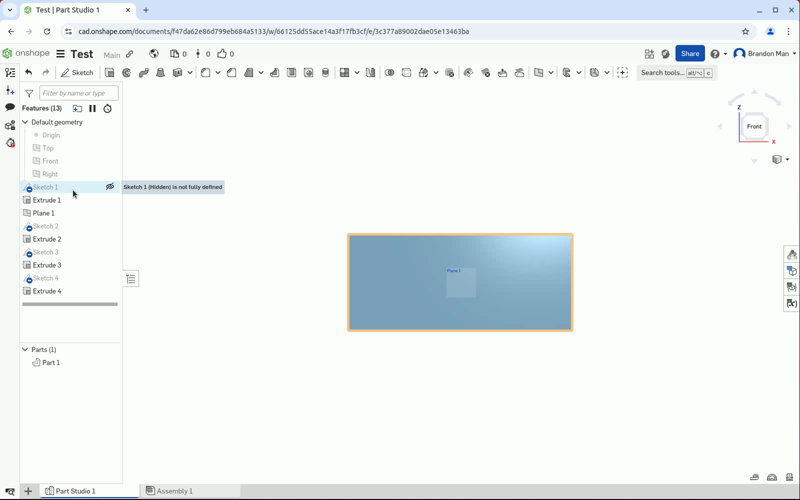
click(73, 189)
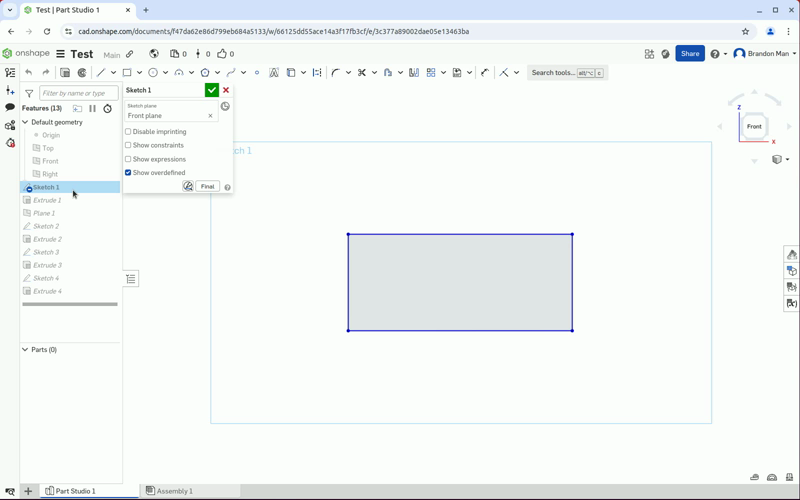
mouse_move(229, 92)
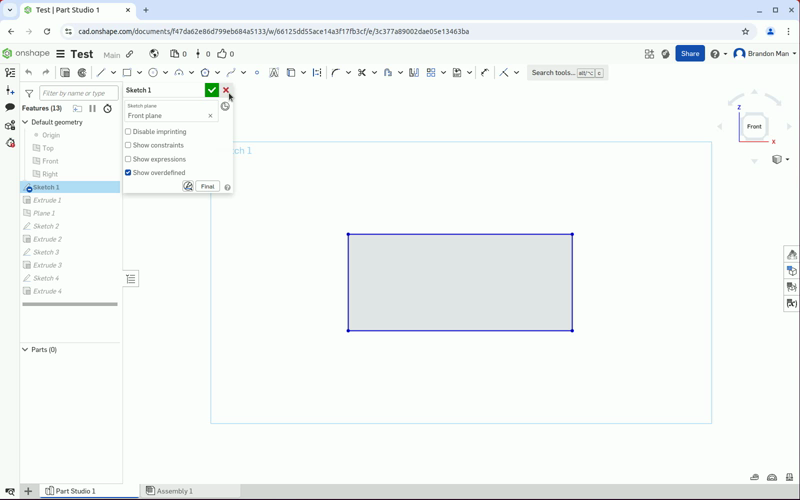
click(229, 92)
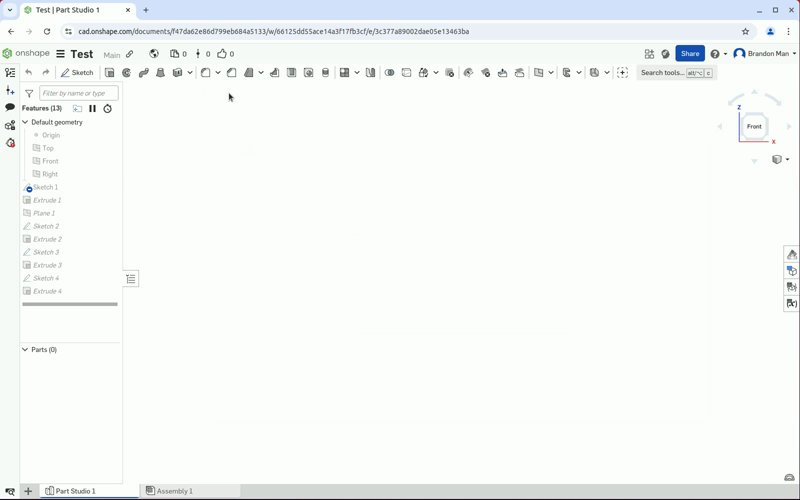
key(shift+s)
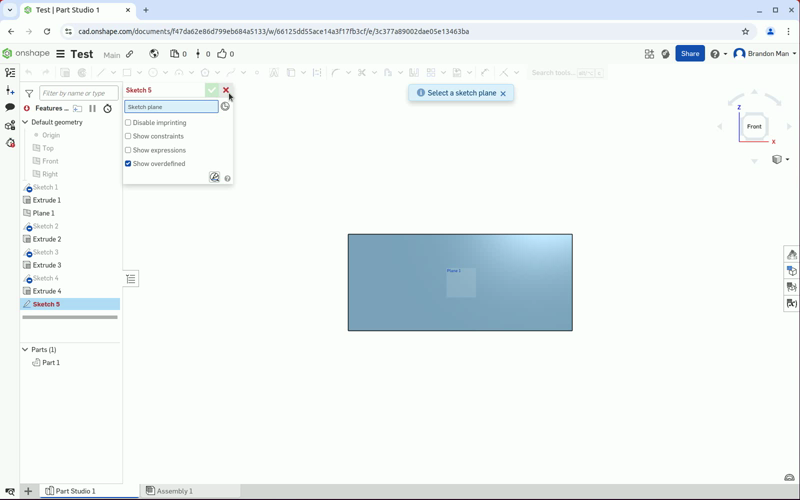
mouse_move(73, 215)
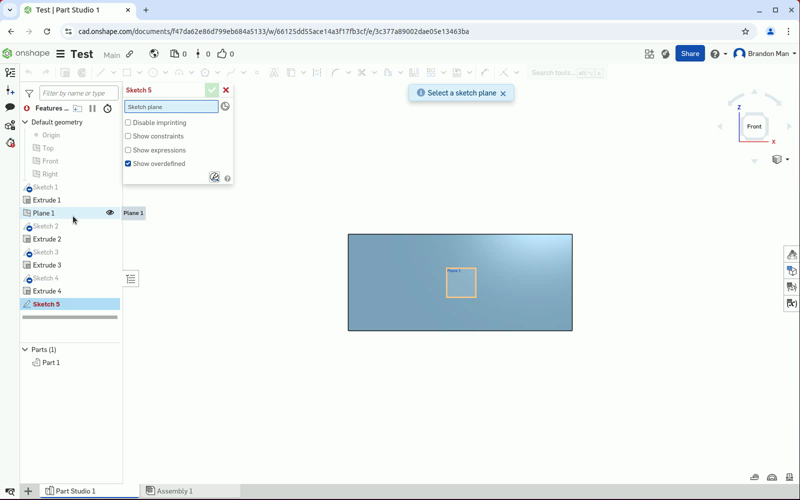
click(73, 215)
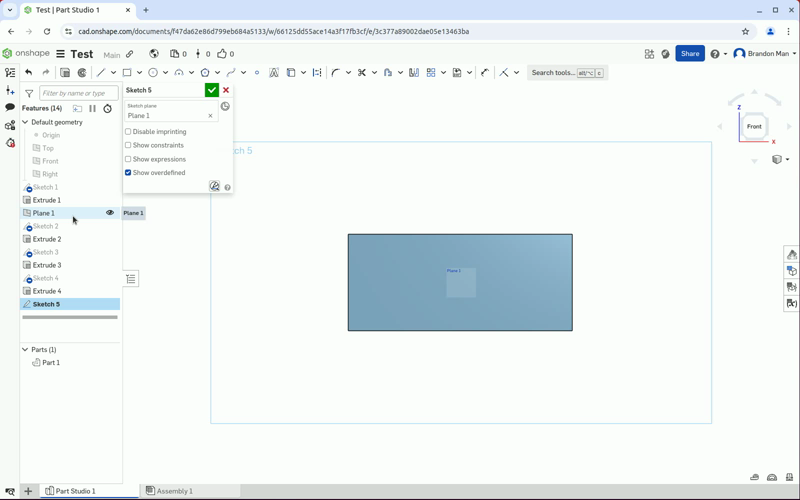
mouse_move(73, 352)
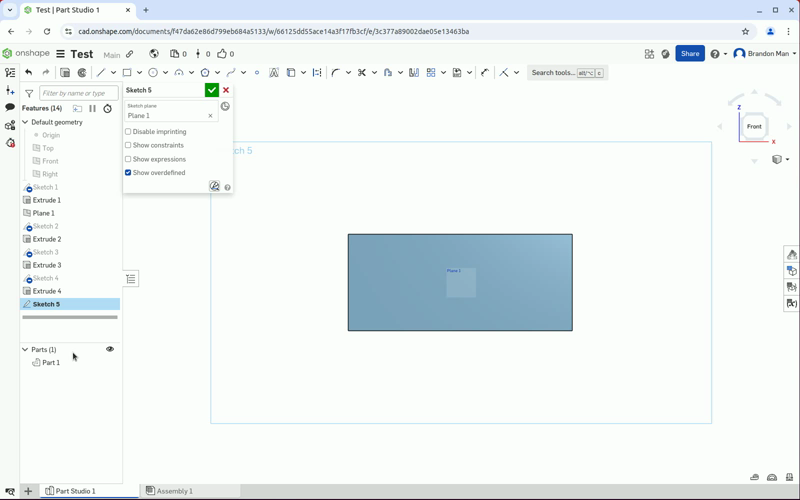
key(y)
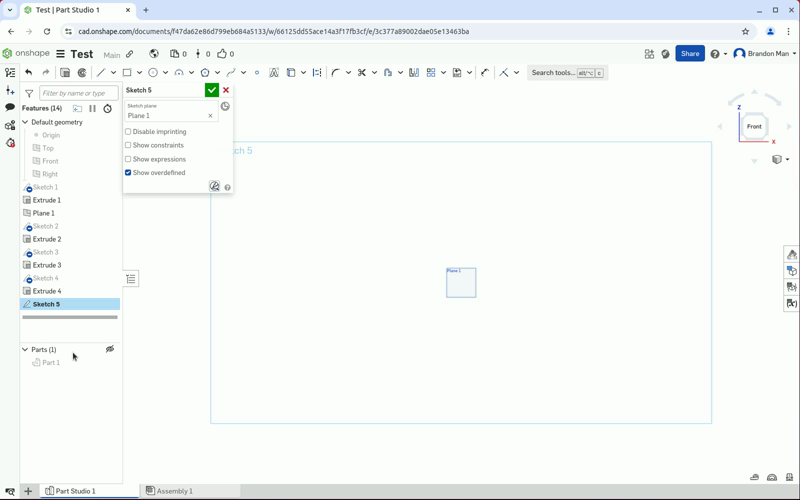
key(c)
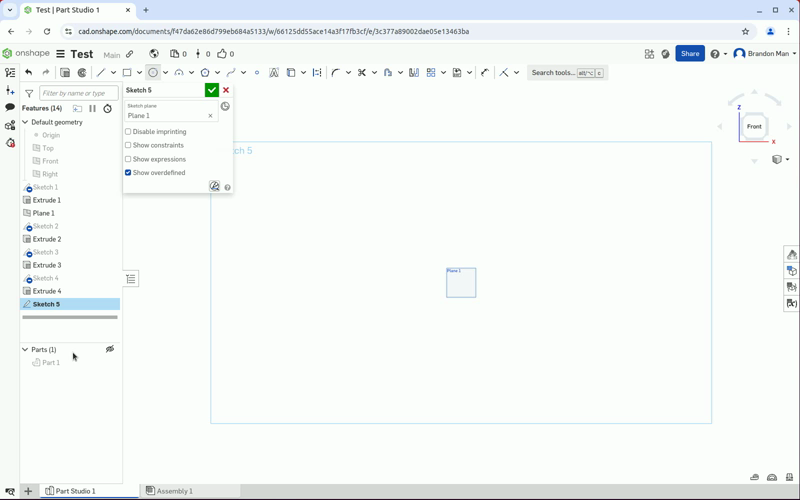
key_down(shift)
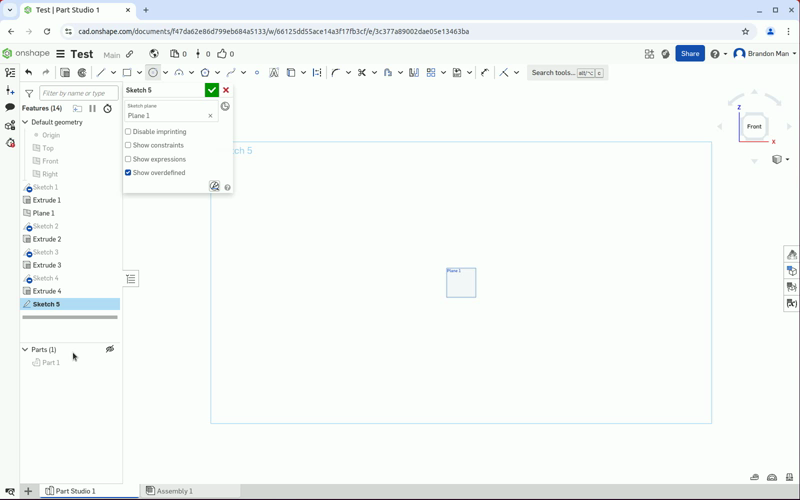
mouse_move(562, 319)
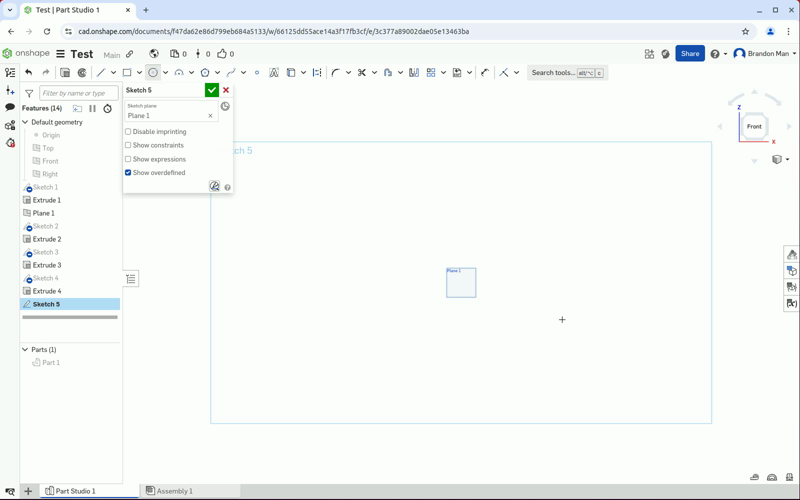
click(562, 319)
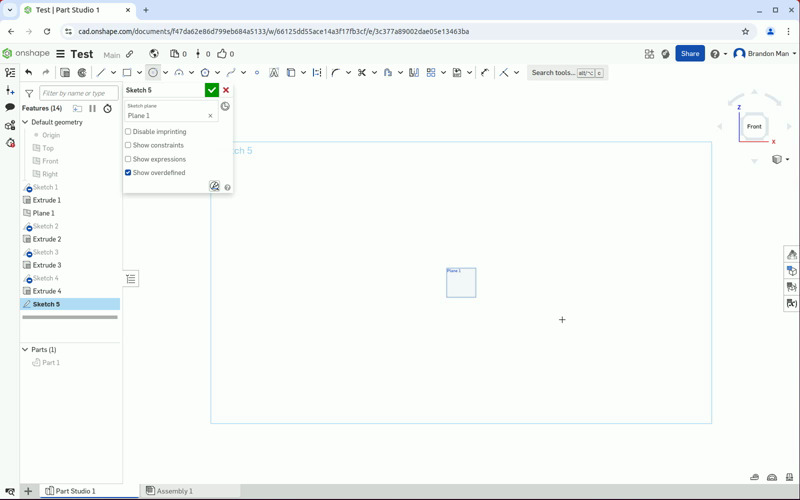
key_up(shift)
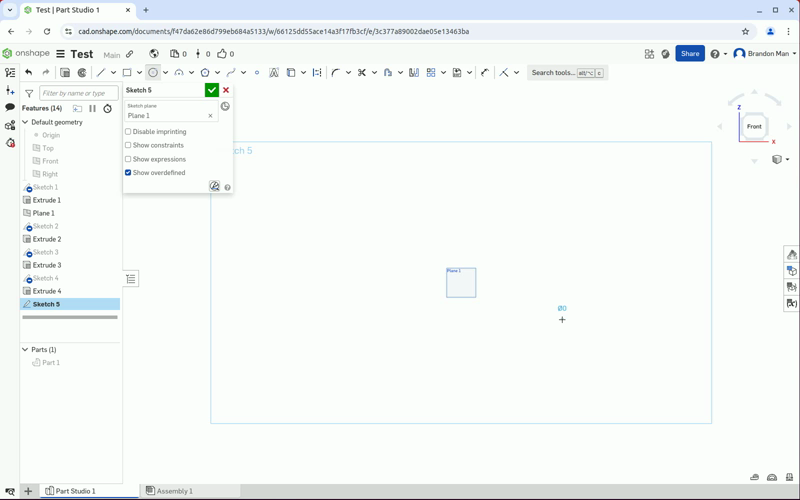
mouse_move(567, 319)
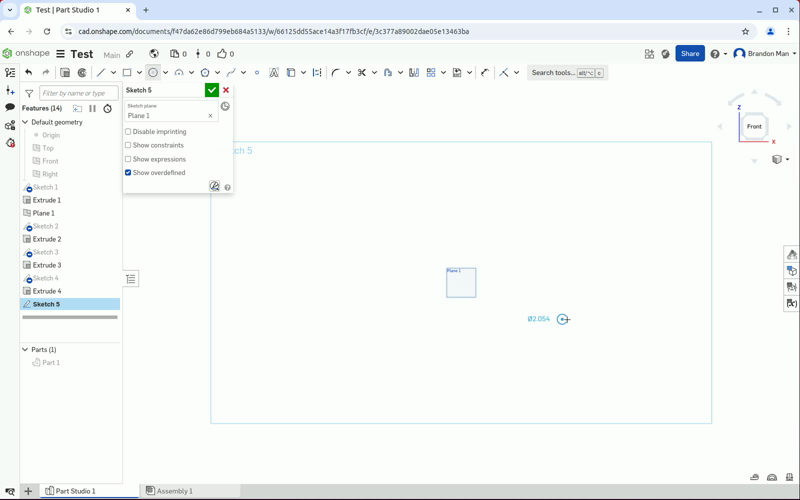
click(567, 319)
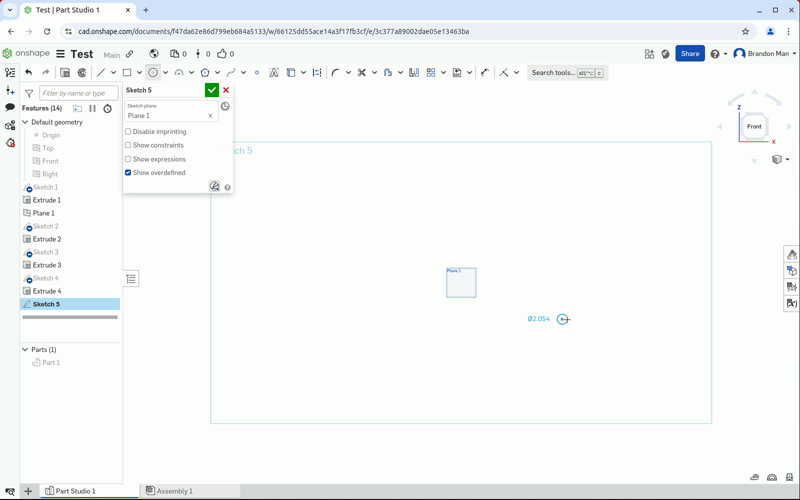
key(esc)
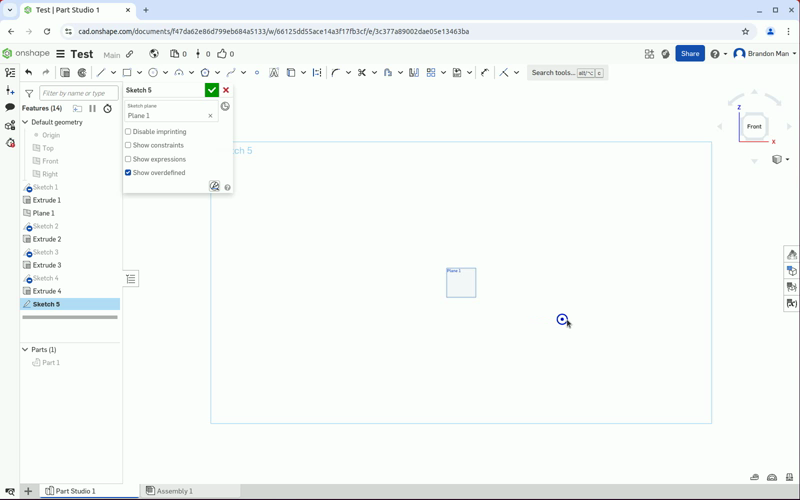
mouse_move(561, 323)
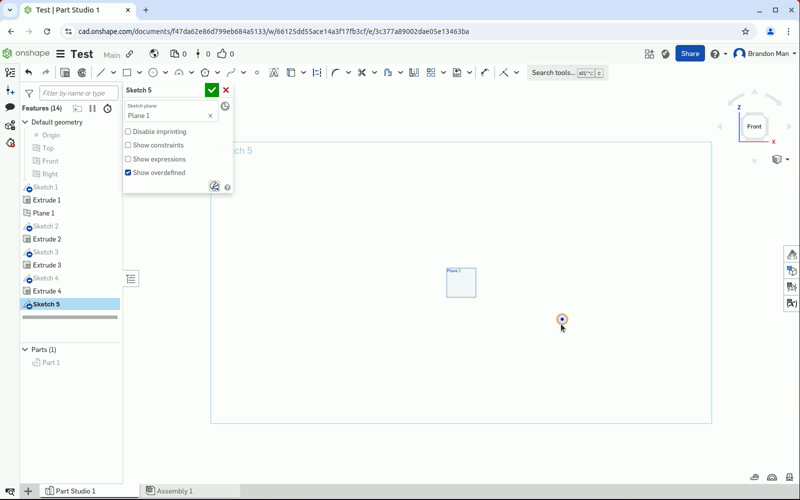
scroll(6)
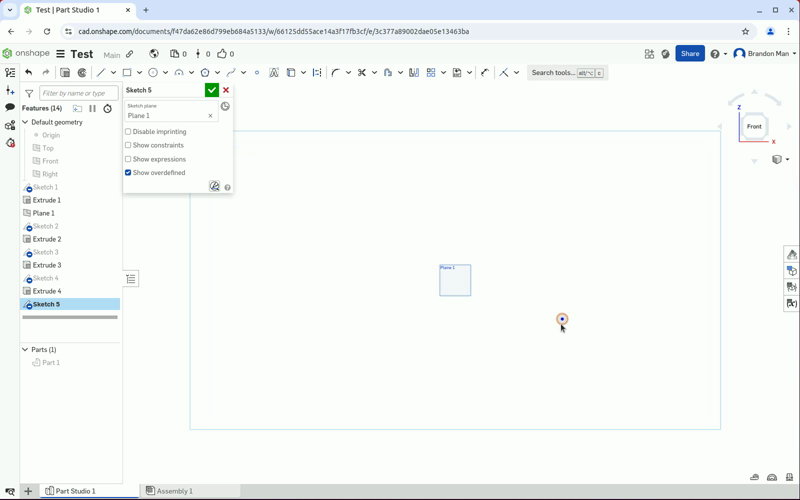
scroll(6)
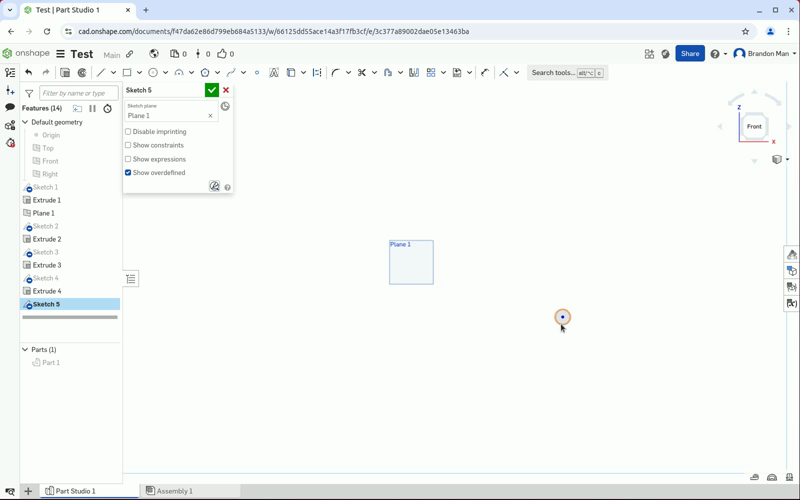
scroll(6)
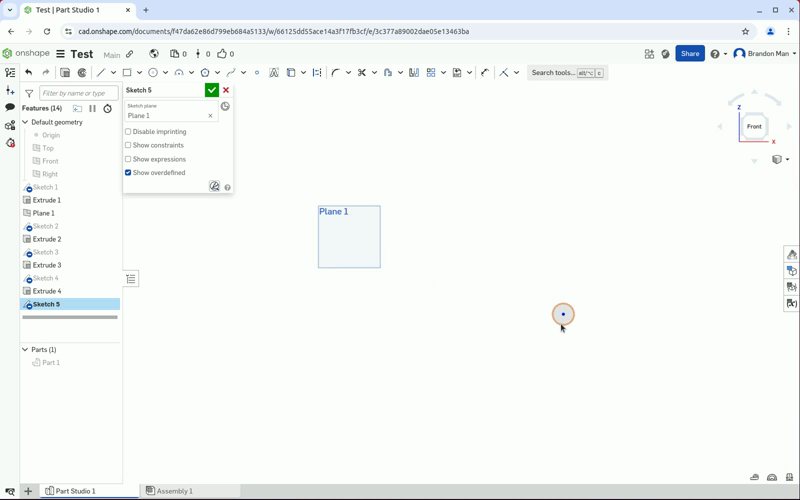
scroll(6)
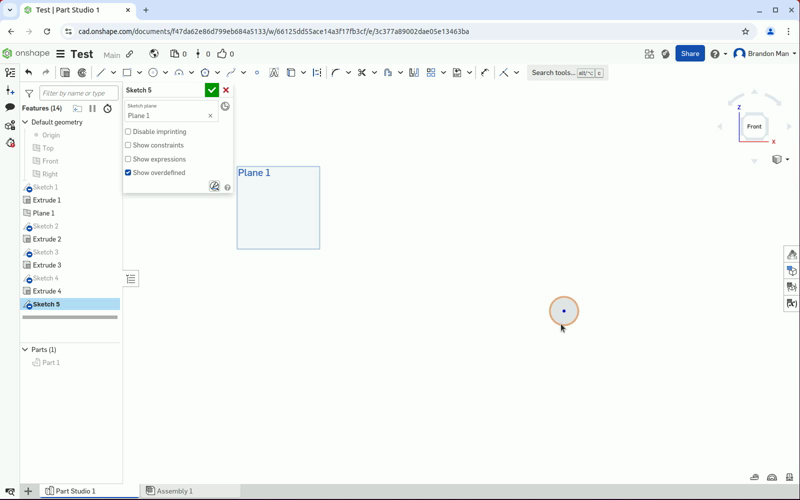
scroll(6)
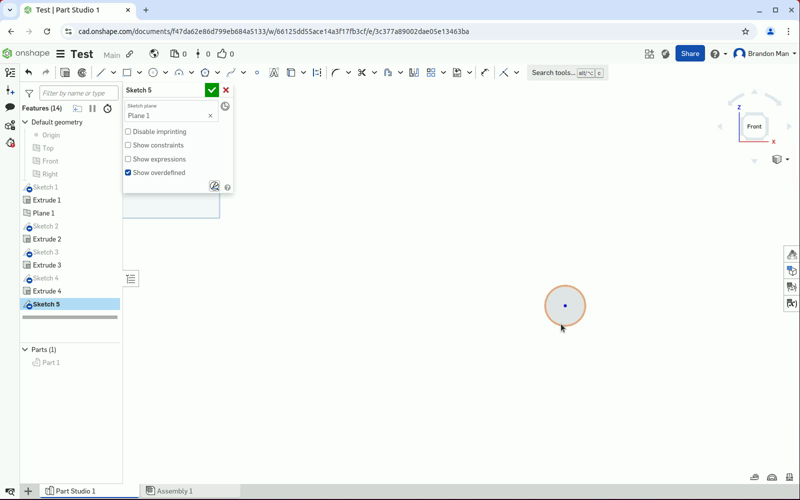
scroll(6)
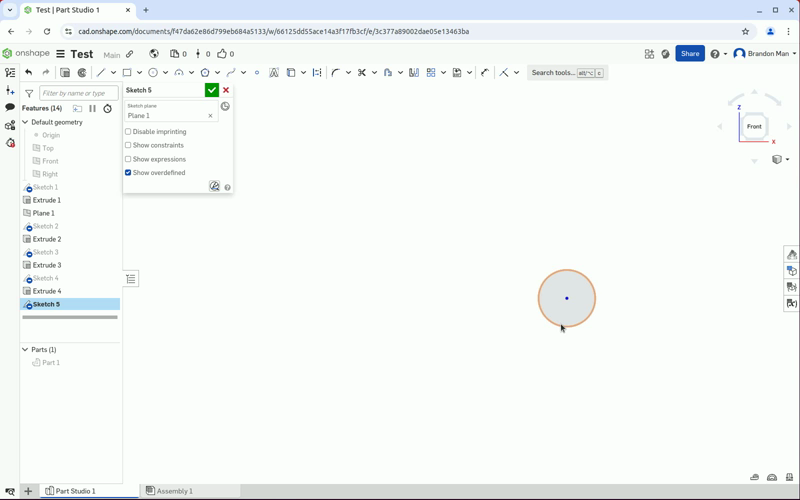
scroll(6)
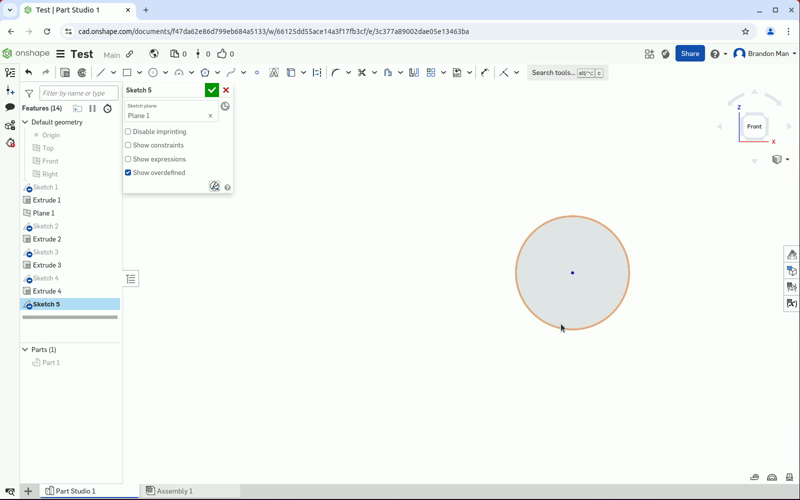
click(561, 323)
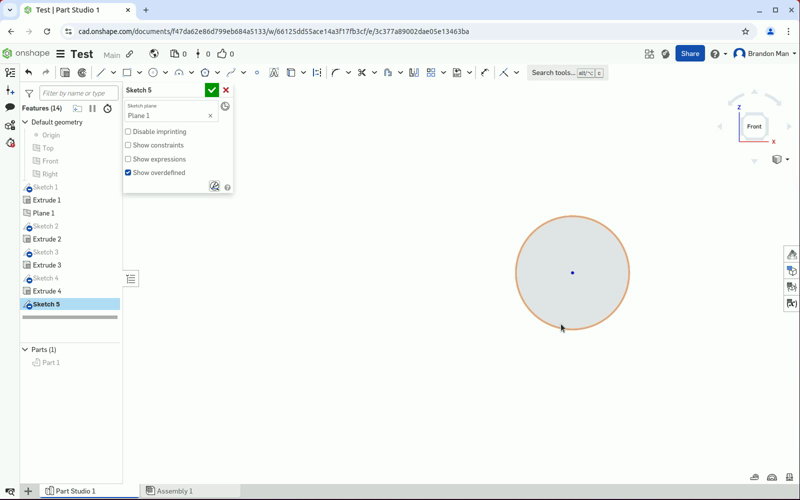
scroll(-6)
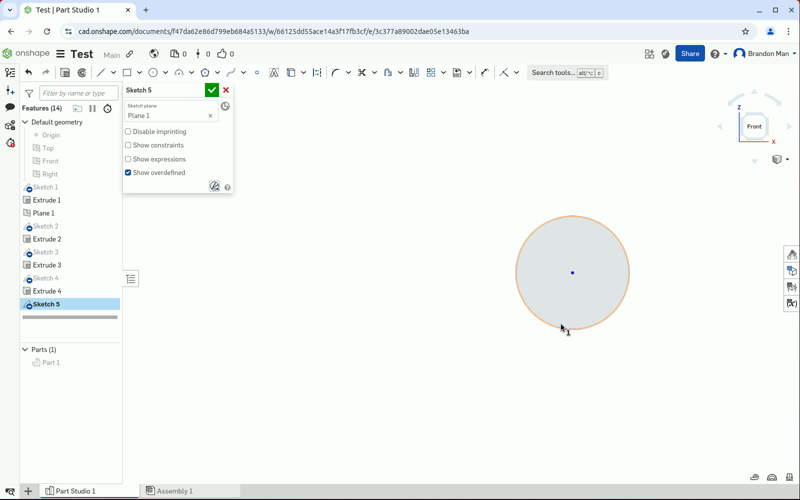
scroll(-6)
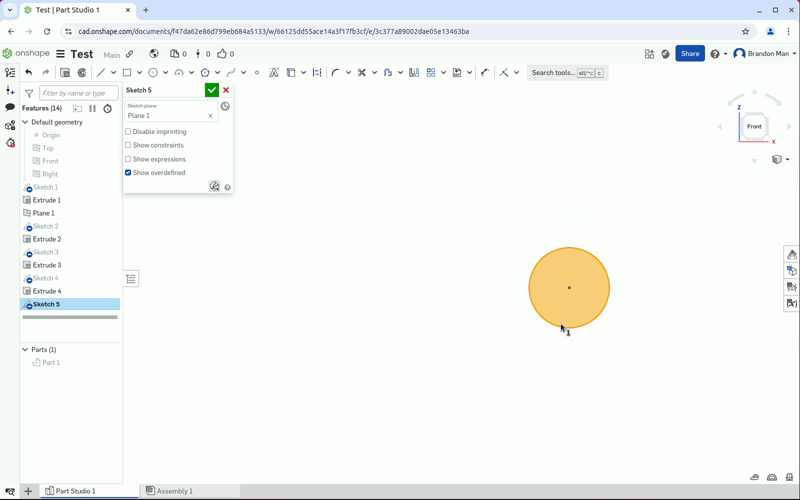
scroll(-6)
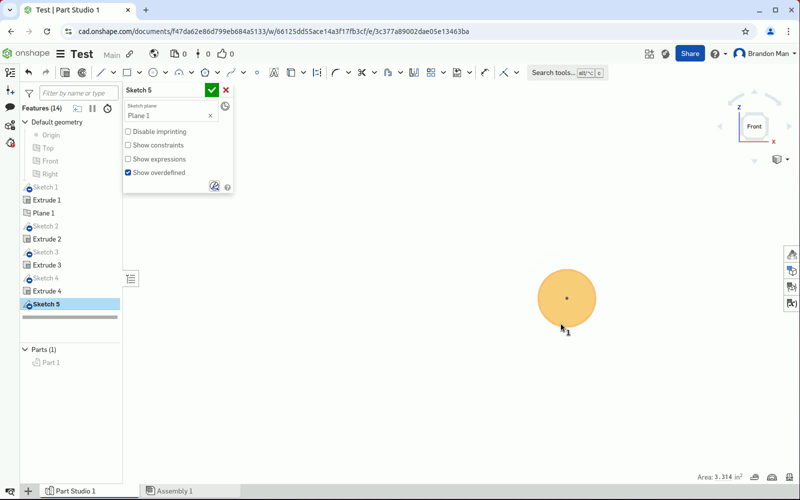
scroll(-6)
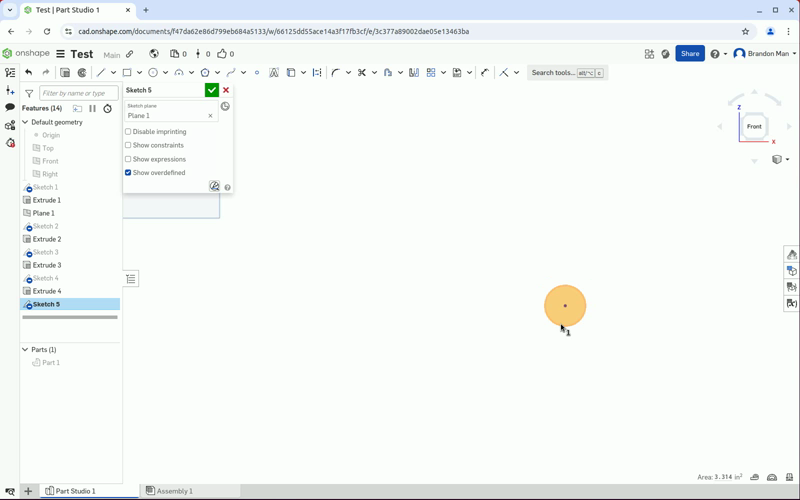
scroll(-6)
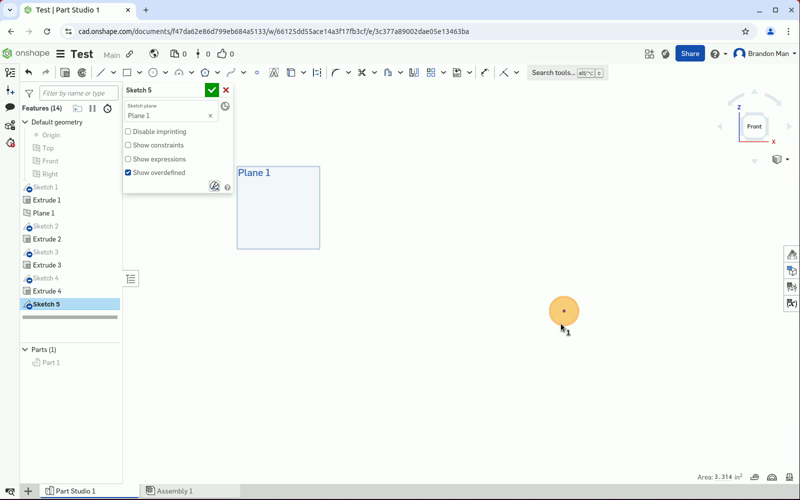
scroll(-6)
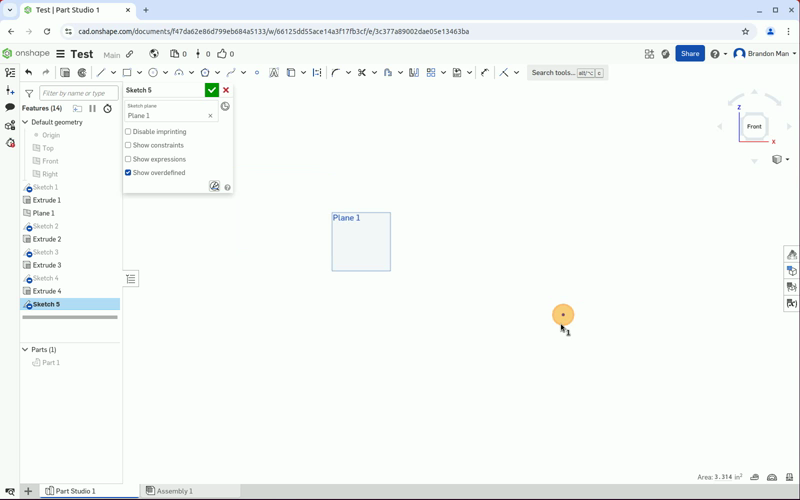
scroll(-6)
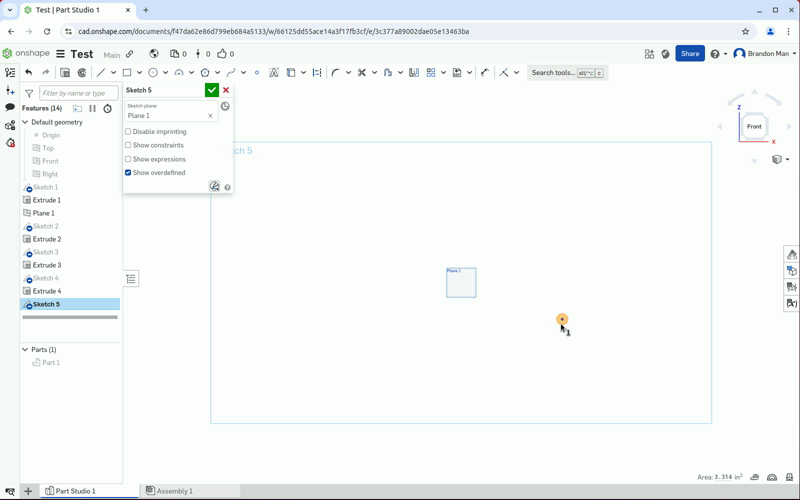
mouse_move(73, 352)
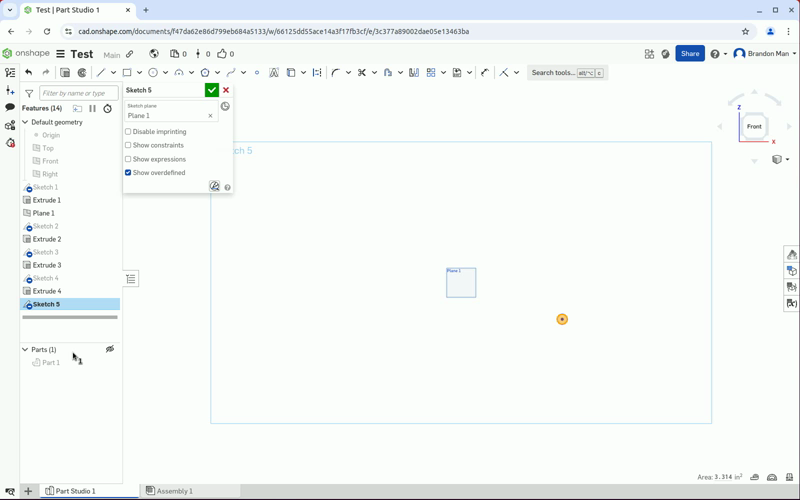
key(shift+y)
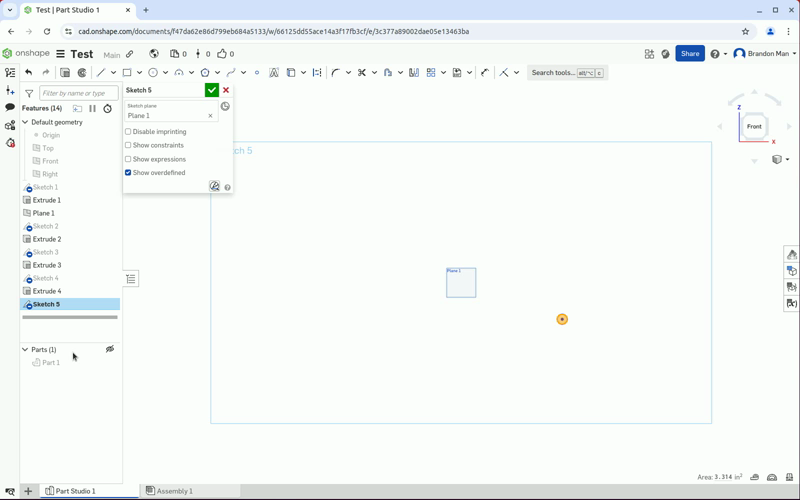
key(shift+e)
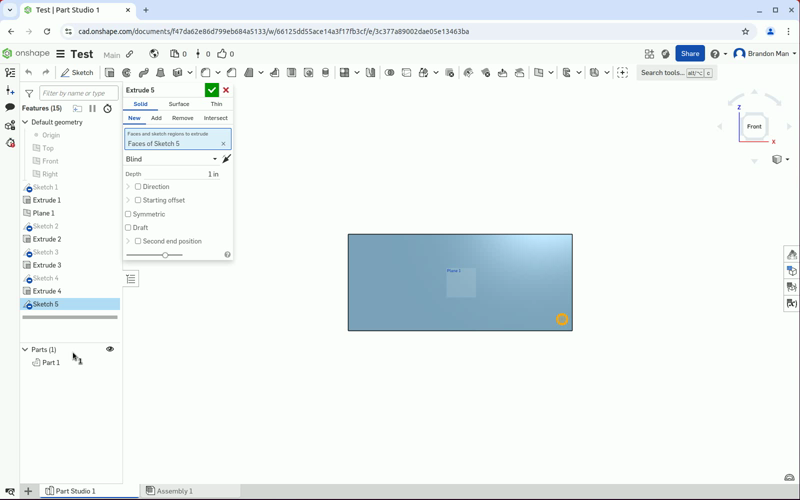
mouse_move(143, 106)
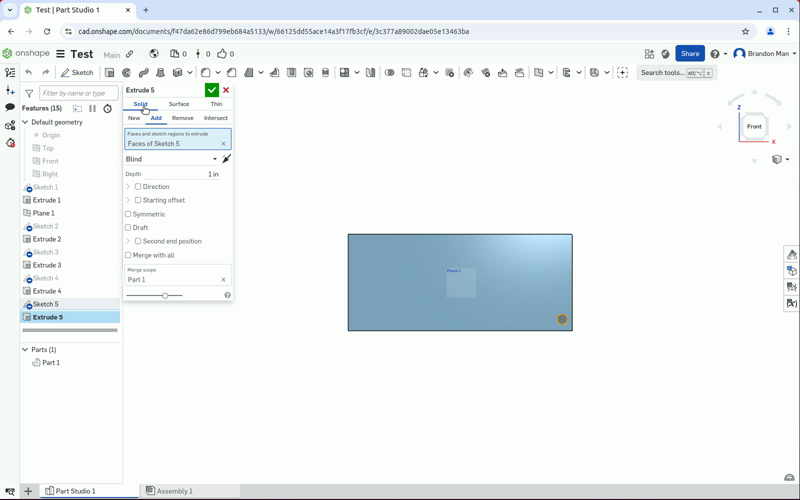
click(143, 106)
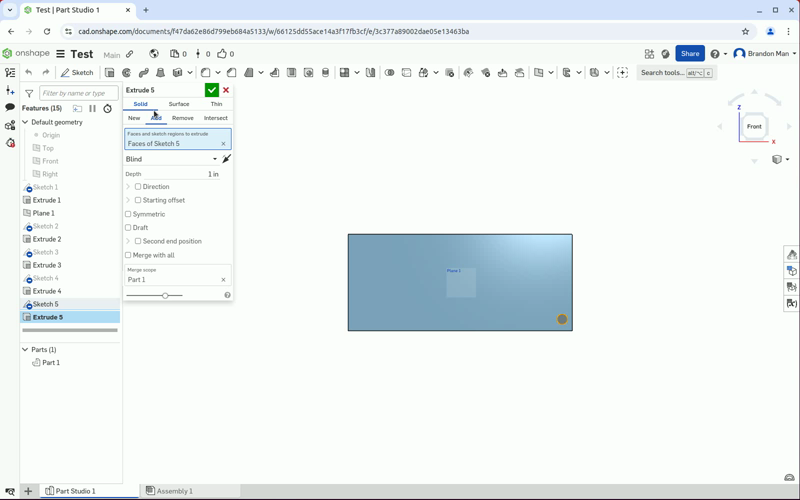
mouse_move(186, 120)
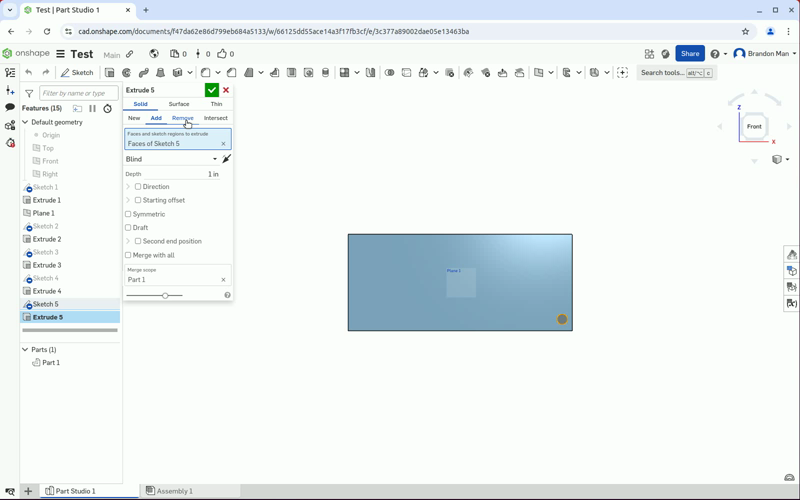
click(186, 120)
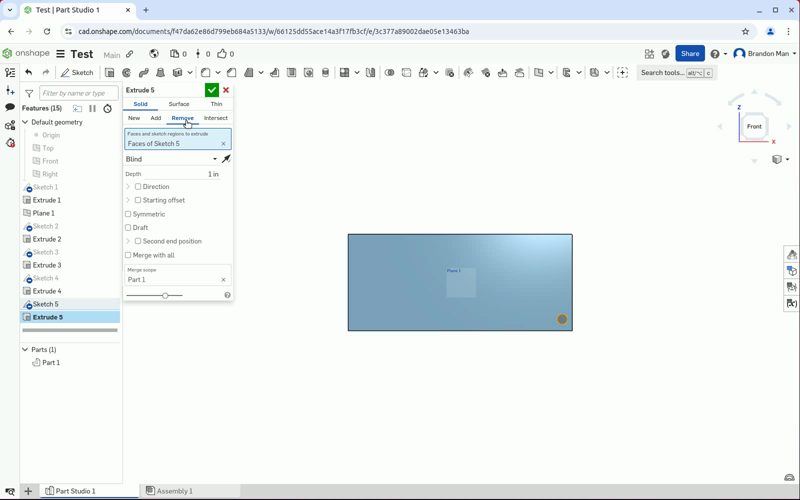
key(tab, 4)
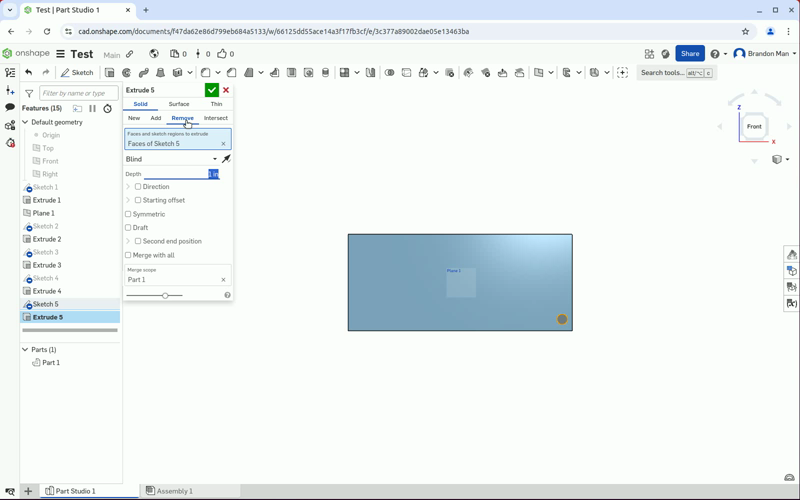
text(16.609)
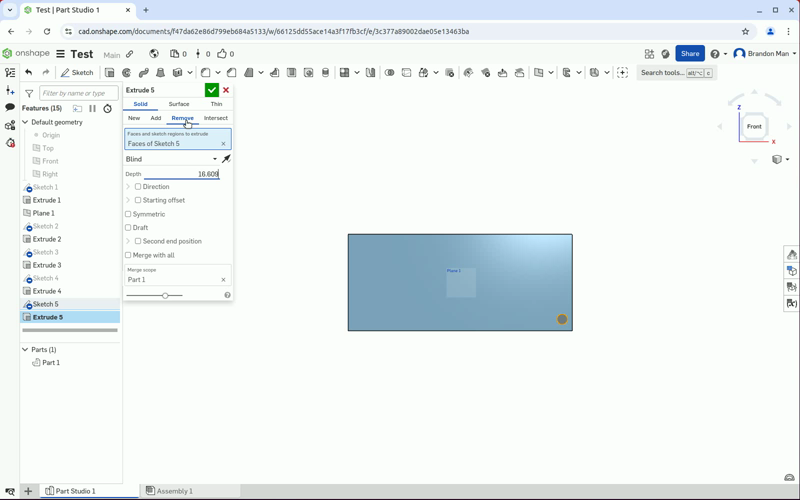
key(tab, 6)
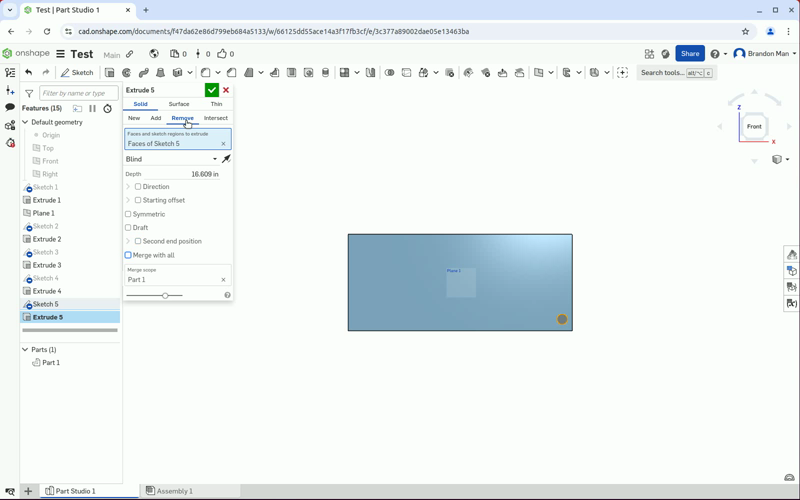
key(space)
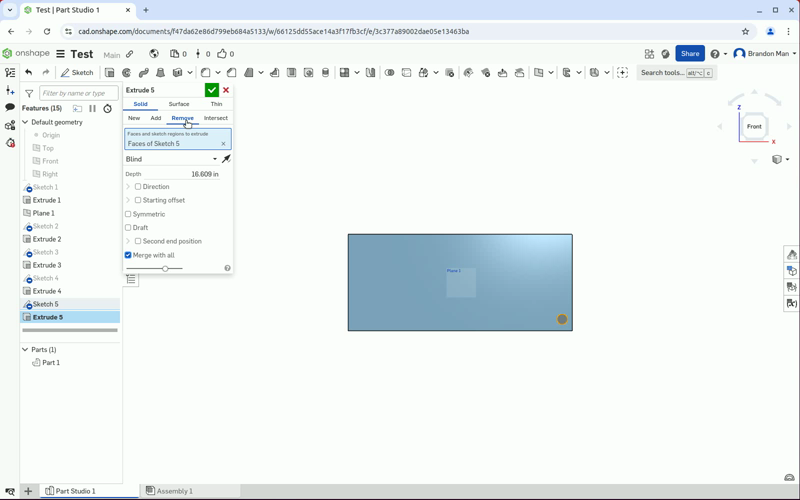
key(enter)
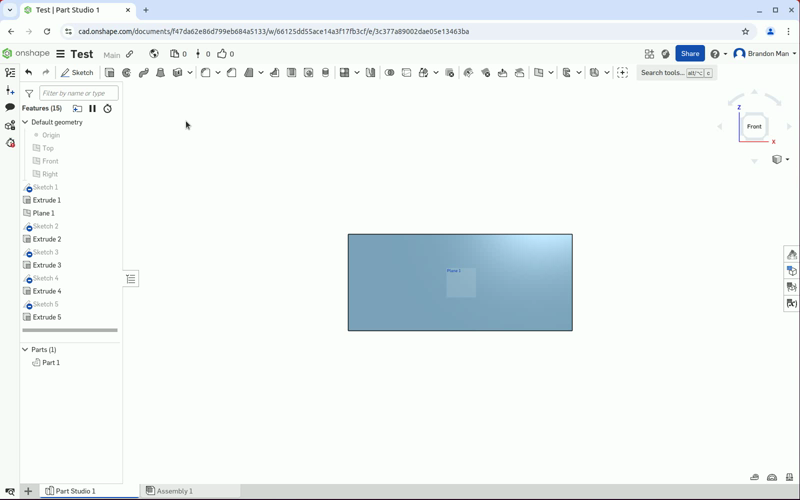
key(shift+h)
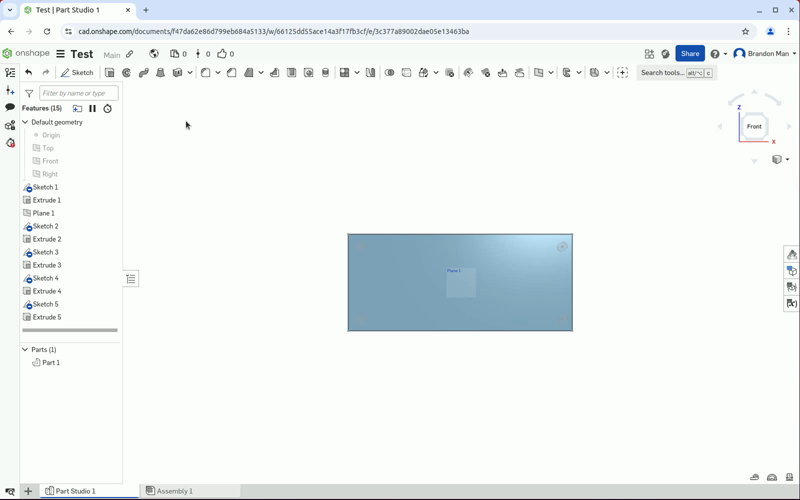
key(shift+h)
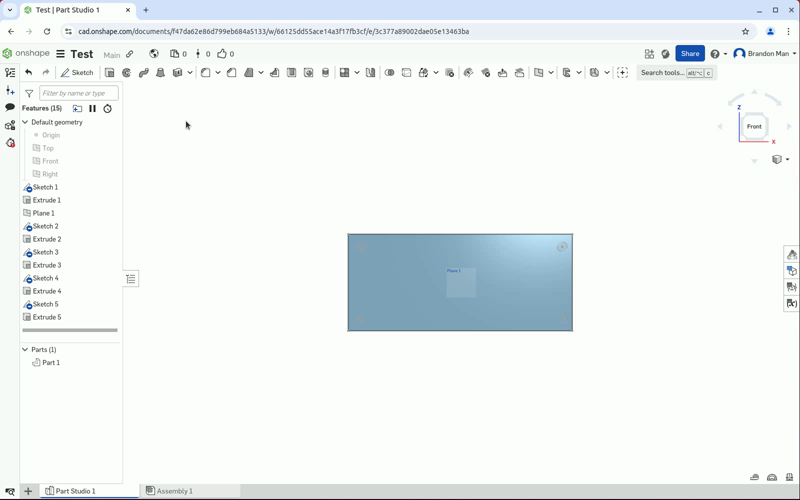
key(shift+7)
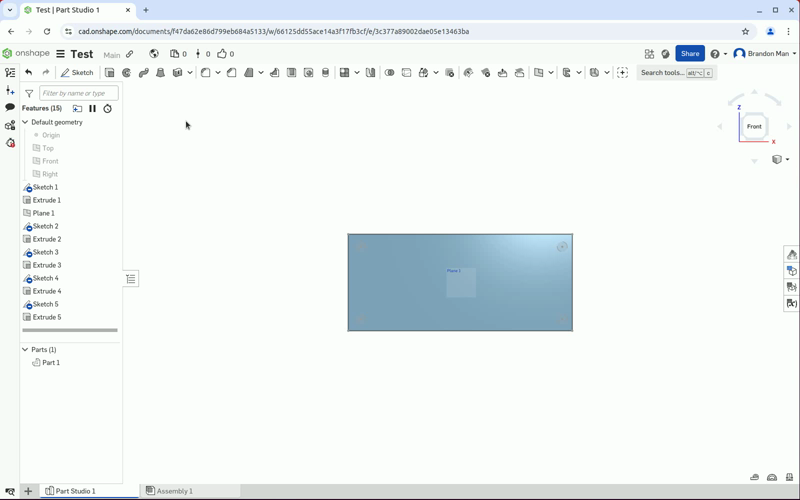
key(left, 2)
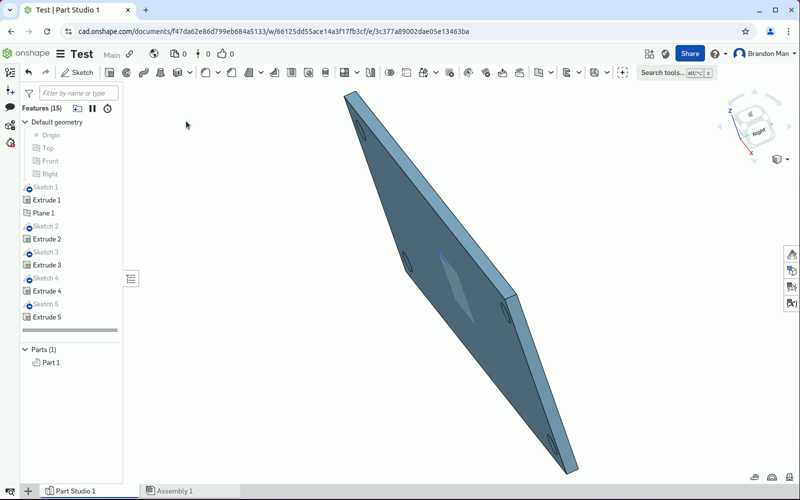
key(down, 2)
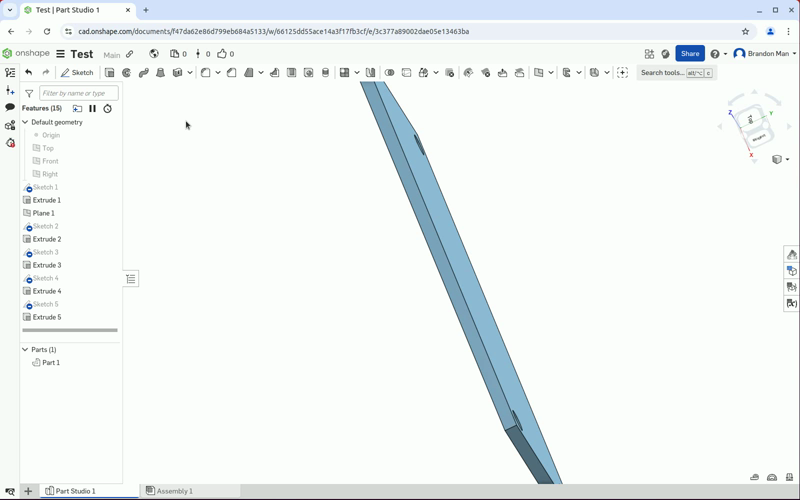
key(up, 2)
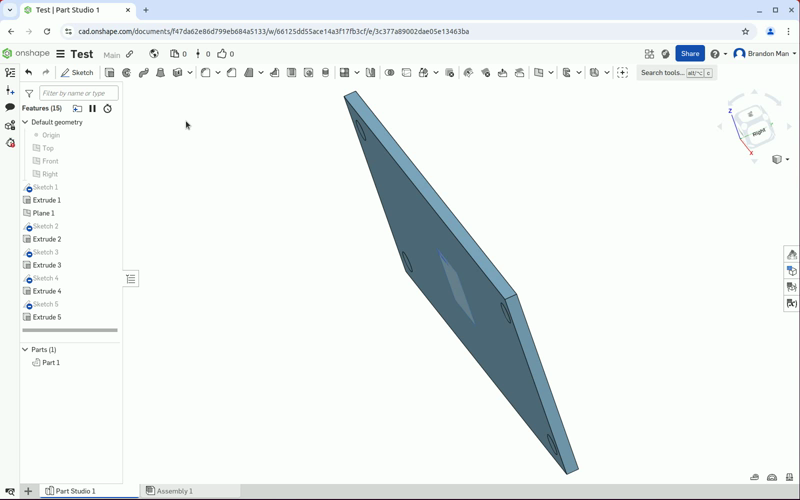
key(right, 2)
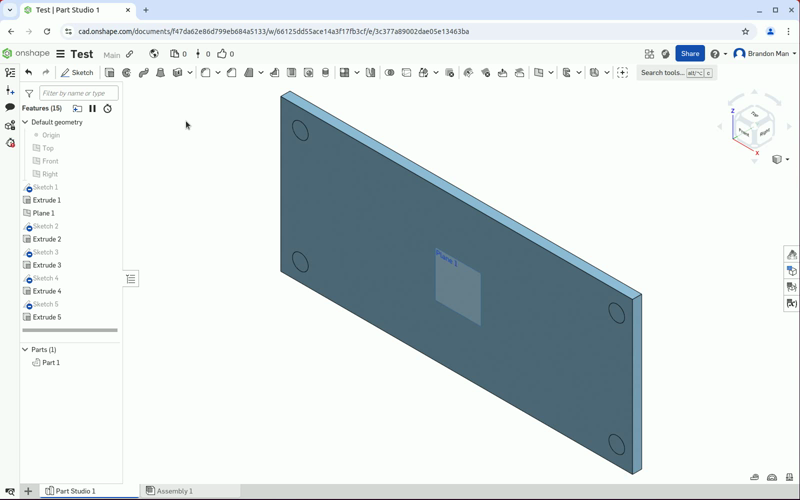
mouse_move(73, 189)
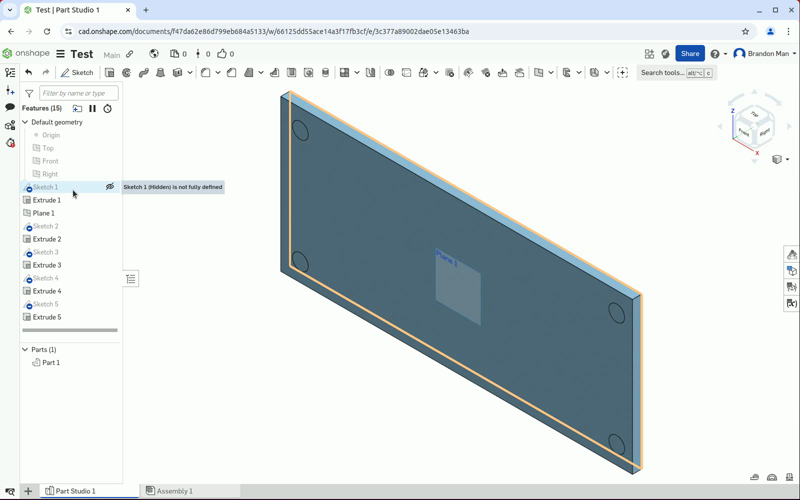
click(73, 189)